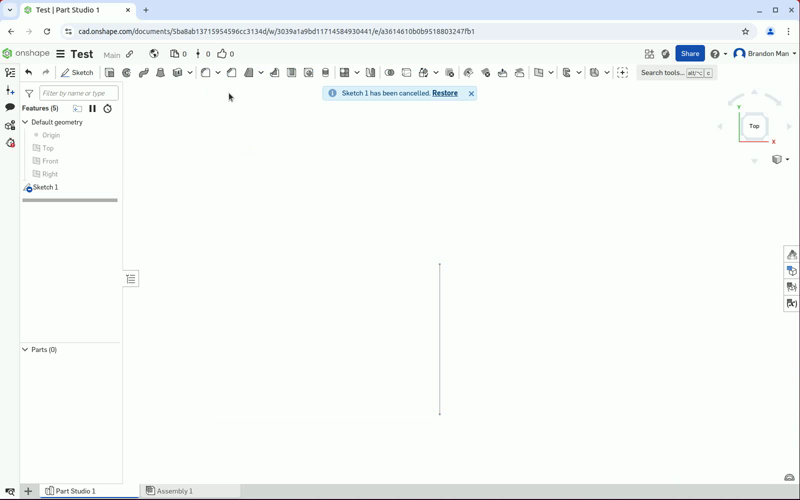
key(shift+h)
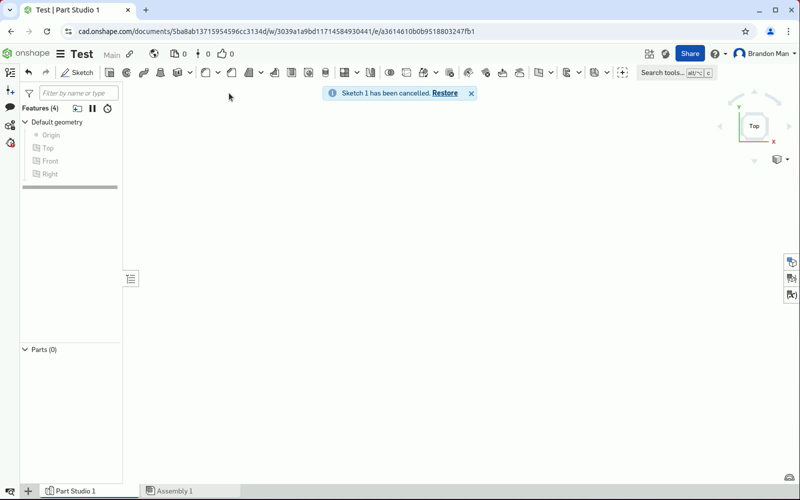
mouse_move(73, 352)
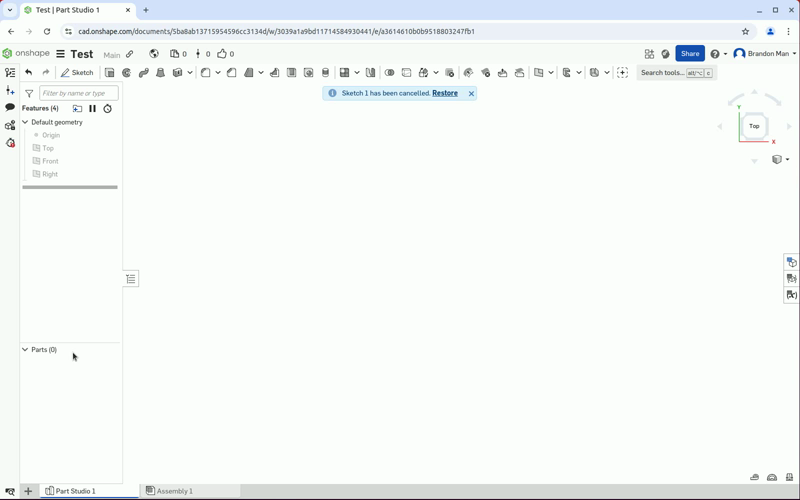
key(y)
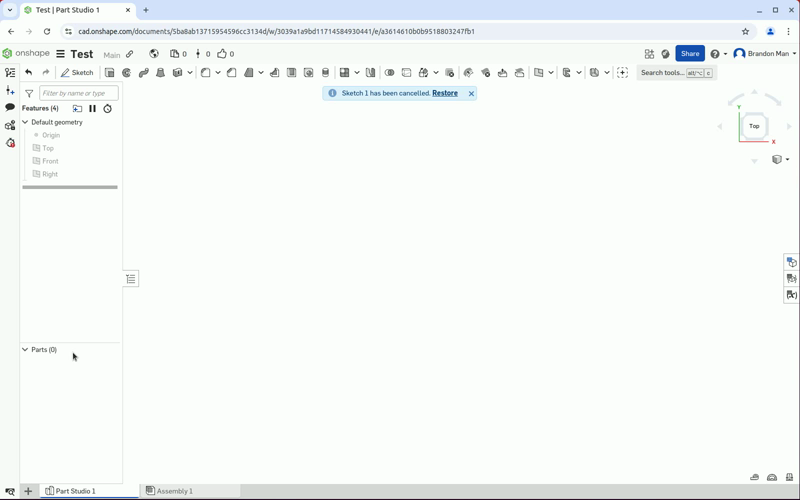
key(shift+p)
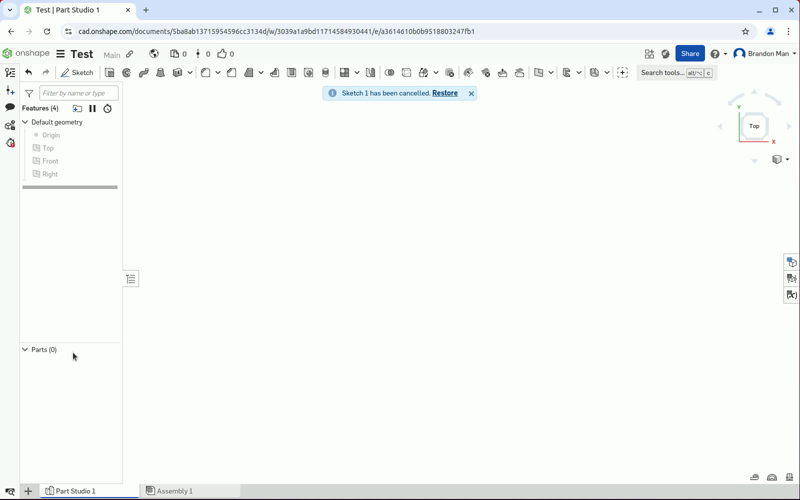
key(space)
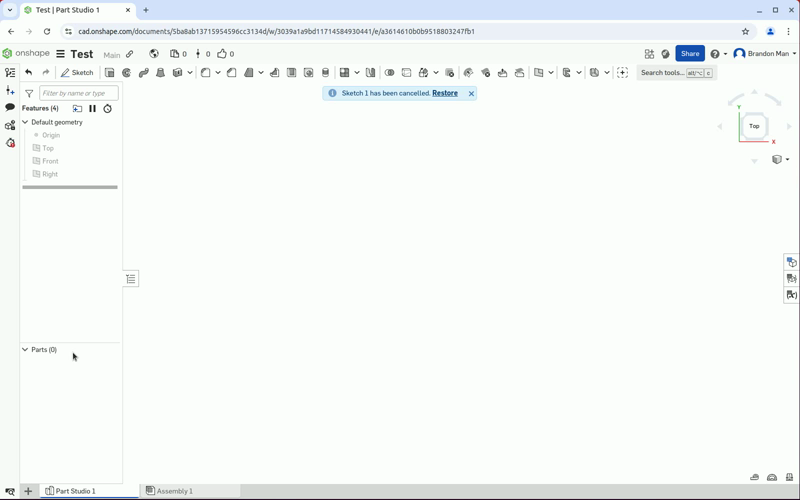
key_down(shift)
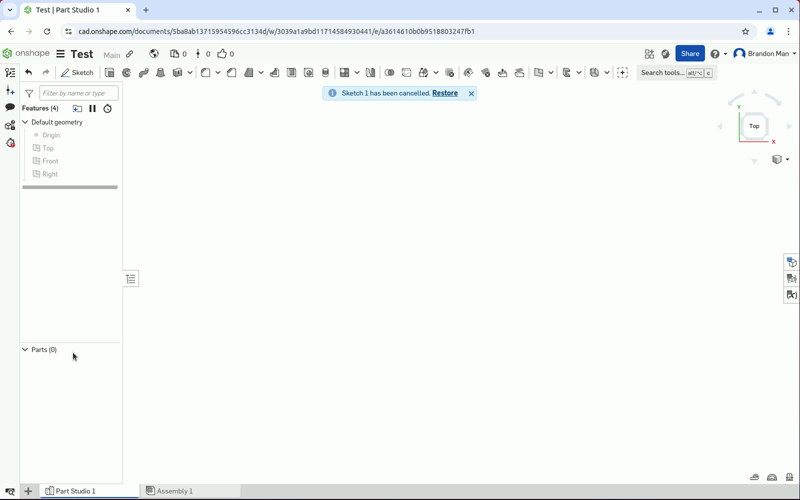
key(up)
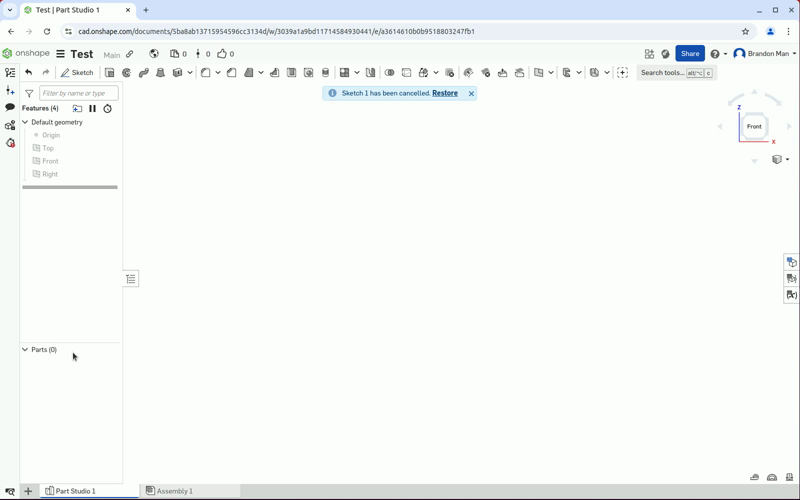
key_up(shift)
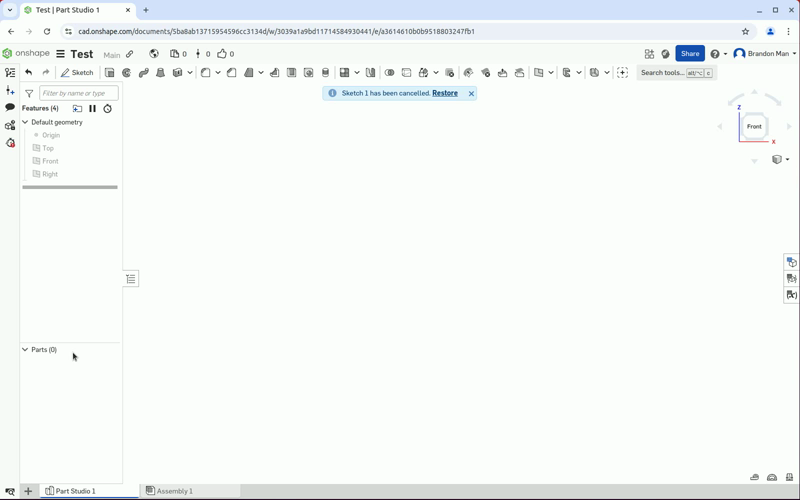
mouse_move(73, 352)
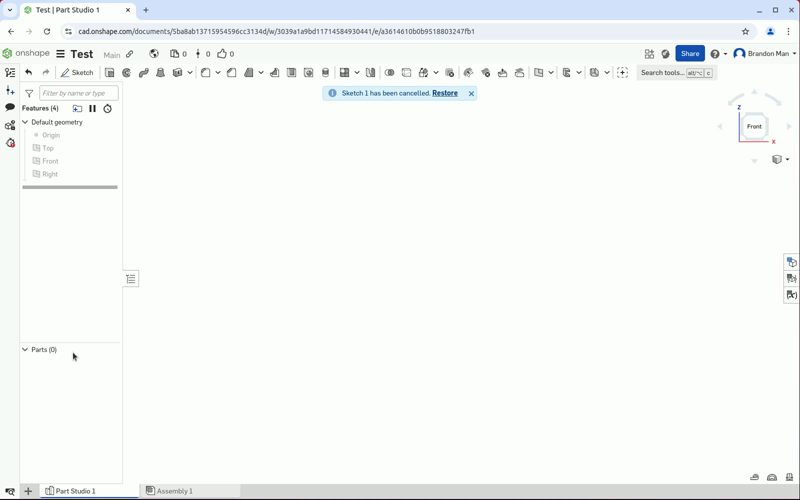
key(shift+y)
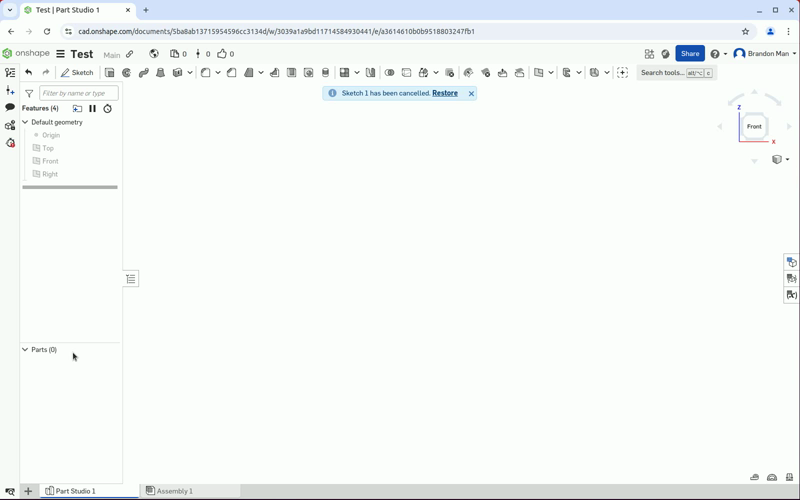
key(shift+s)
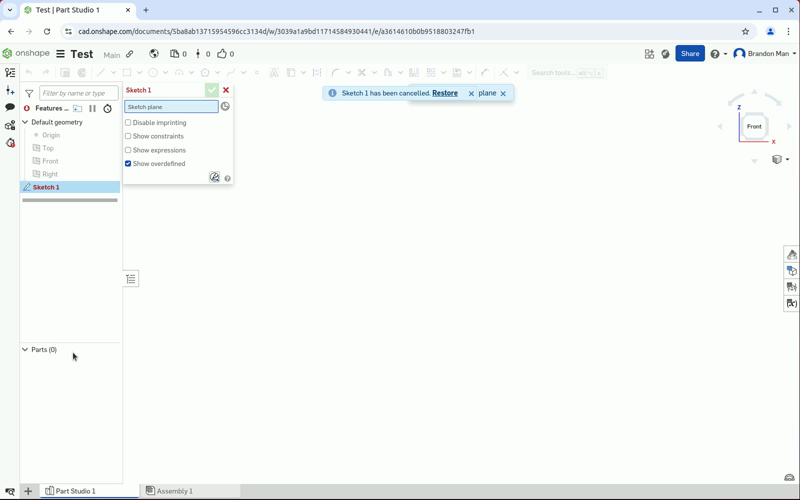
mouse_move(73, 163)
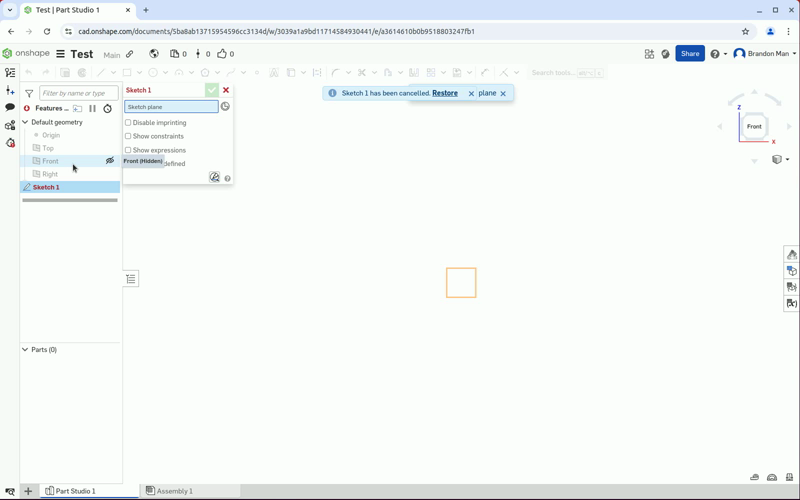
click(73, 163)
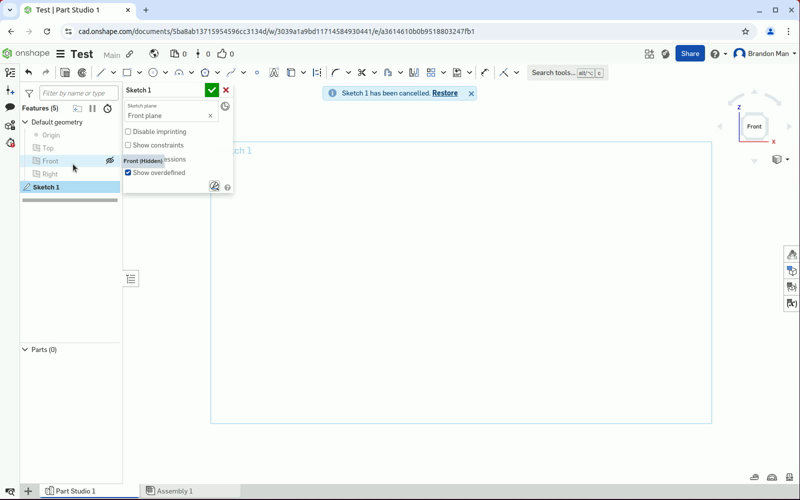
mouse_move(73, 352)
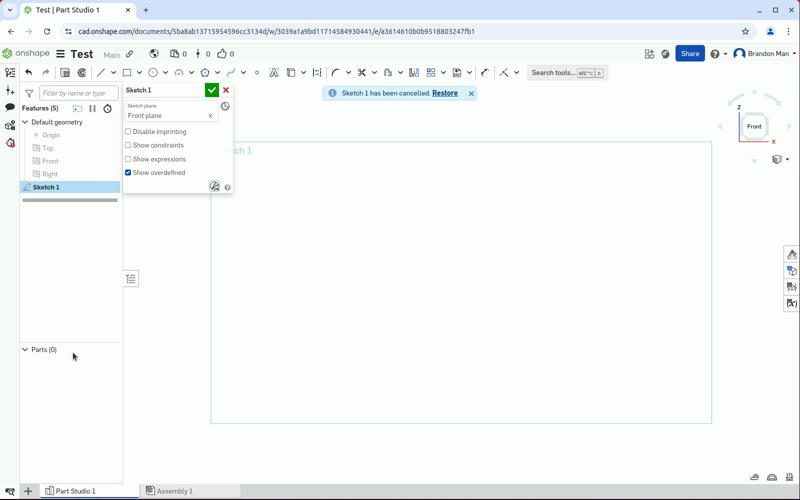
key(y)
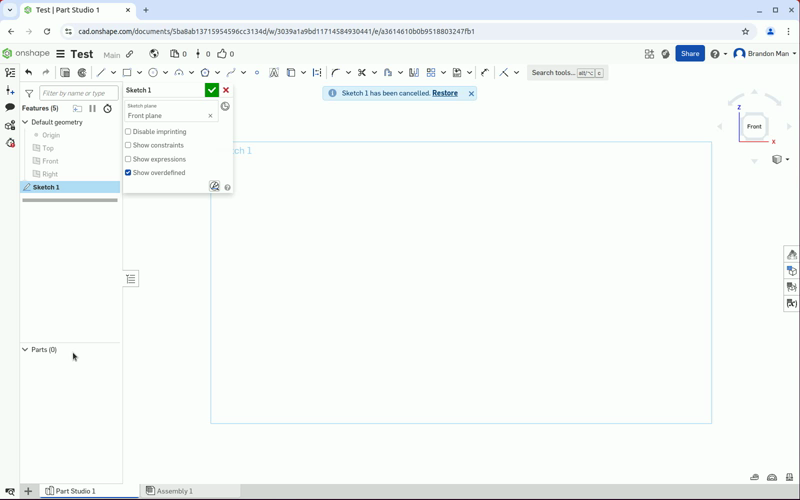
key(l)
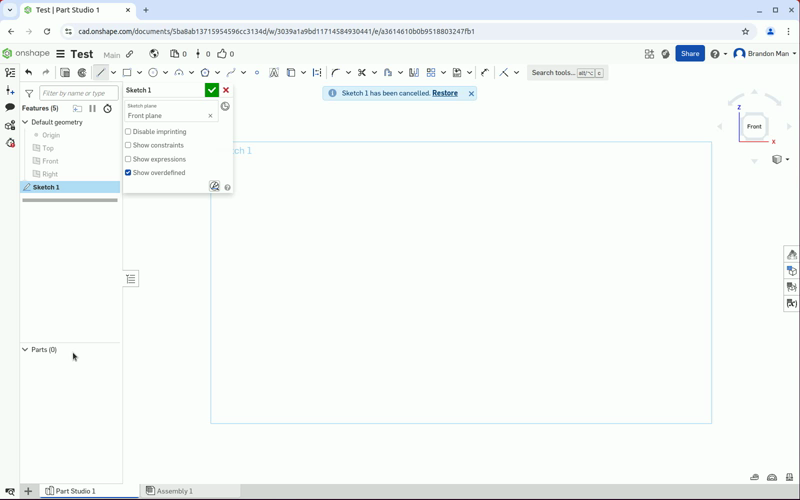
key_down(shift)
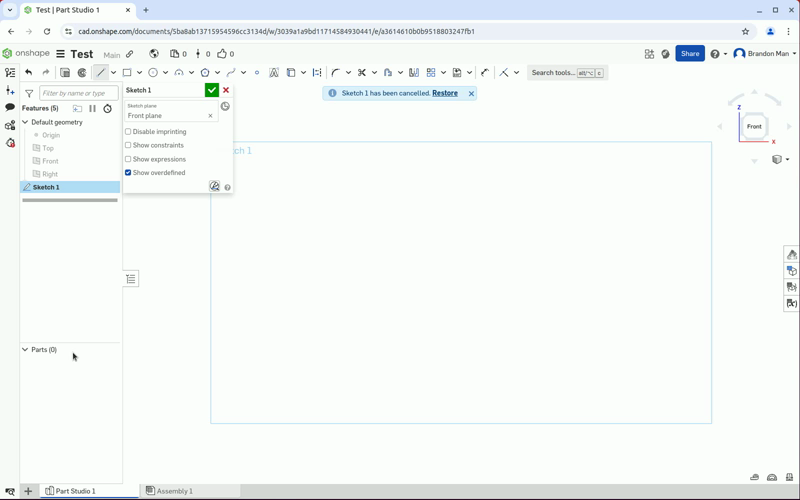
mouse_move(348, 324)
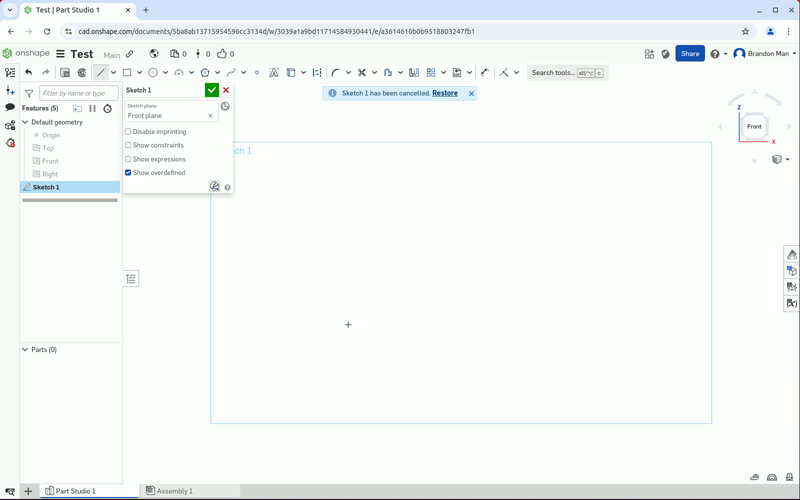
click(348, 324)
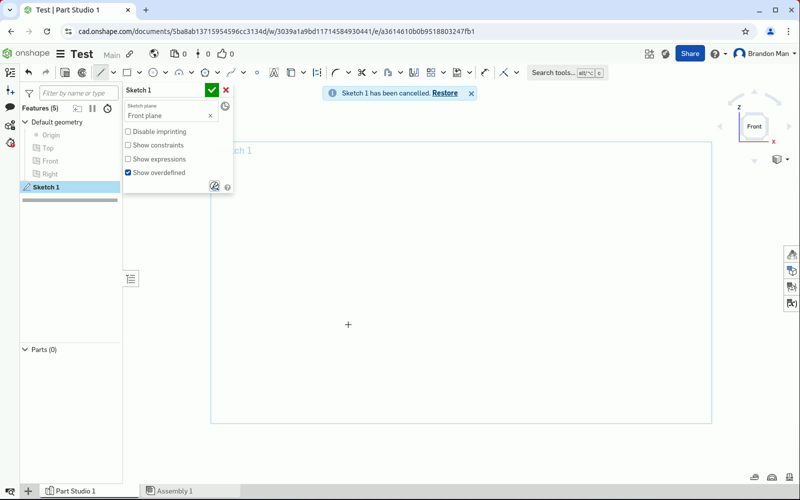
key_up(shift)
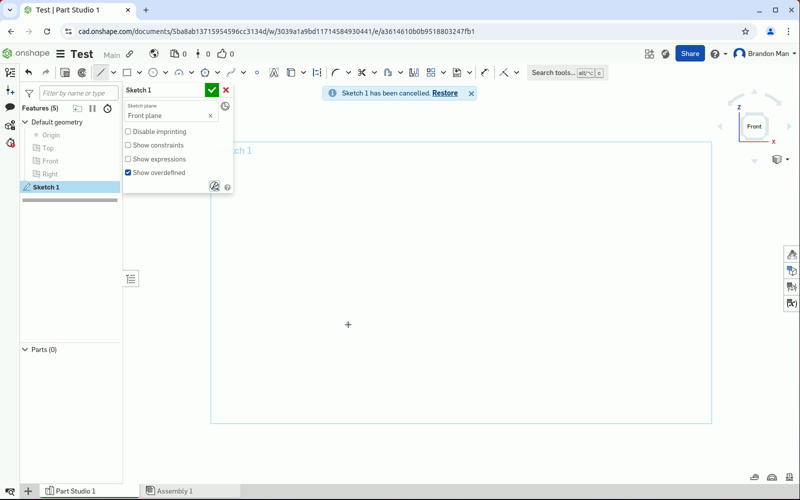
key_down(shift)
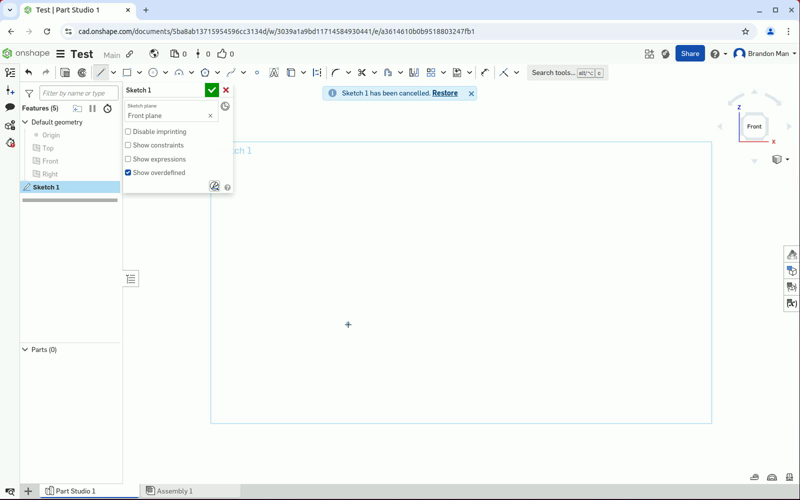
mouse_move(507, 324)
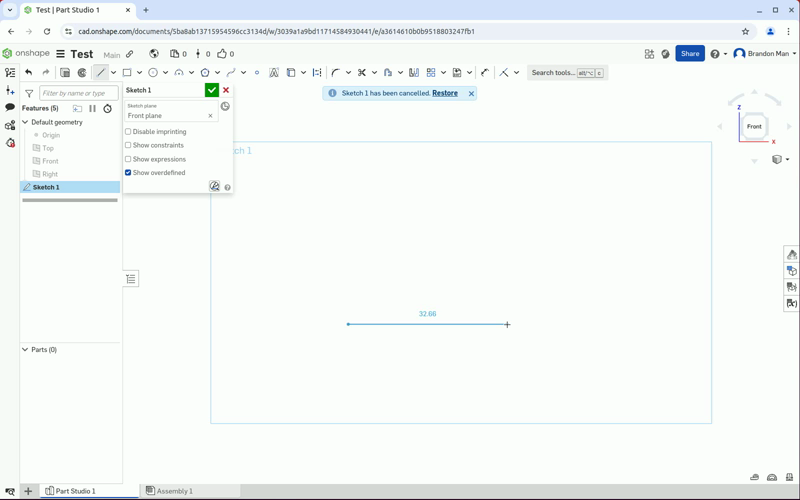
click(507, 324)
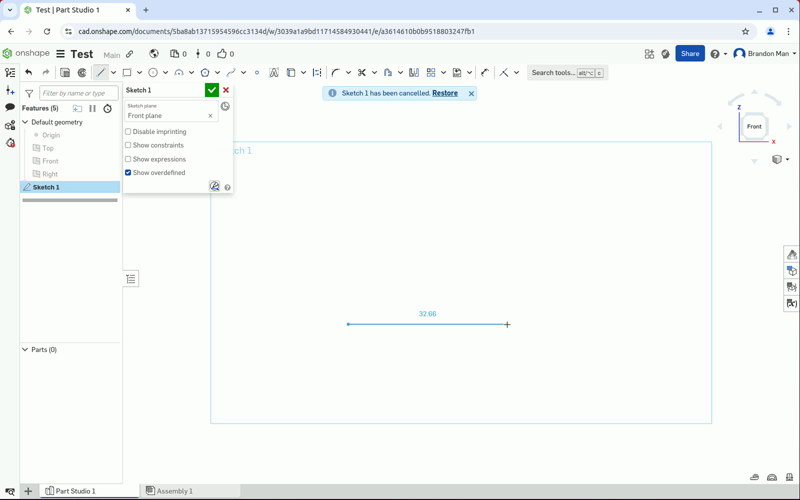
key_up(shift)
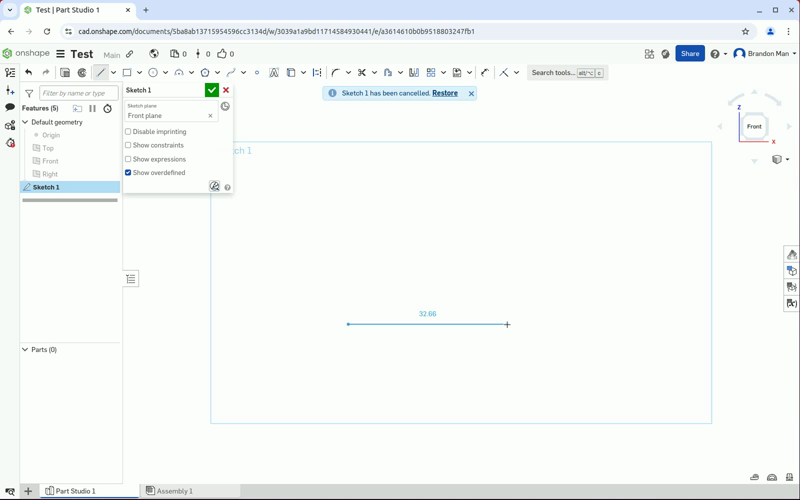
key_down(shift)
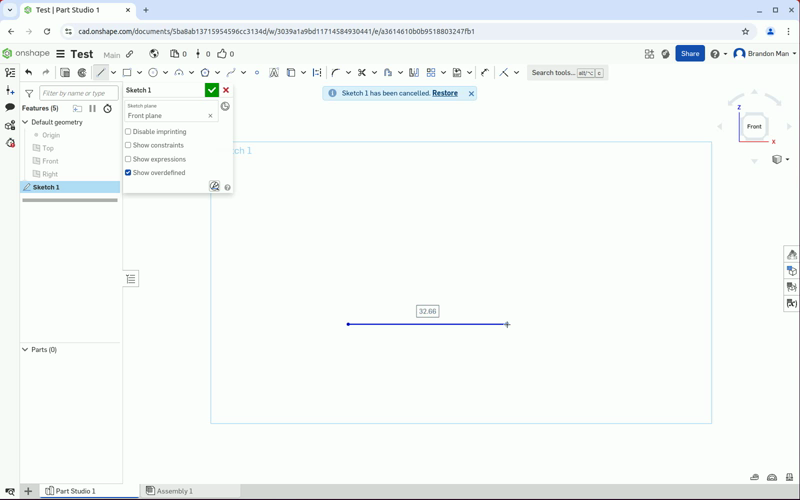
mouse_move(507, 241)
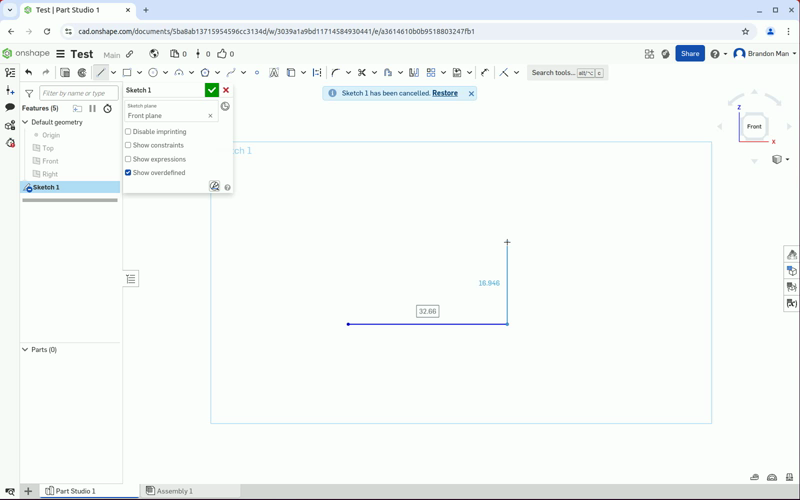
click(507, 241)
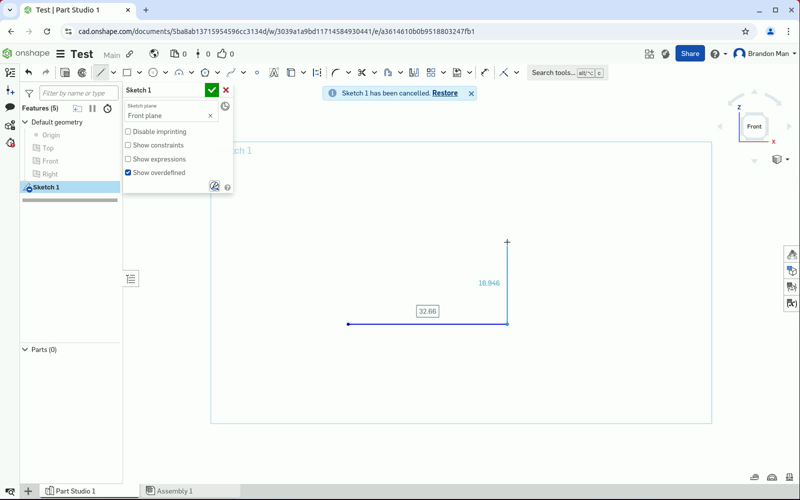
key_up(shift)
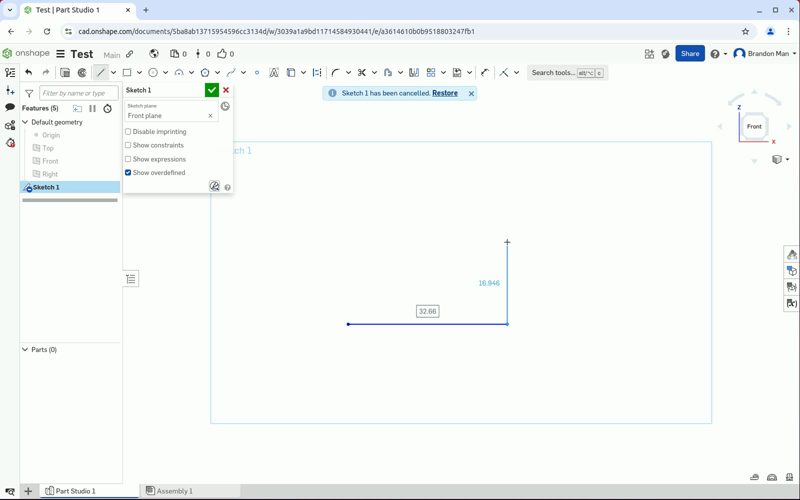
key_down(shift)
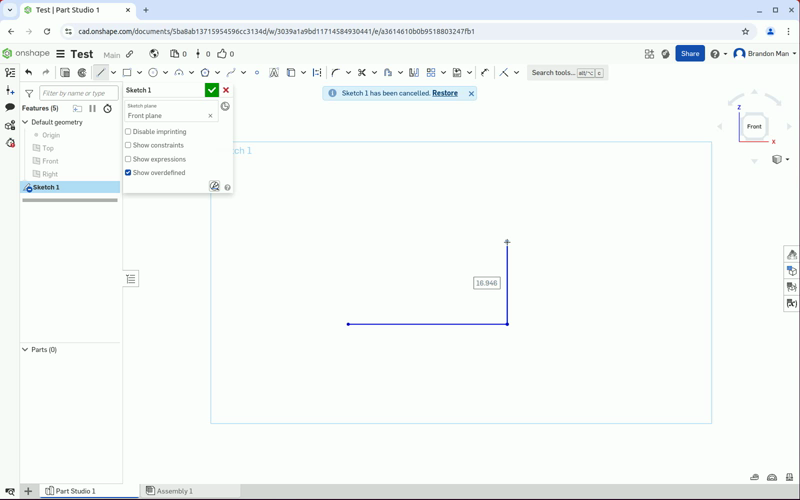
mouse_move(348, 241)
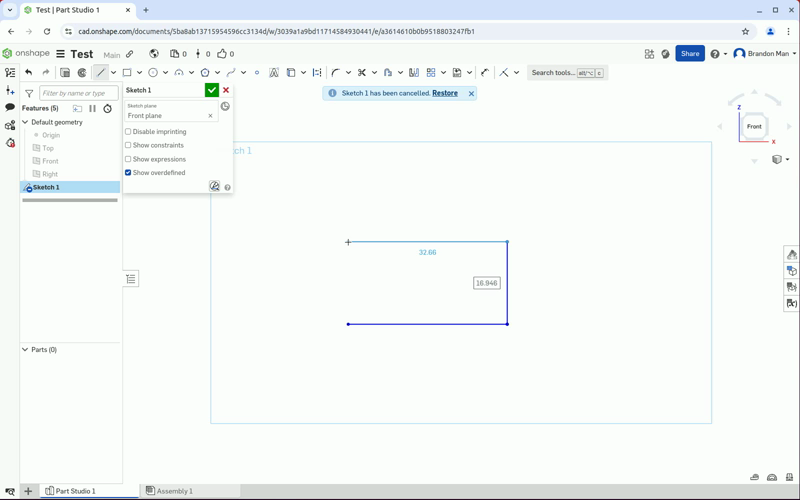
click(348, 241)
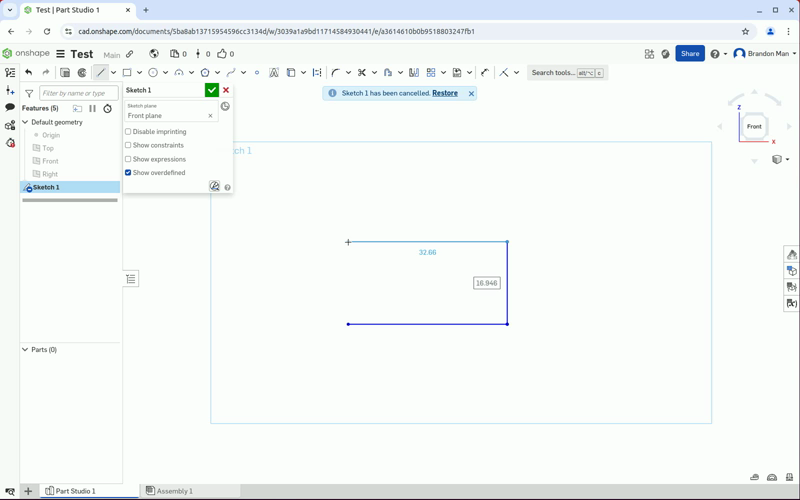
key_up(shift)
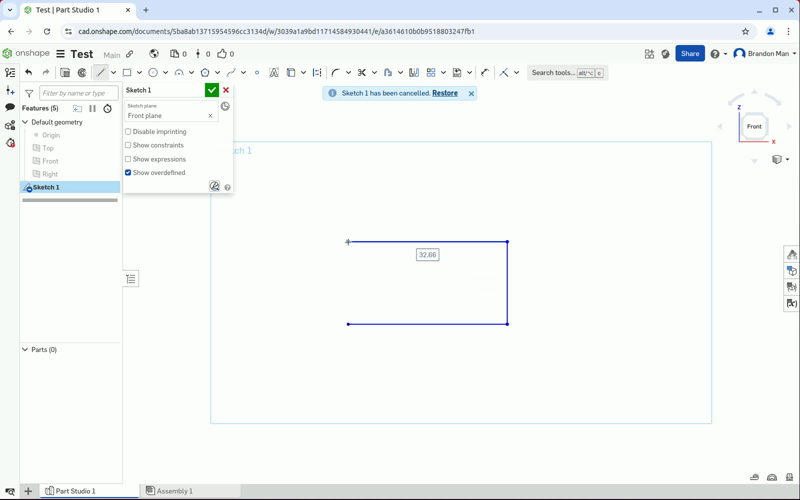
key_down(shift)
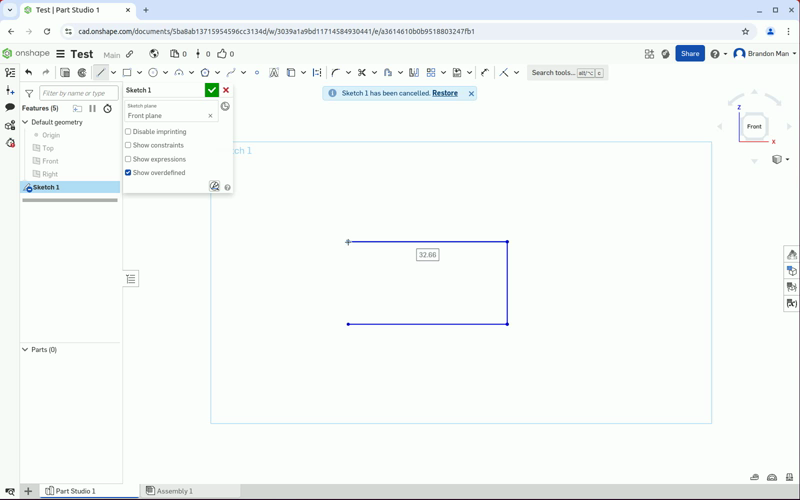
mouse_move(348, 324)
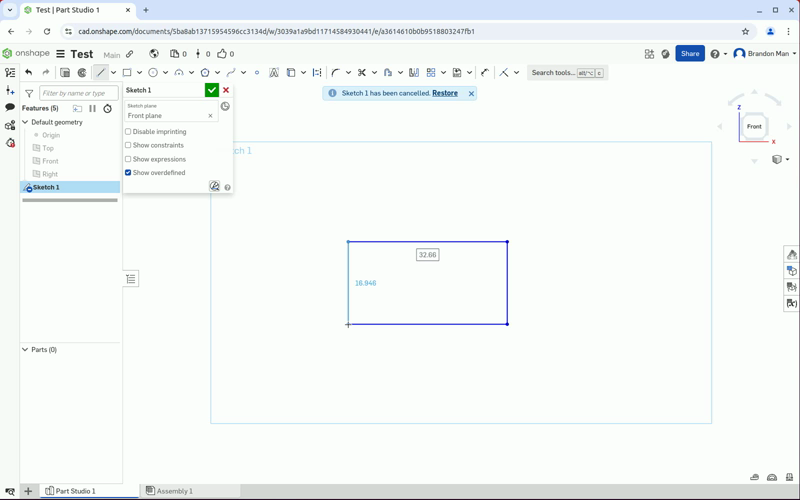
key_up(shift)
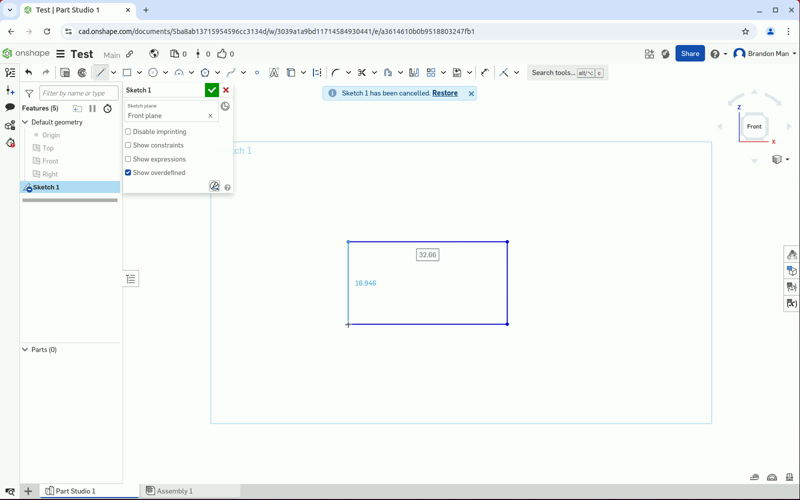
click(348, 324)
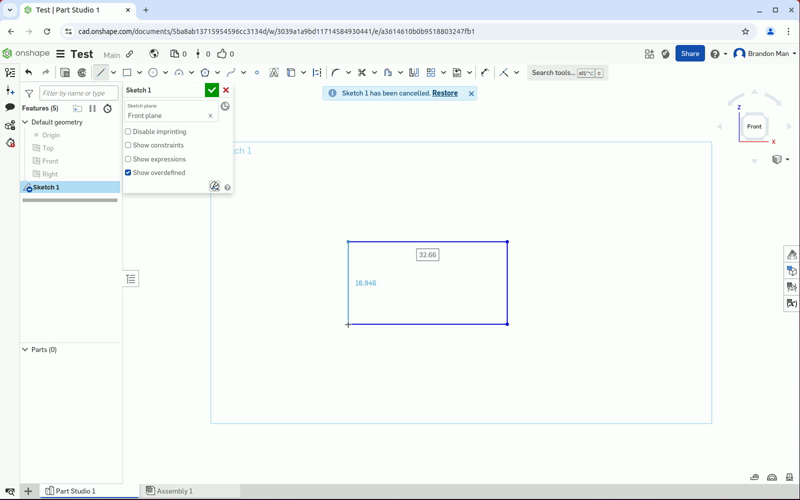
key(esc)
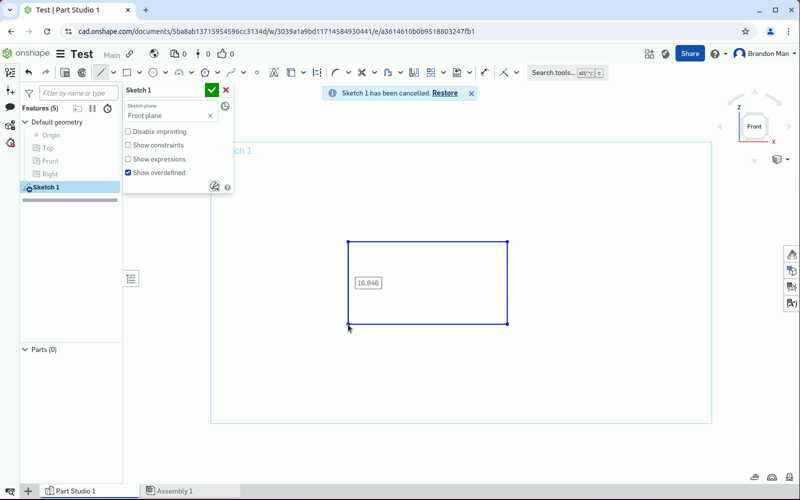
key(c)
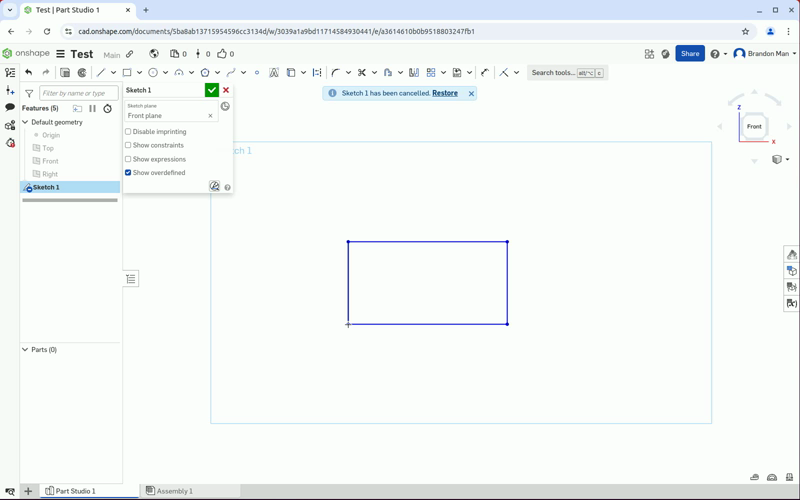
key_down(shift)
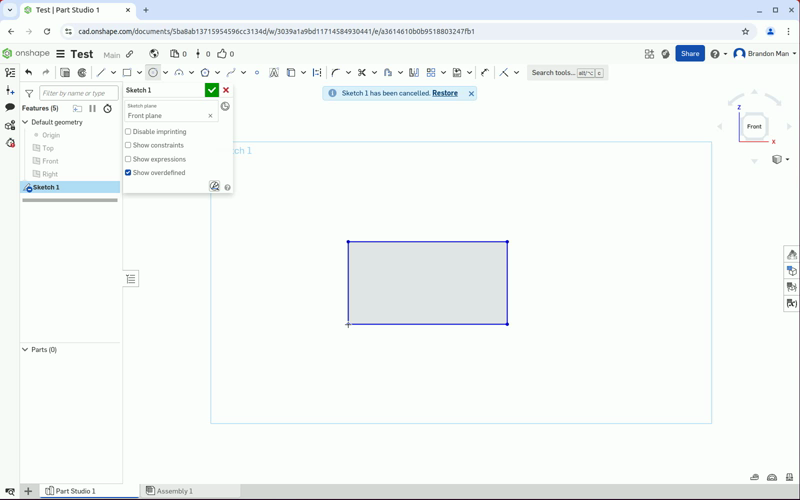
mouse_move(374, 282)
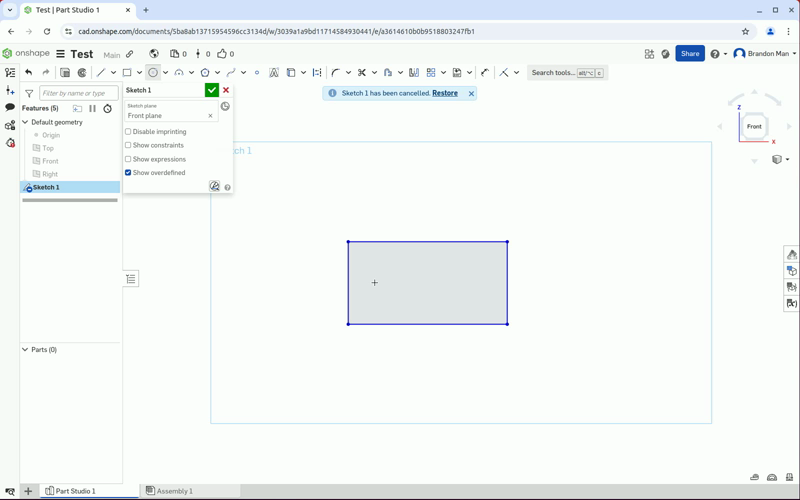
click(374, 282)
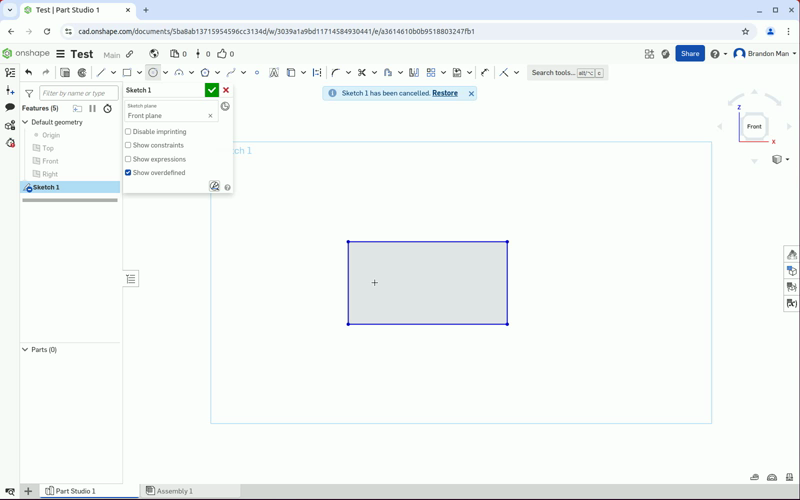
key_up(shift)
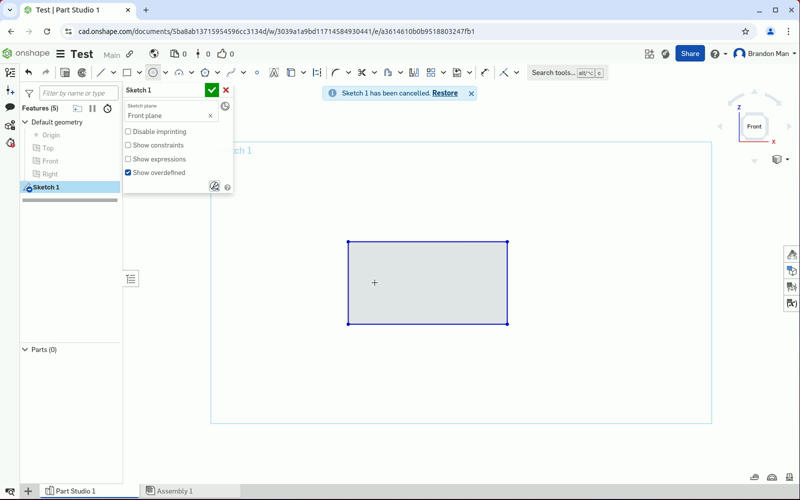
mouse_move(388, 282)
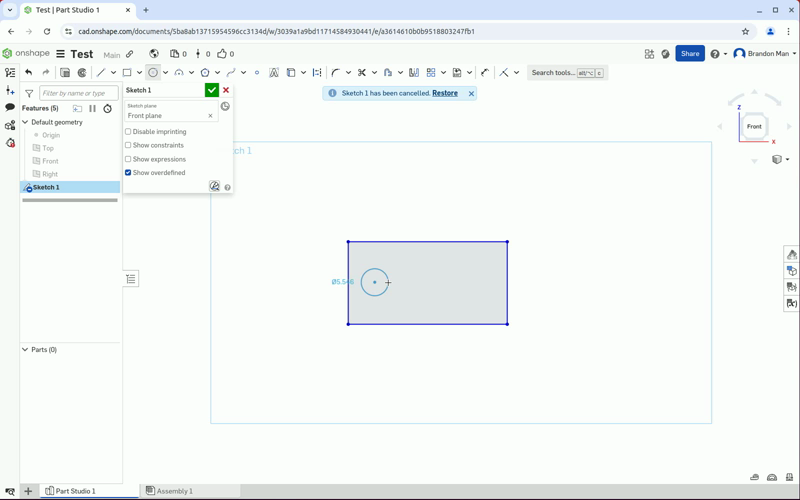
click(388, 282)
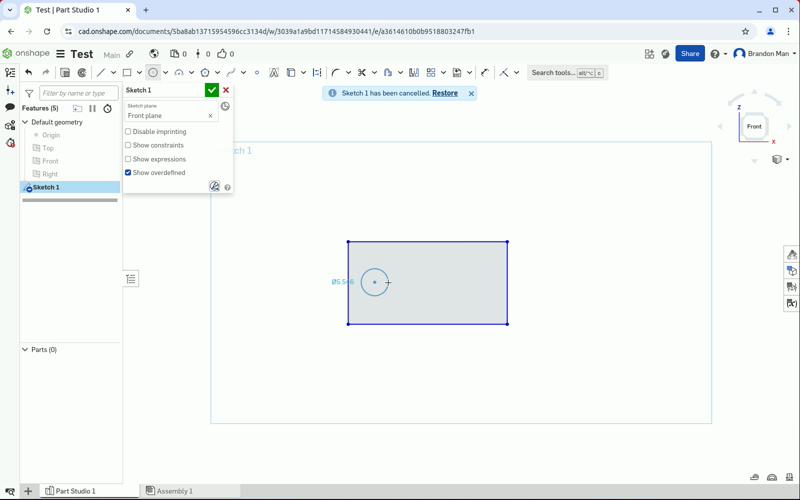
key(esc)
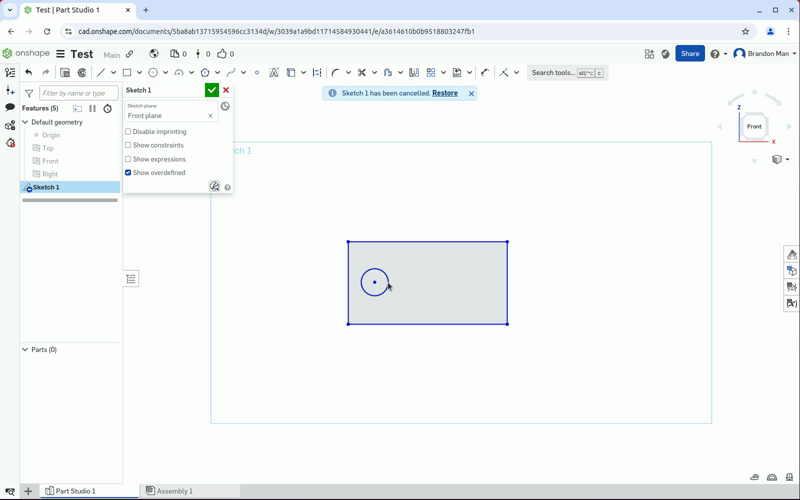
key(l)
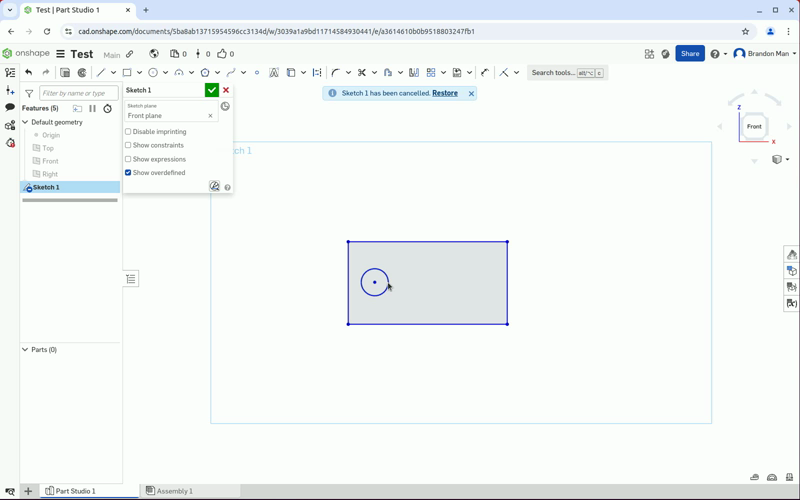
key_down(shift)
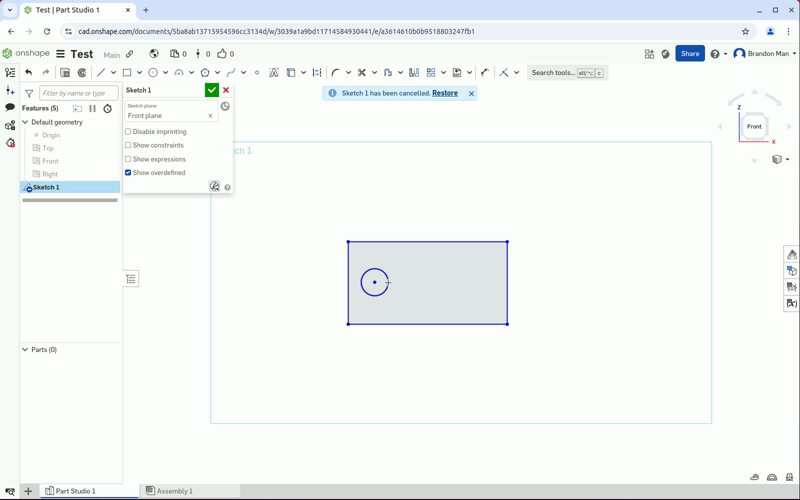
mouse_move(418, 292)
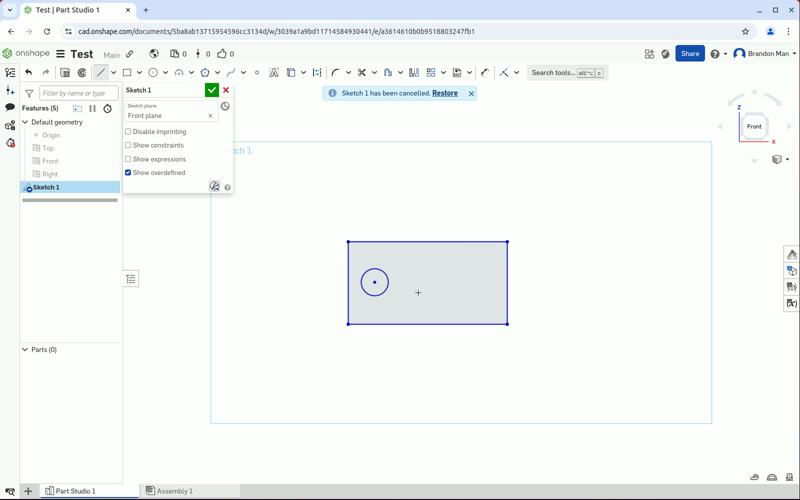
click(418, 292)
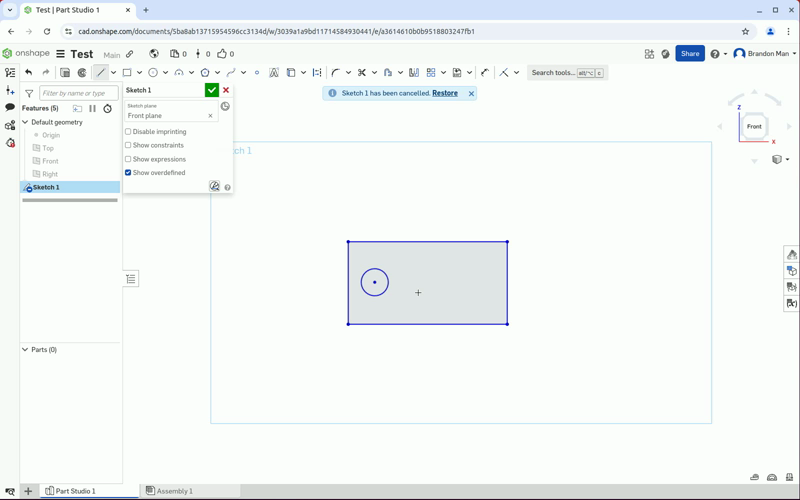
key_up(shift)
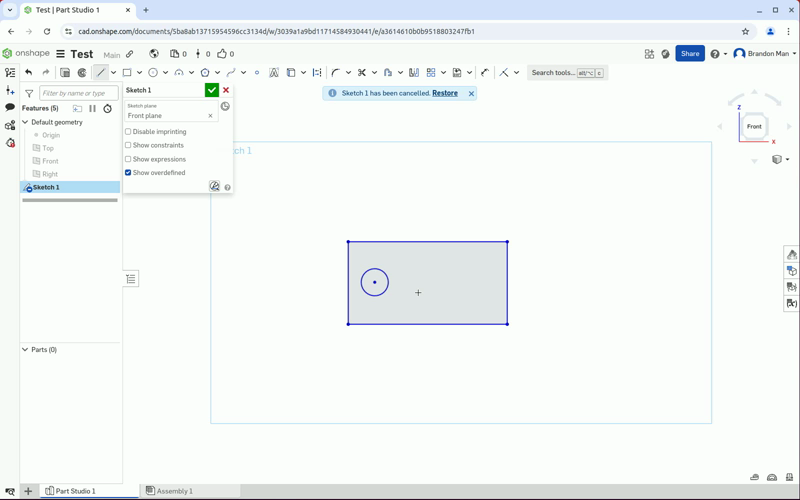
key_down(shift)
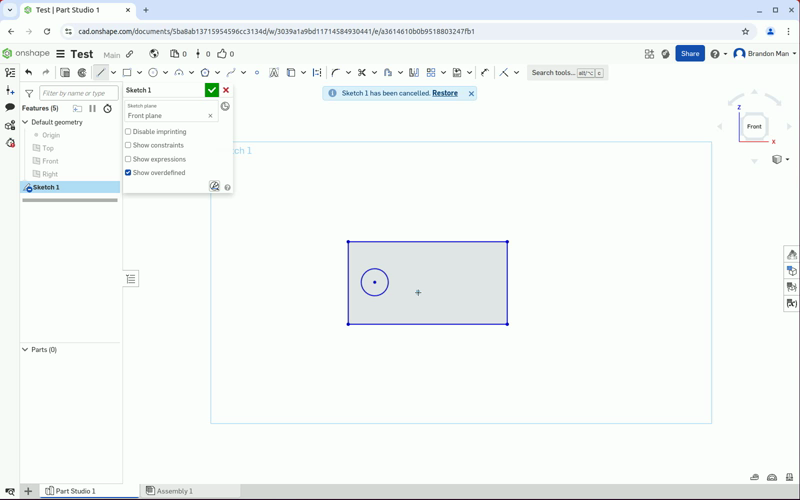
mouse_move(448, 292)
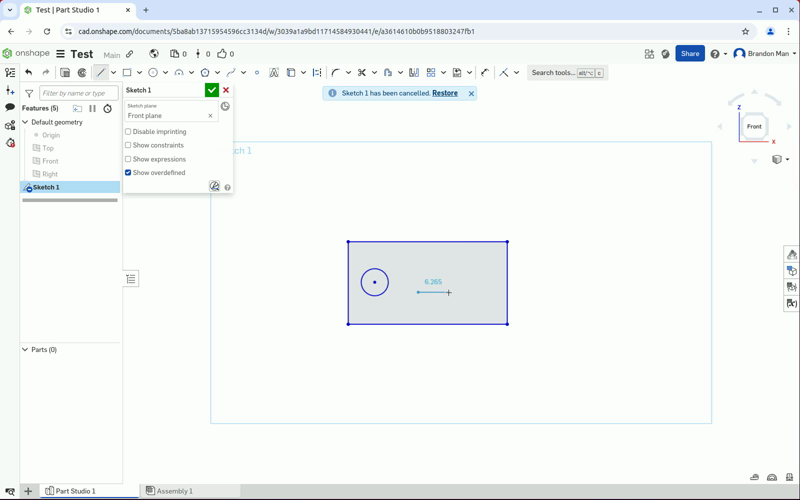
mouse_move(436, 292)
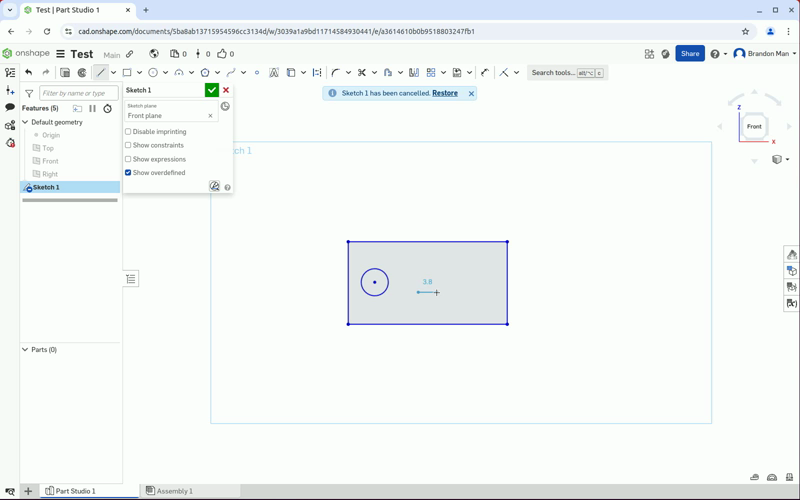
click(436, 292)
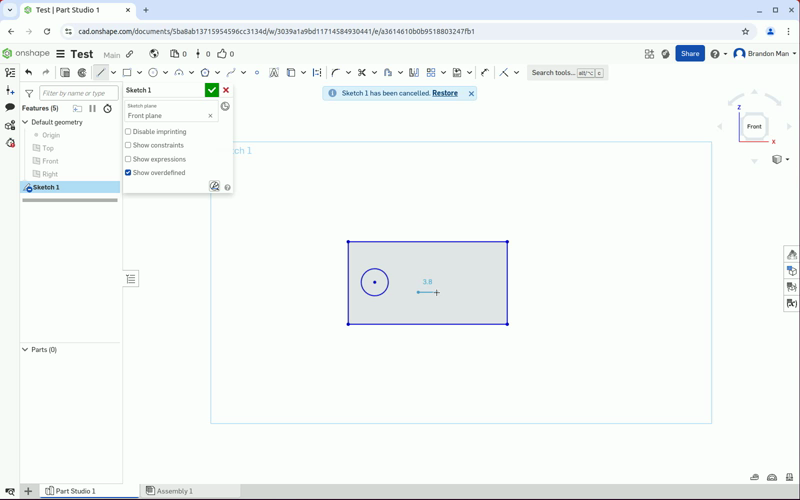
key_up(shift)
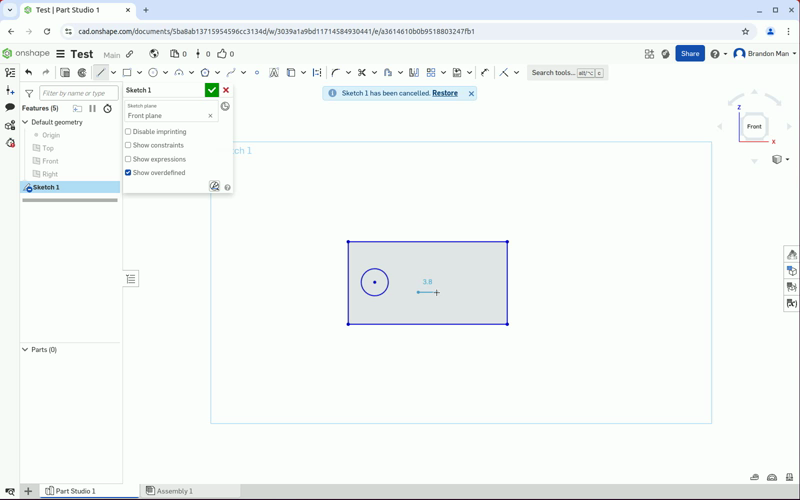
key_down(shift)
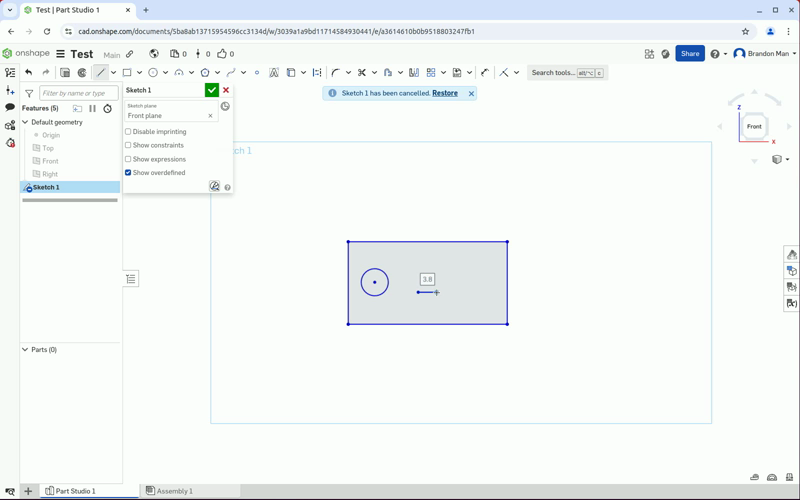
mouse_move(466, 292)
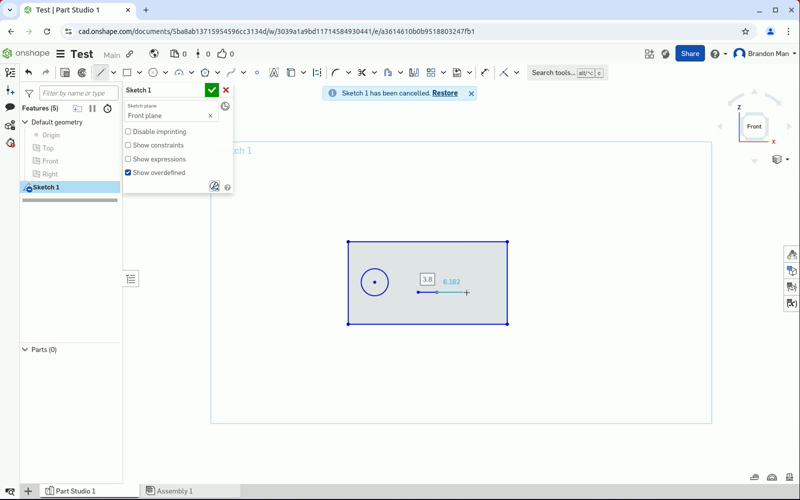
mouse_move(436, 272)
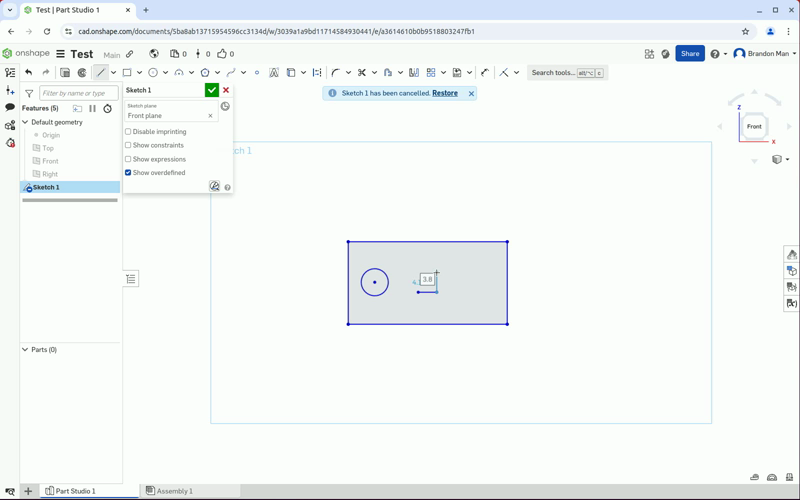
click(436, 272)
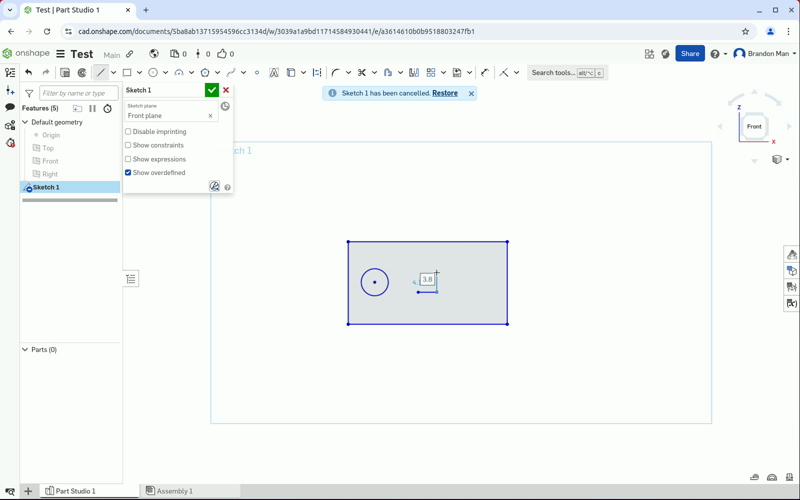
key_up(shift)
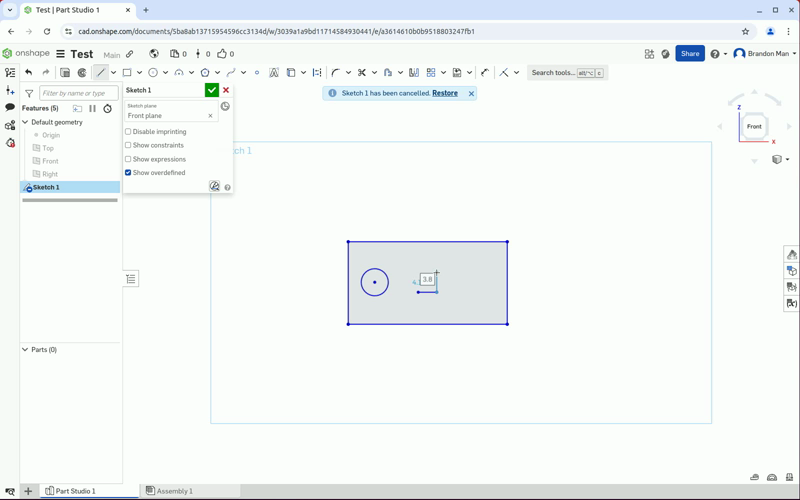
key_down(shift)
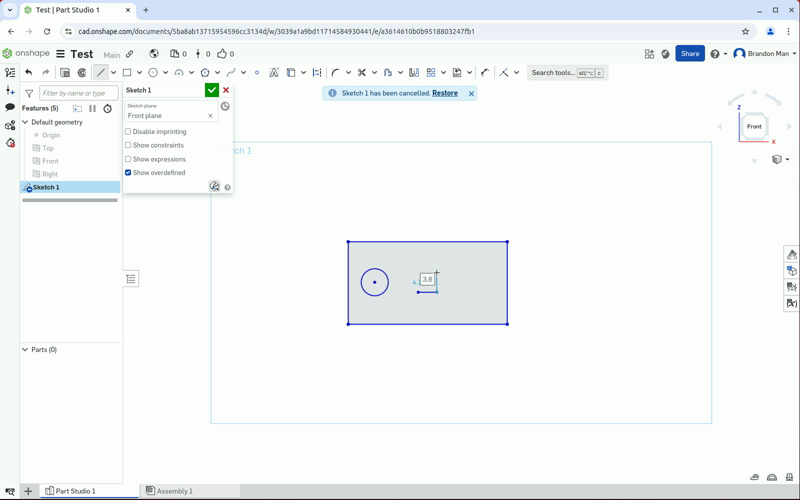
mouse_move(466, 272)
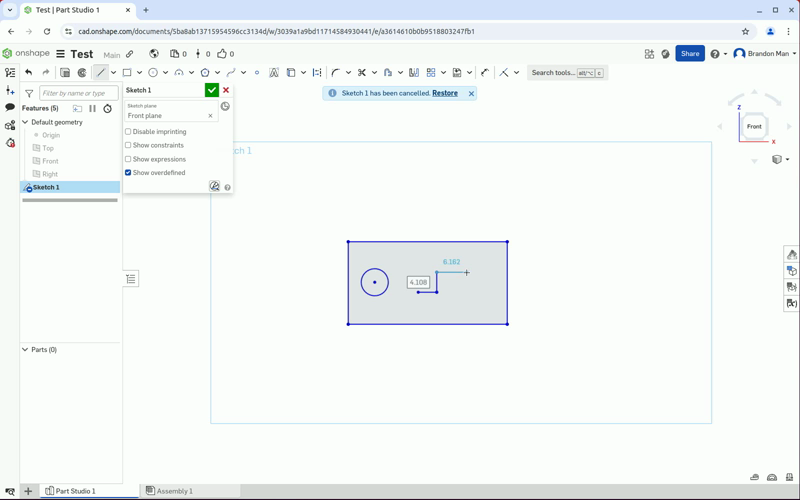
mouse_move(418, 272)
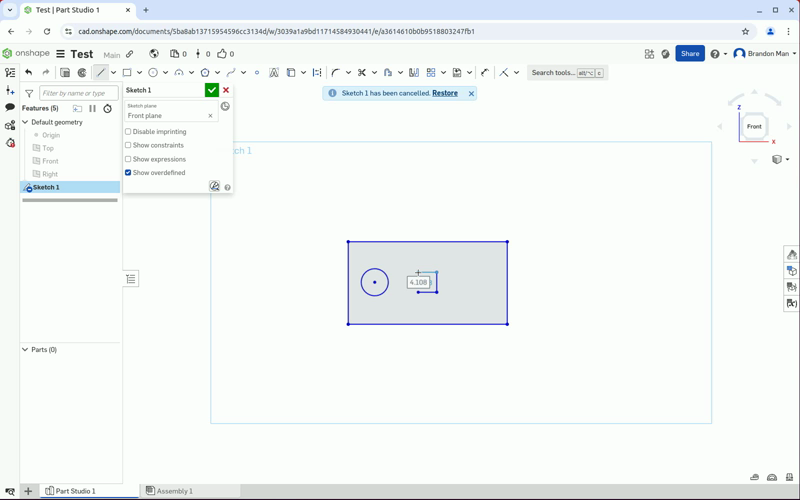
click(418, 272)
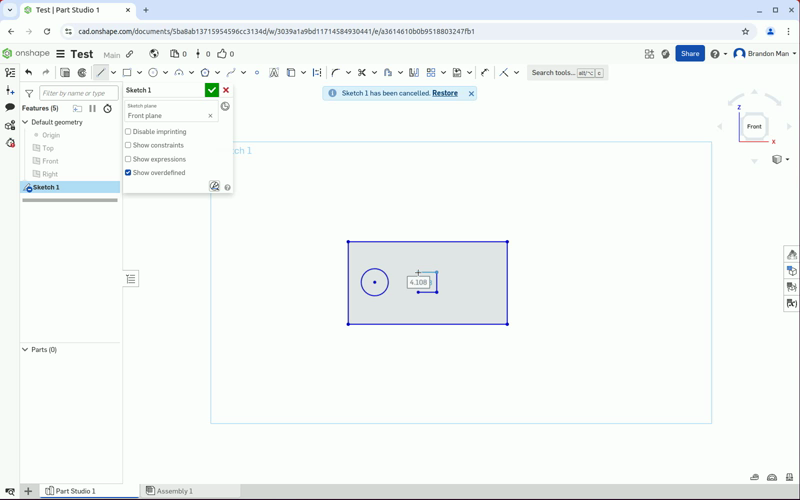
key_up(shift)
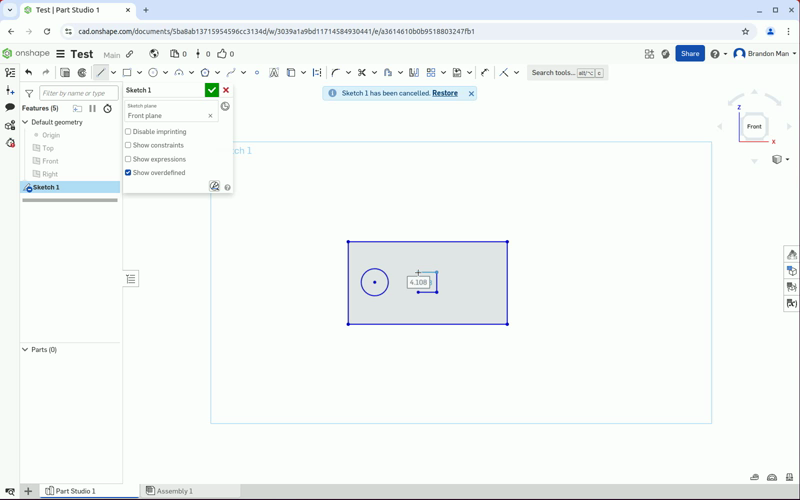
mouse_move(448, 272)
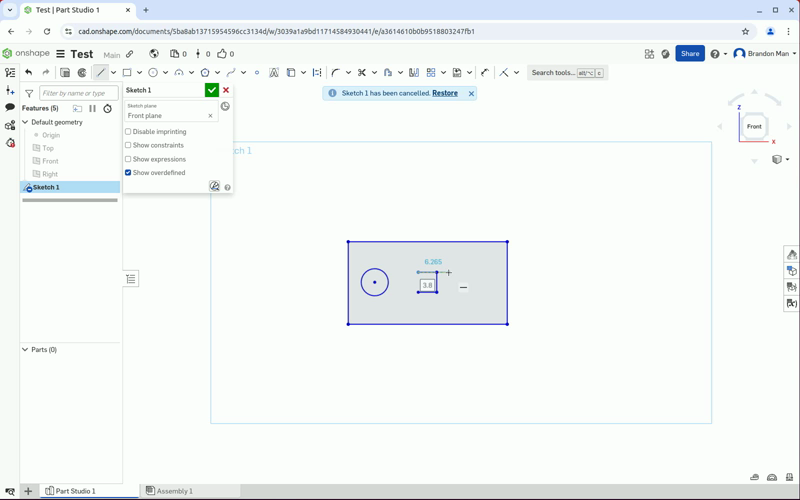
key_down(shift)
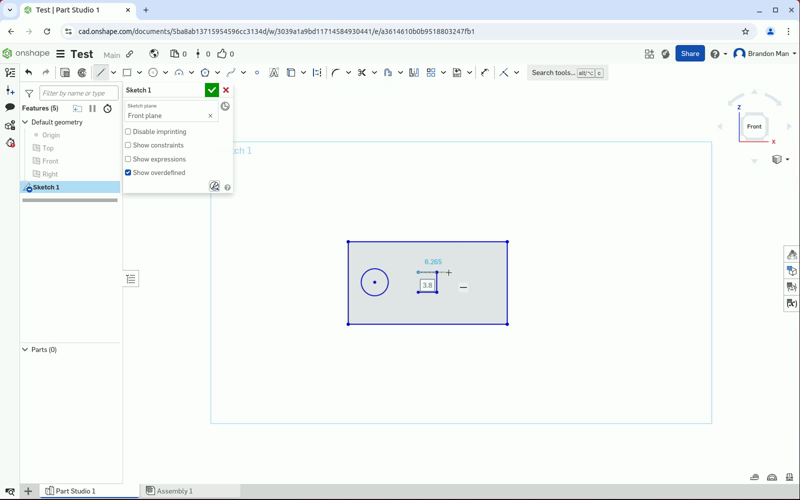
mouse_move(418, 292)
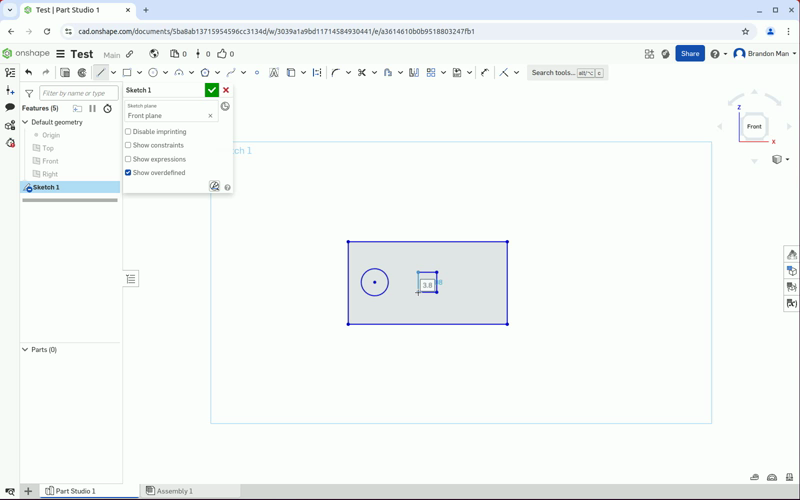
key_up(shift)
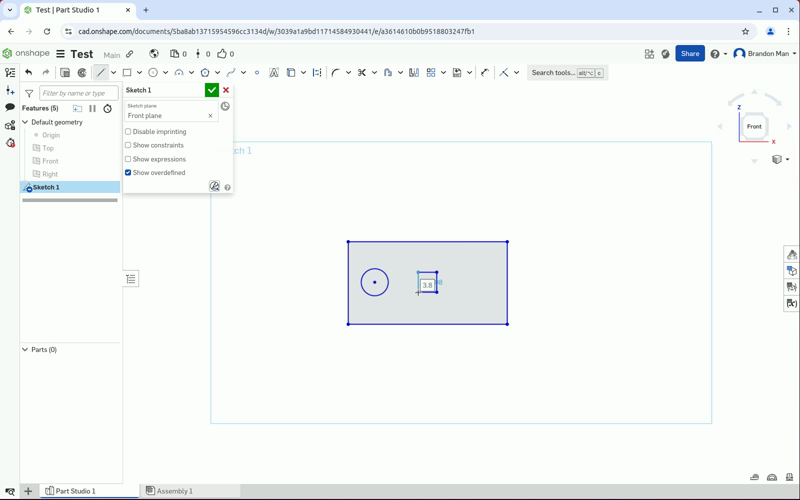
click(418, 292)
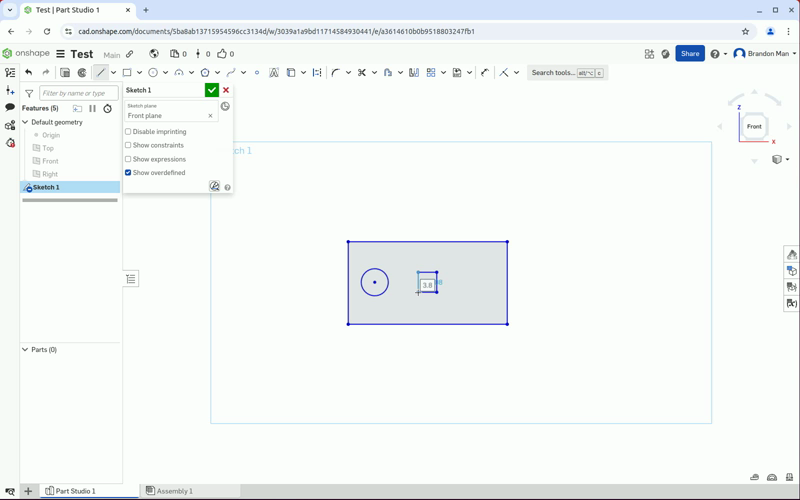
key(esc)
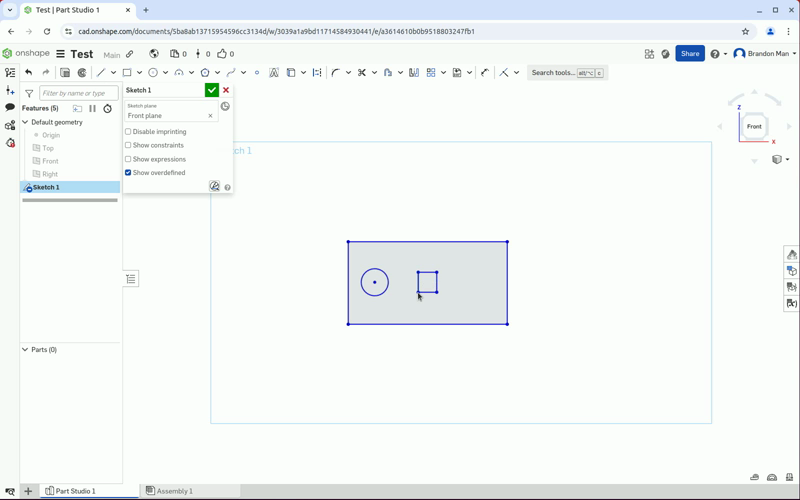
key(l)
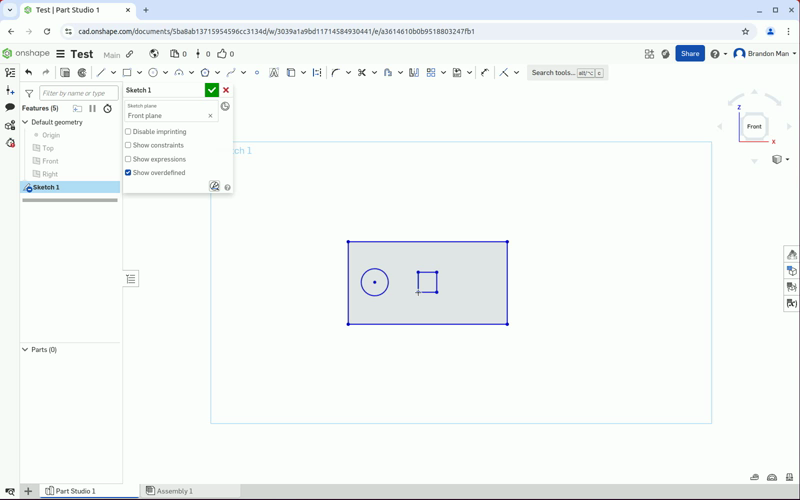
key_down(shift)
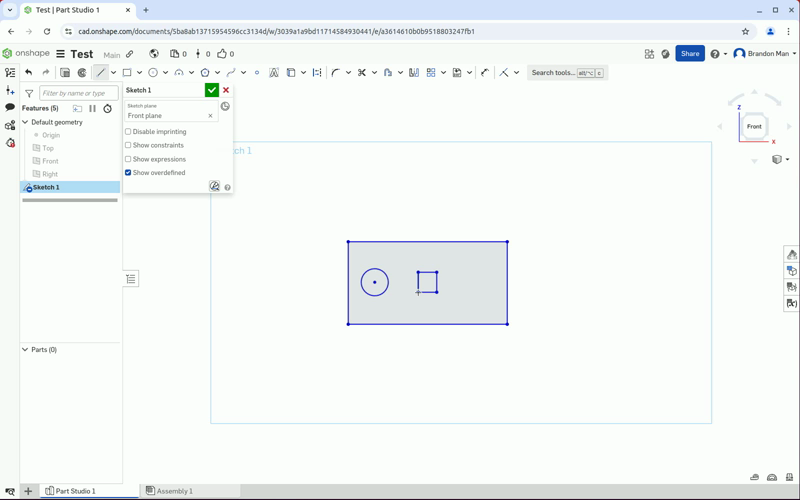
mouse_move(453, 305)
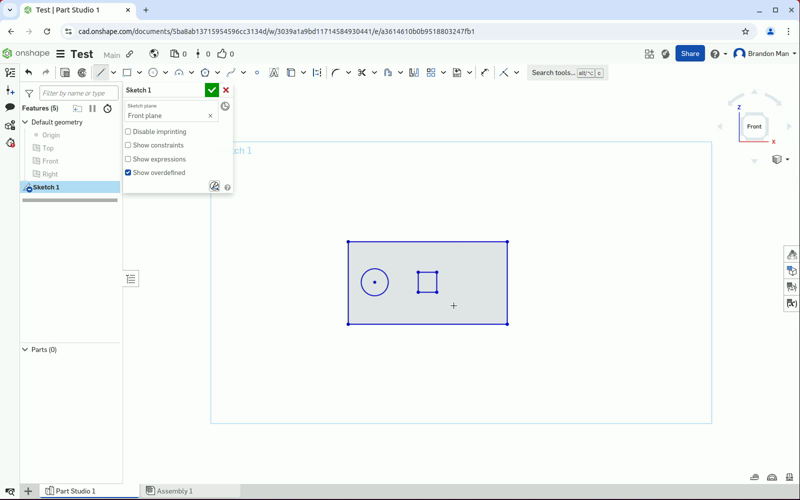
click(453, 305)
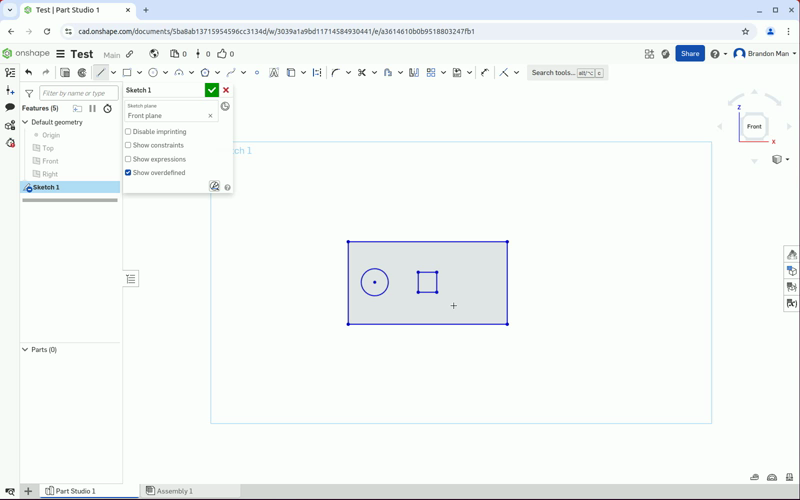
key_up(shift)
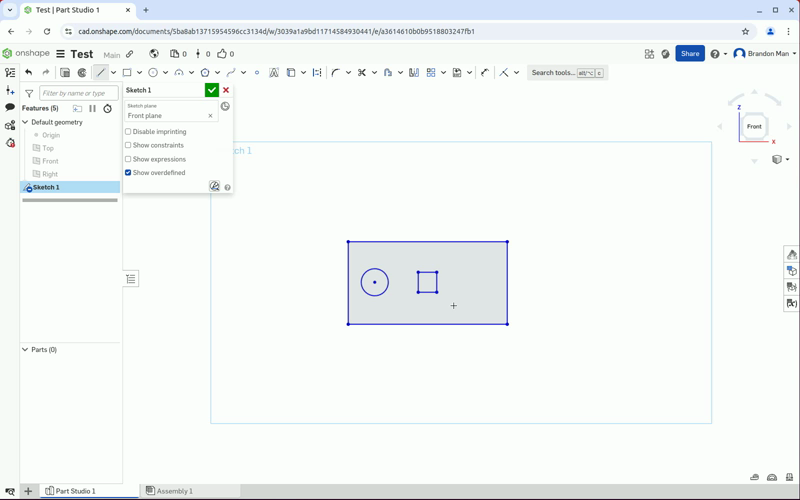
key_down(shift)
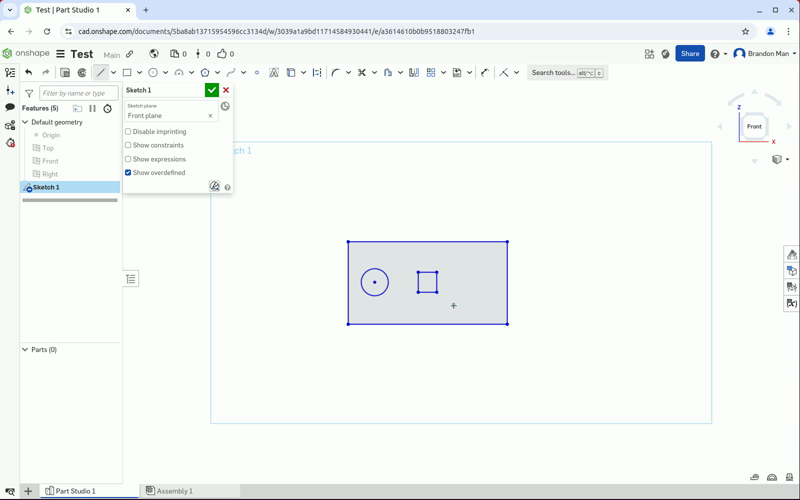
mouse_move(483, 305)
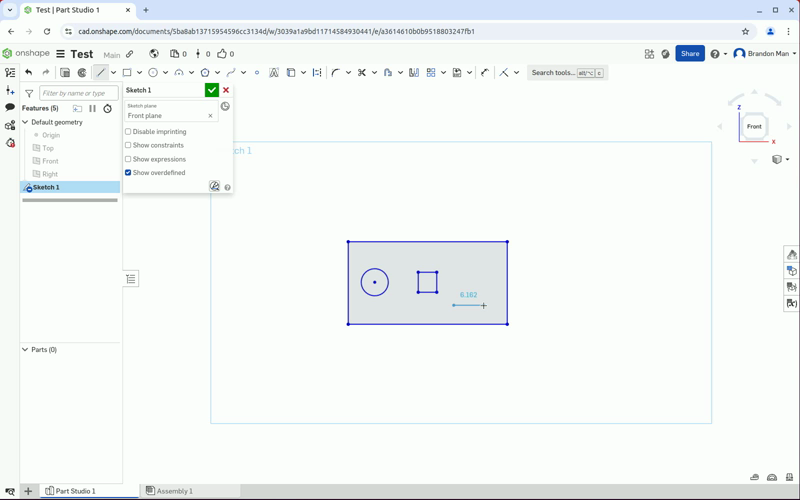
mouse_move(480, 305)
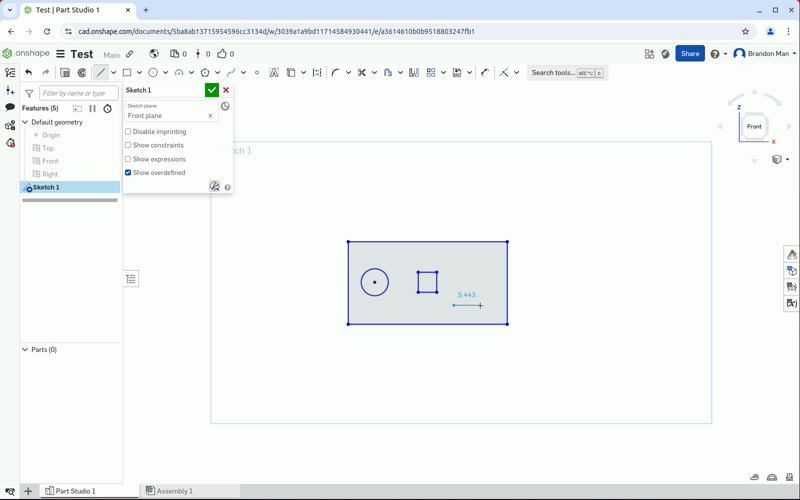
click(480, 305)
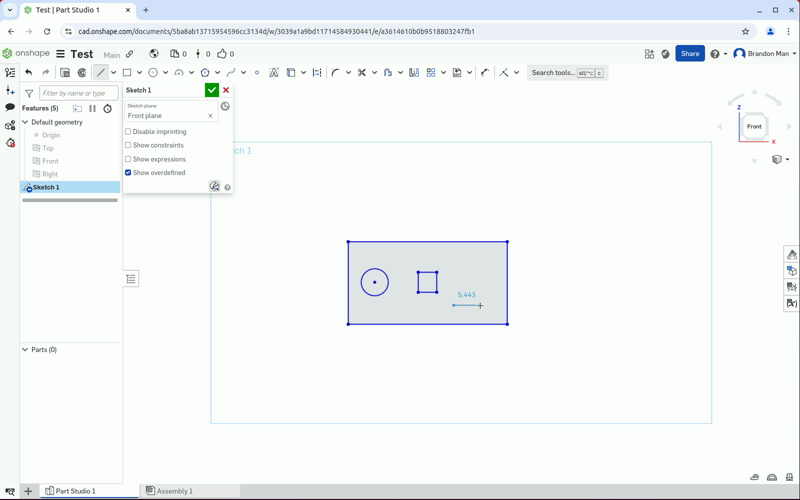
key_up(shift)
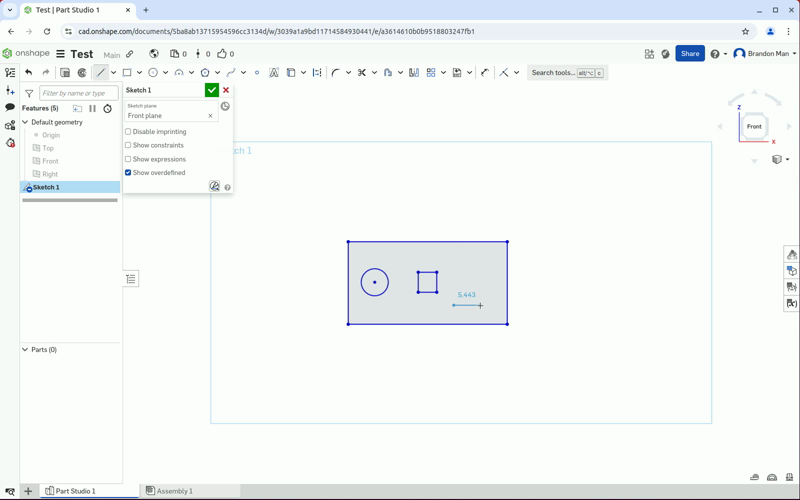
key_down(shift)
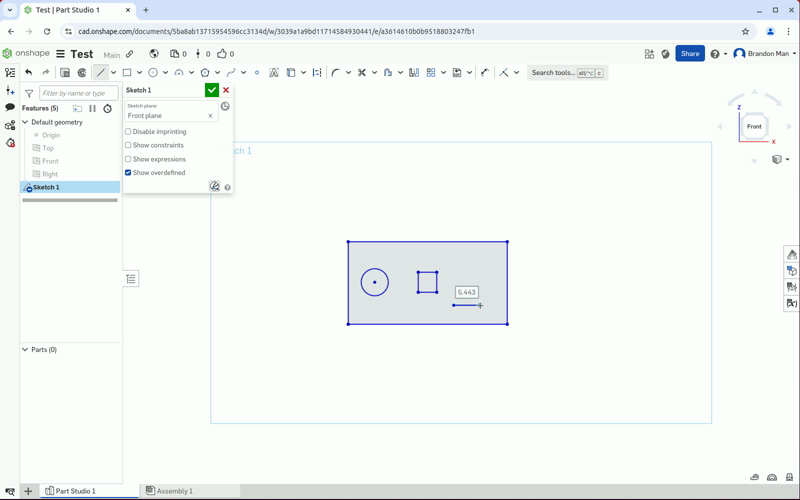
mouse_move(510, 305)
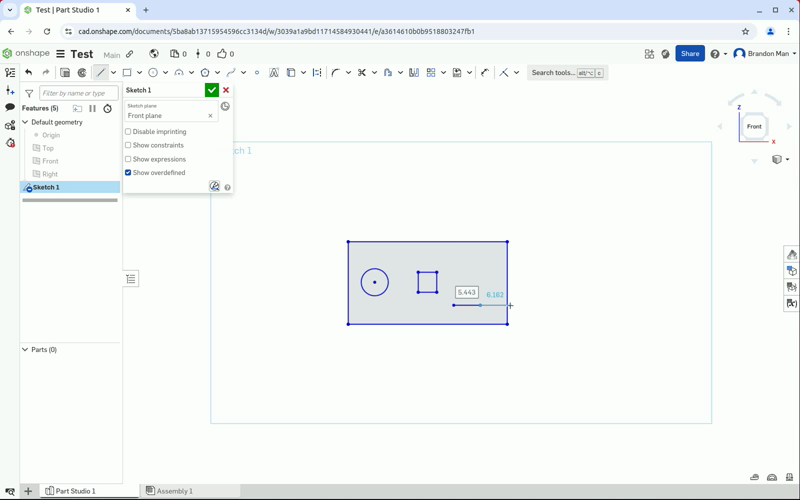
mouse_move(467, 282)
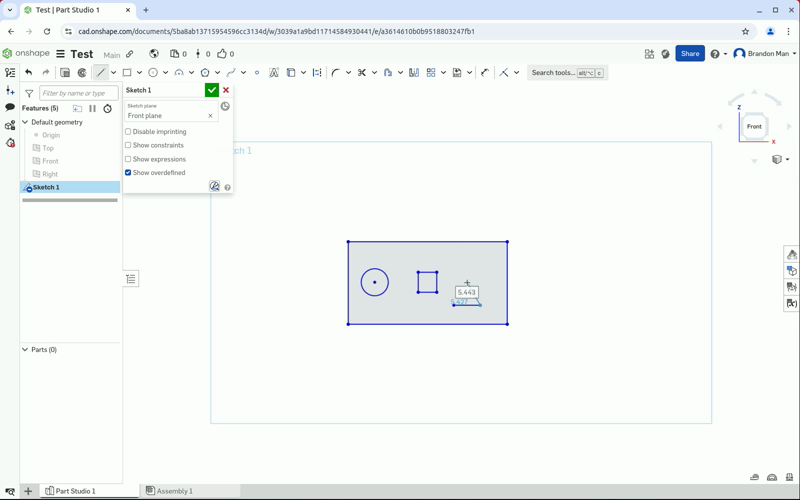
click(467, 282)
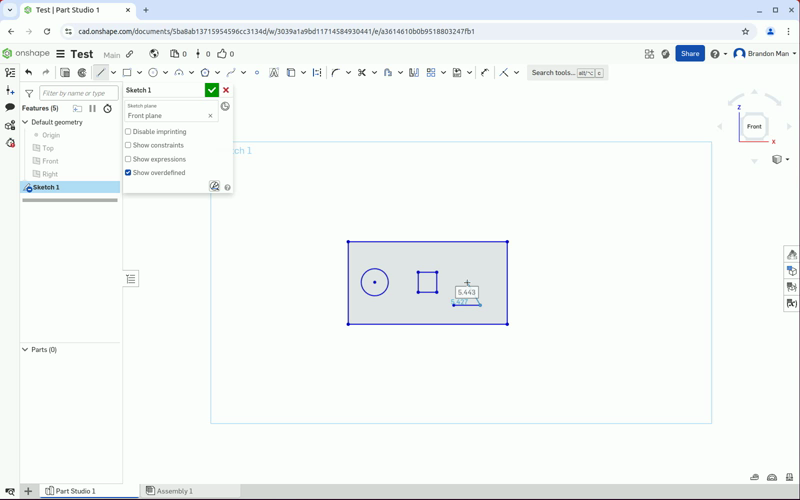
key_up(shift)
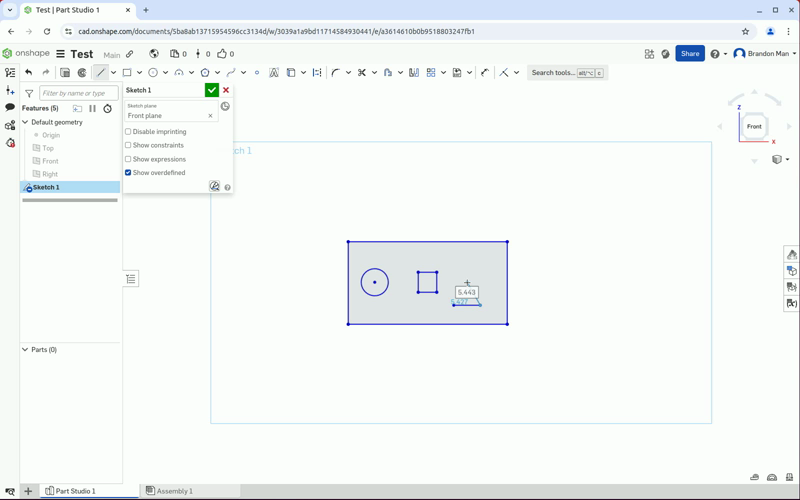
mouse_move(497, 282)
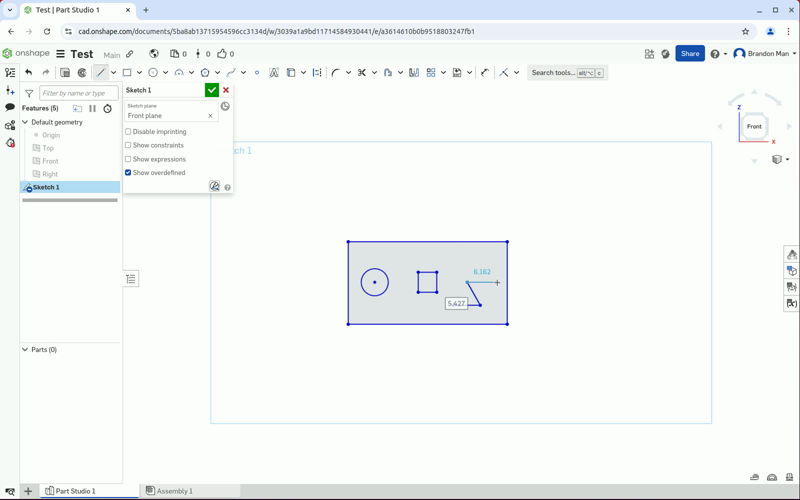
key_down(shift)
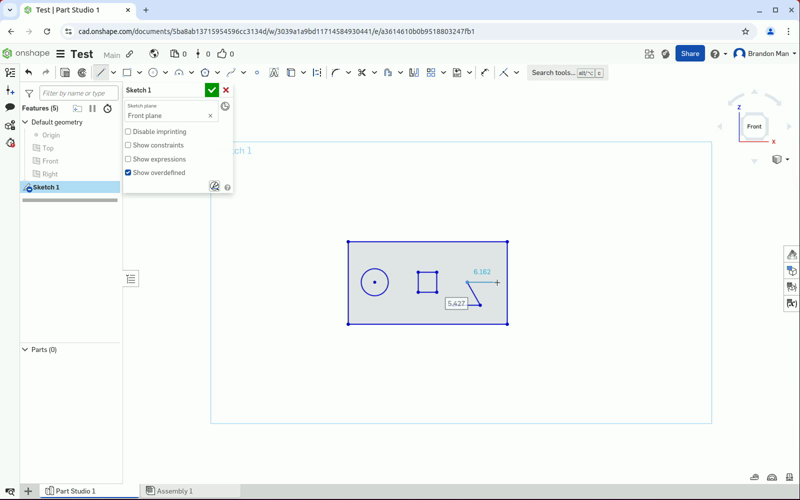
mouse_move(453, 305)
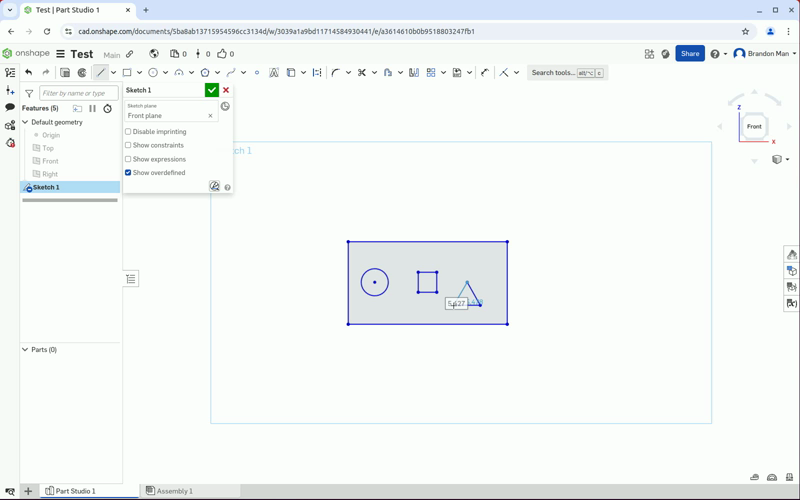
key_up(shift)
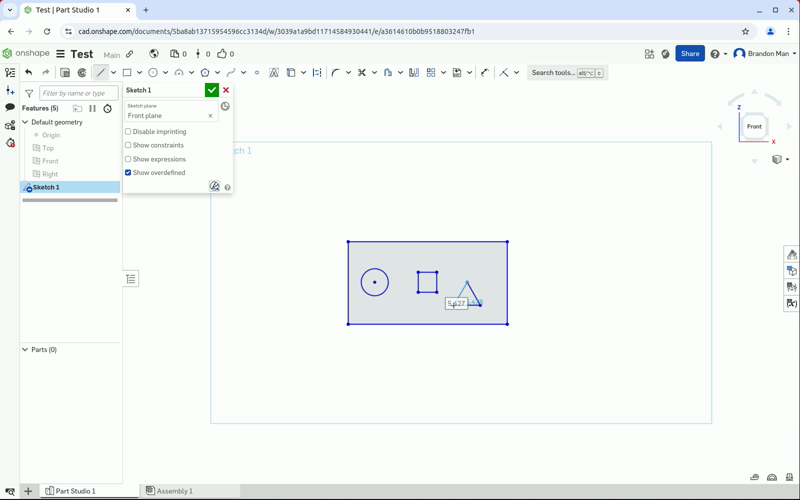
click(453, 305)
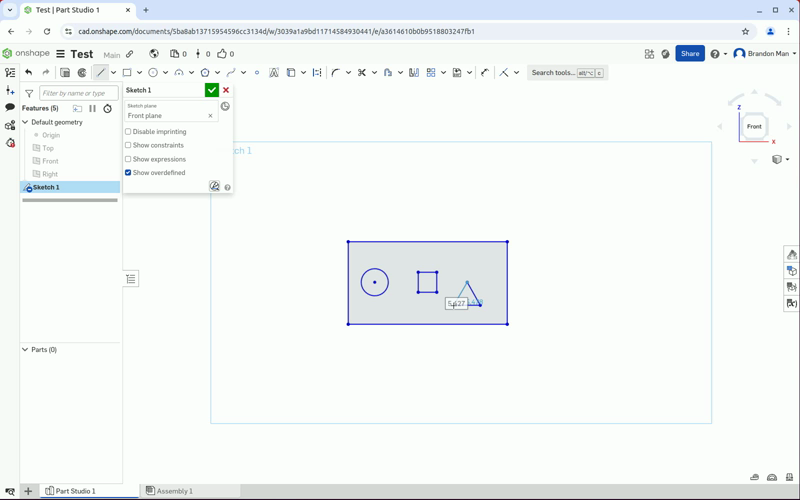
key(esc)
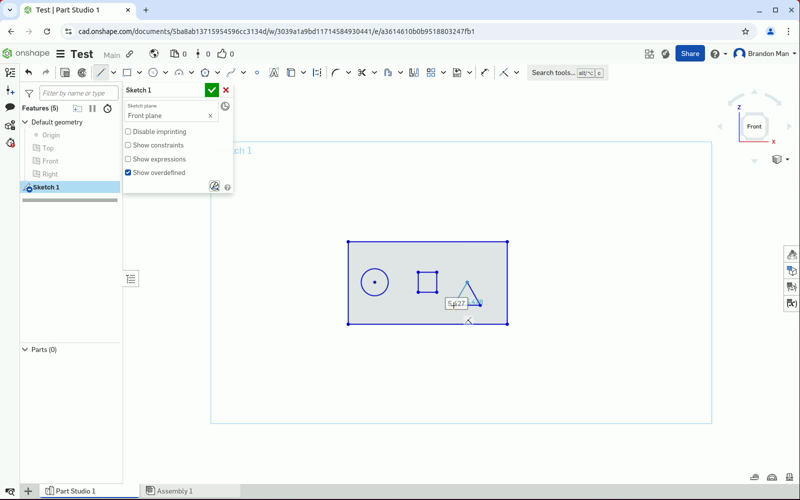
mouse_move(426, 255)
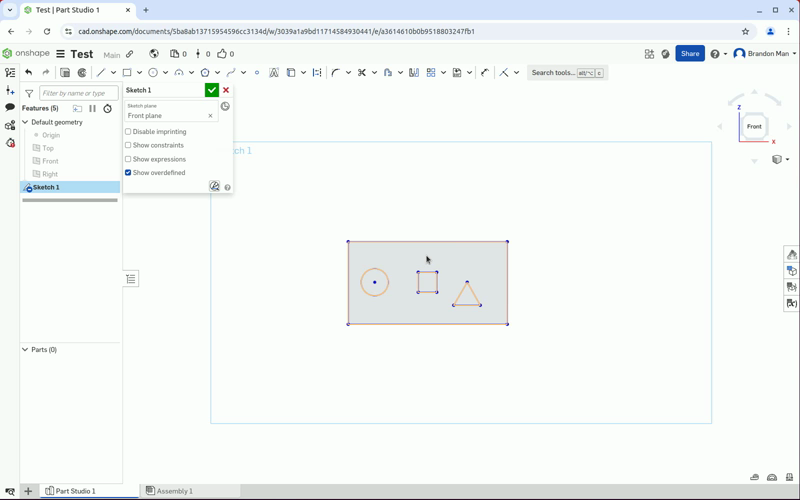
click(426, 255)
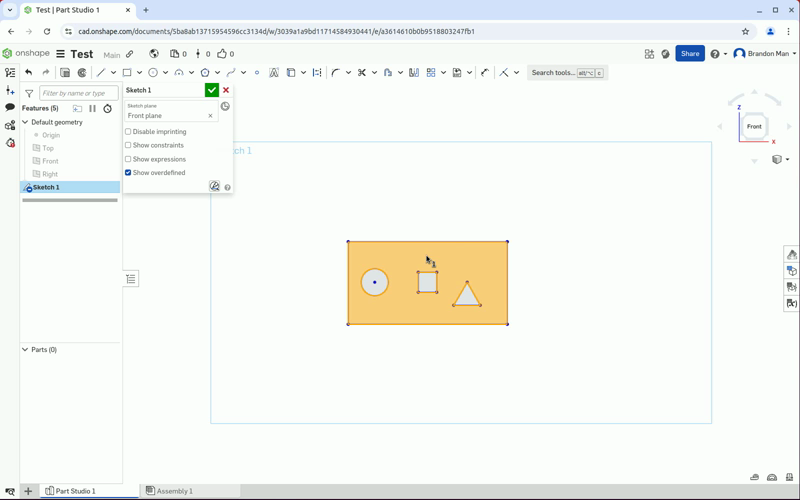
mouse_move(73, 352)
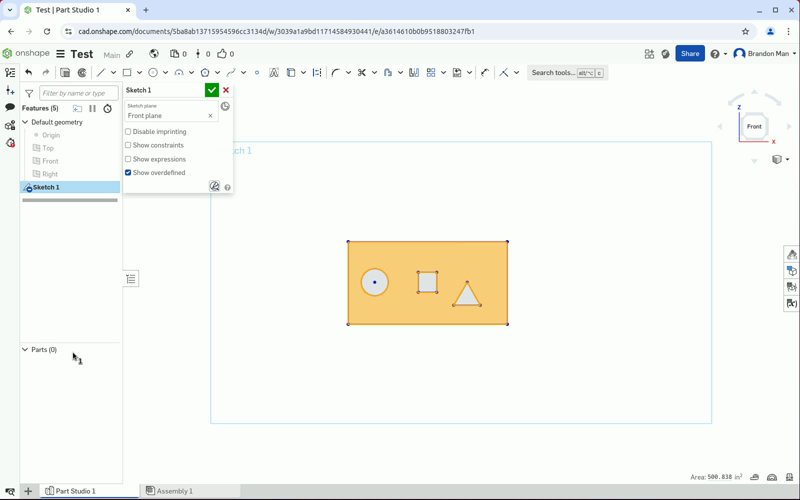
key(shift+y)
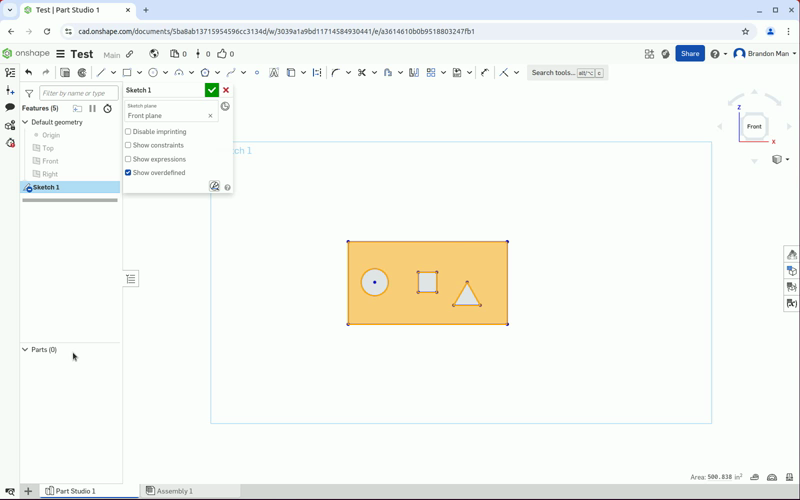
key(shift+e)
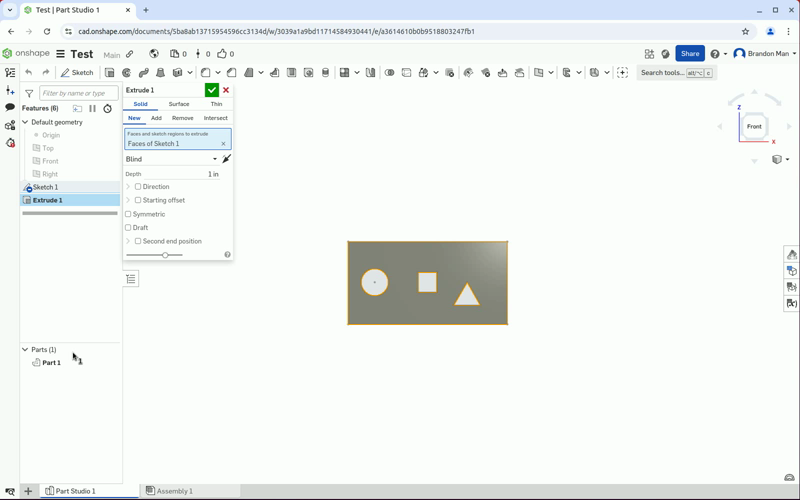
mouse_move(143, 106)
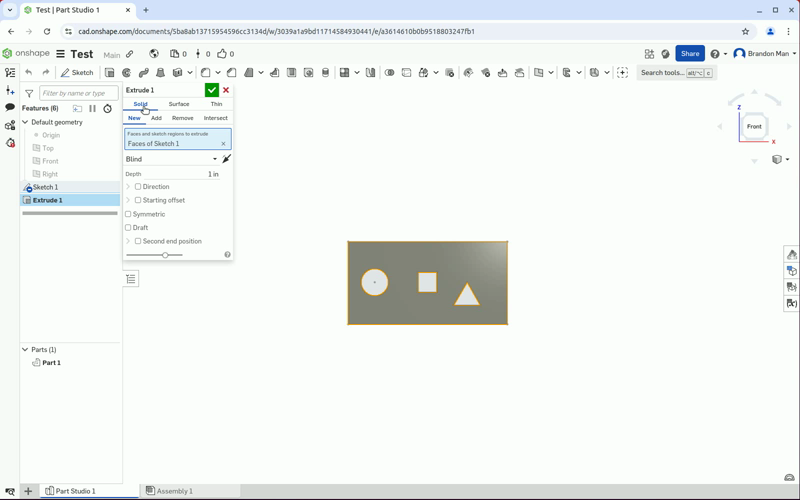
click(143, 106)
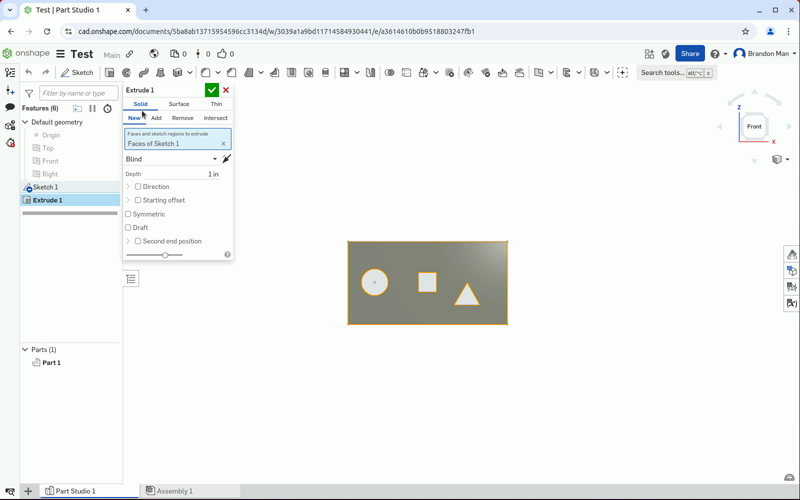
mouse_move(137, 120)
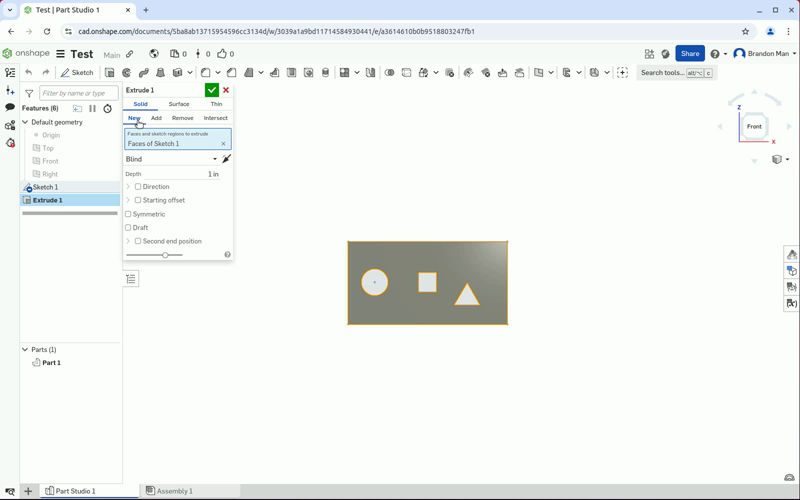
click(137, 120)
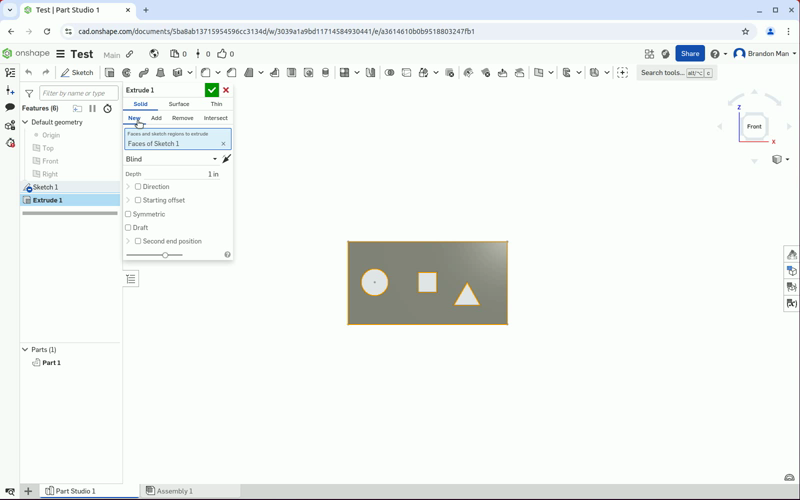
key(tab, 4)
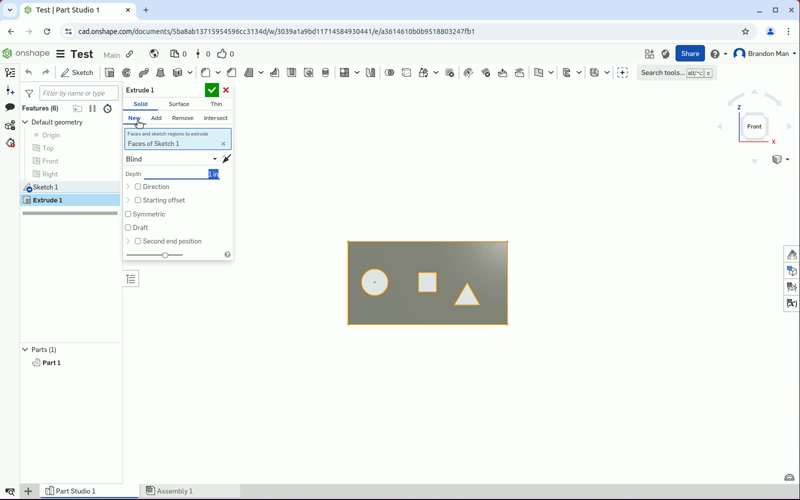
text(-4.574)
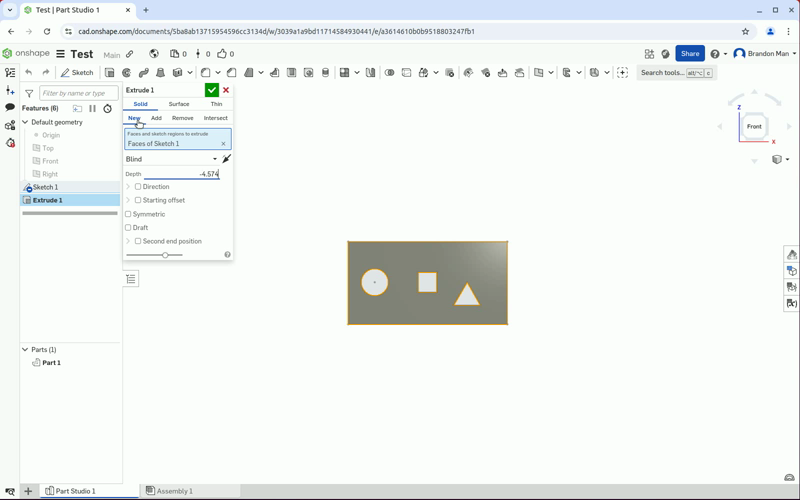
key(enter)
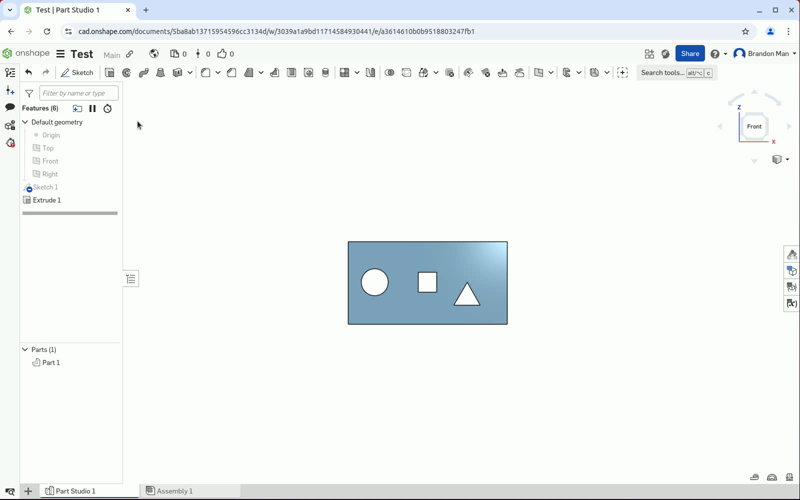
key(shift+h)
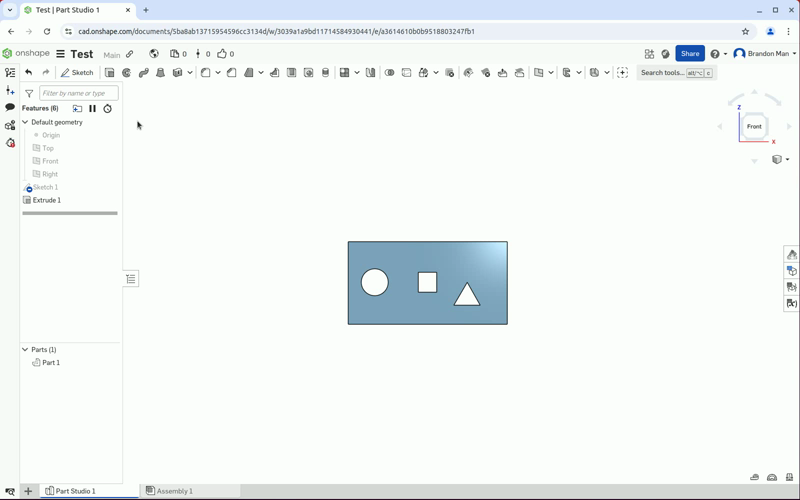
key(shift+h)
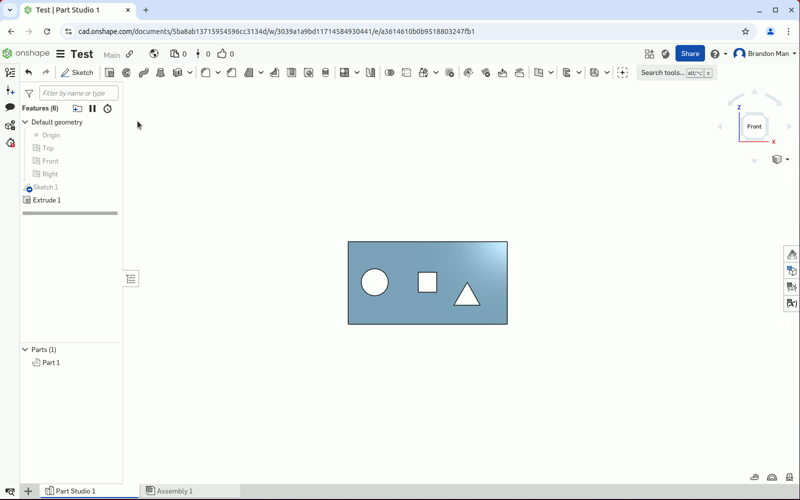
mouse_move(73, 189)
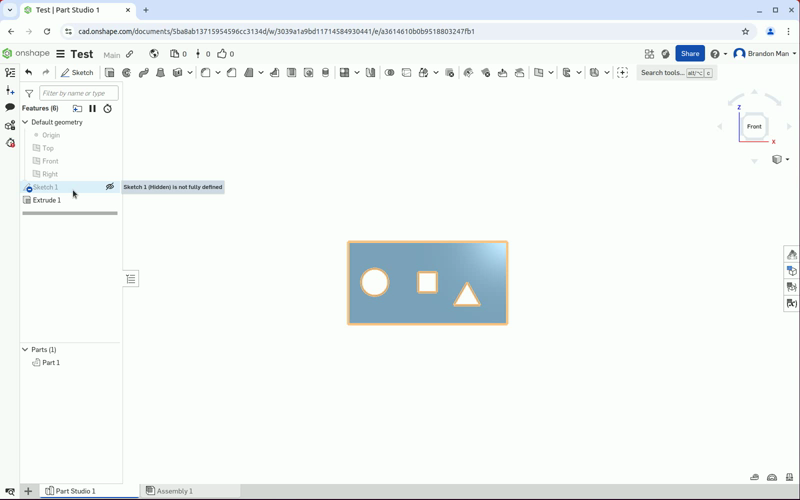
click(73, 189)
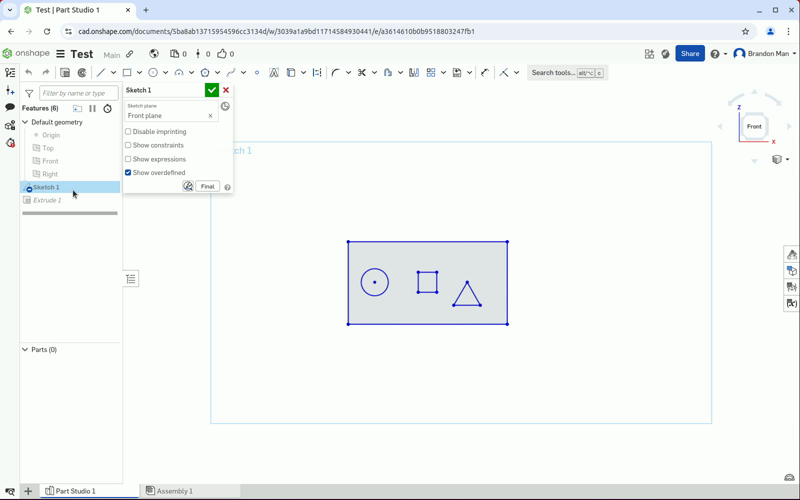
mouse_move(229, 92)
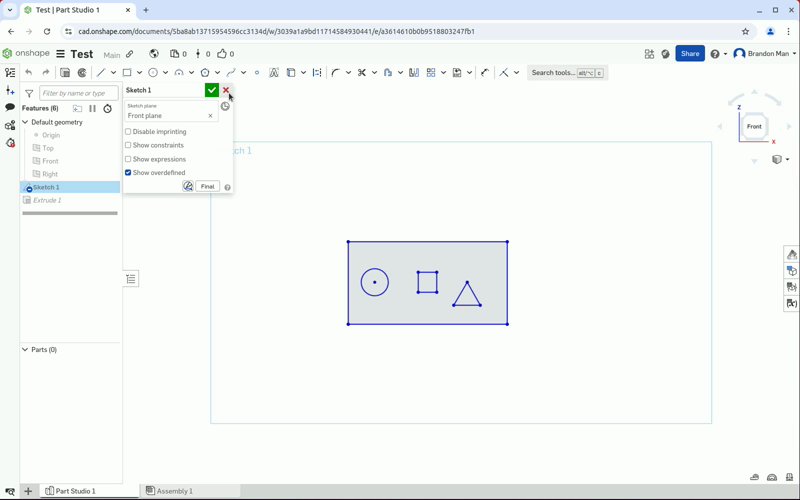
click(229, 92)
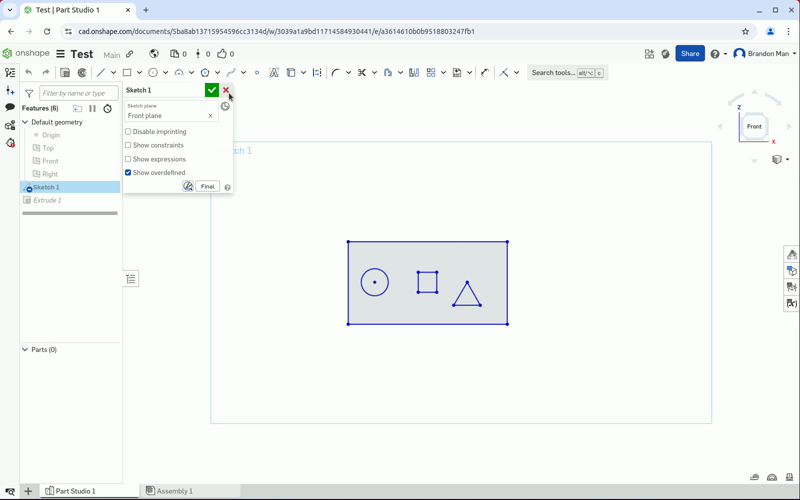
key(shift+s)
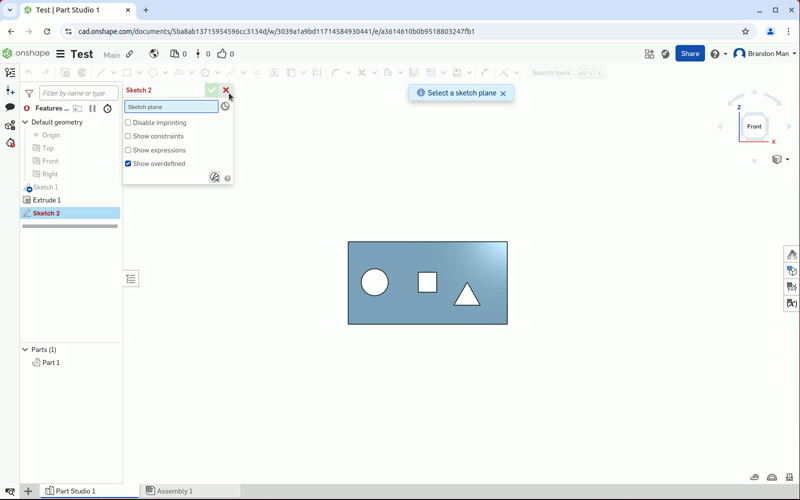
mouse_move(73, 163)
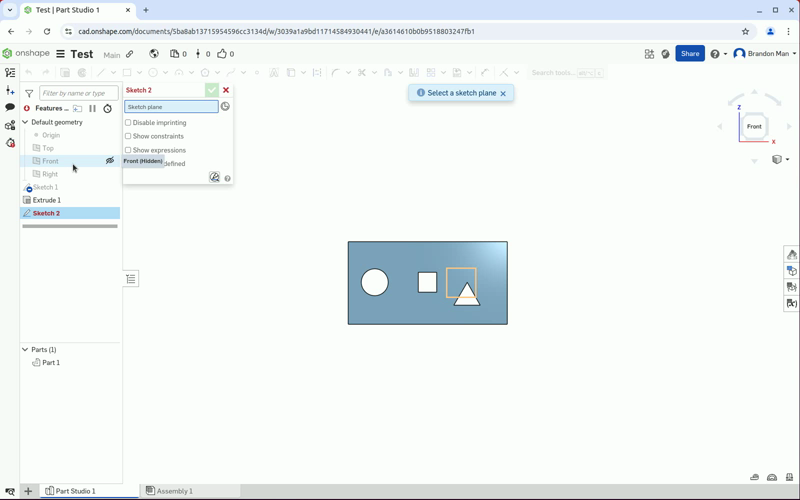
click(73, 163)
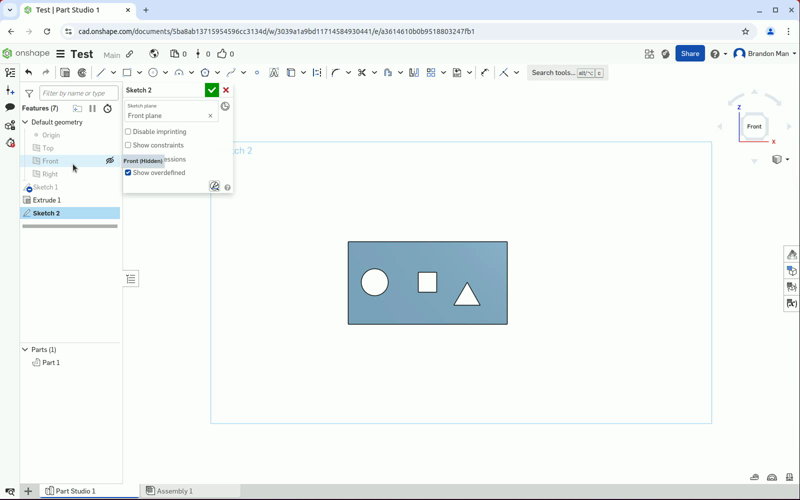
mouse_move(73, 352)
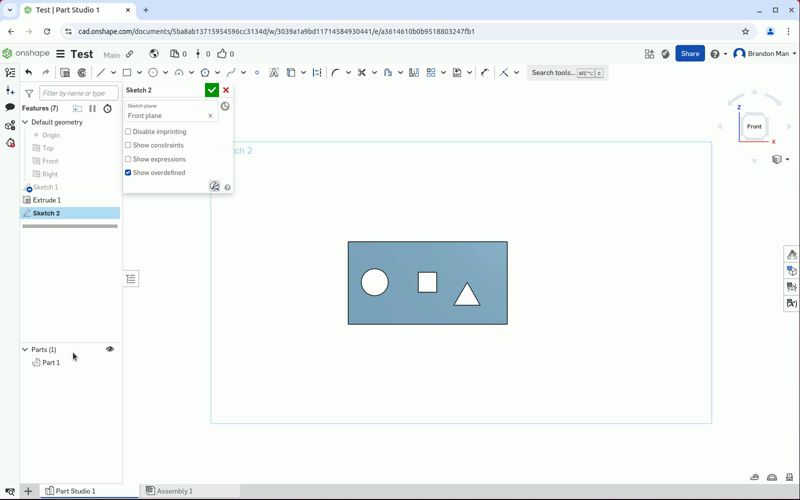
key(y)
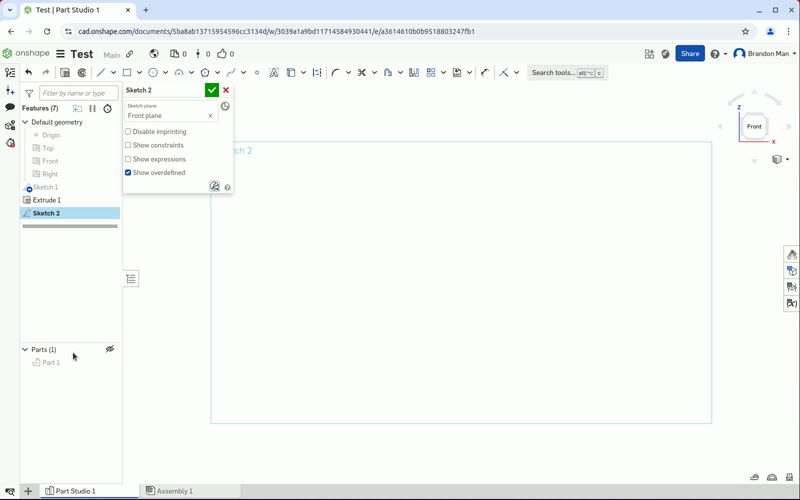
key(c)
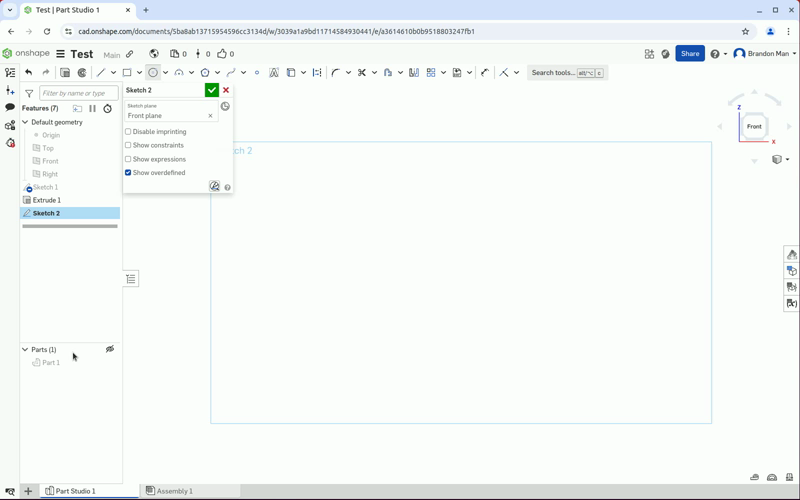
key_down(shift)
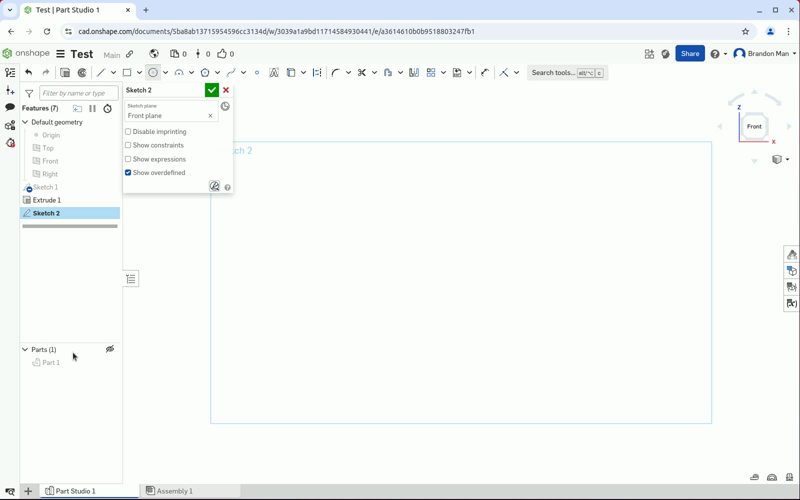
mouse_move(375, 282)
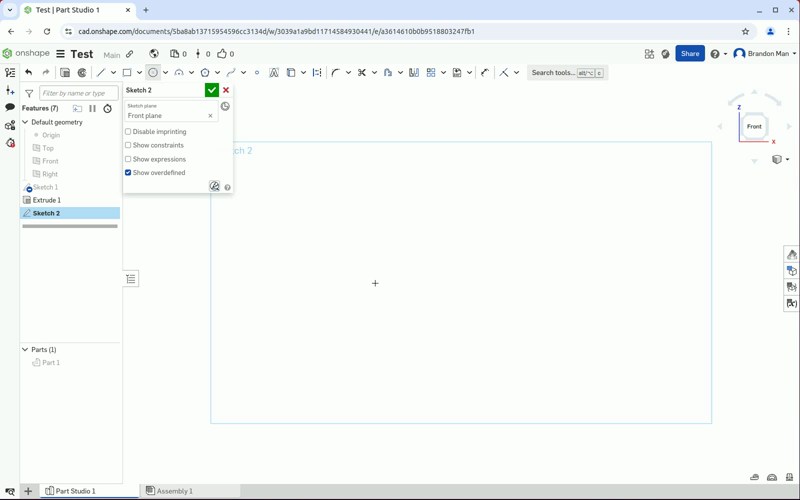
click(375, 282)
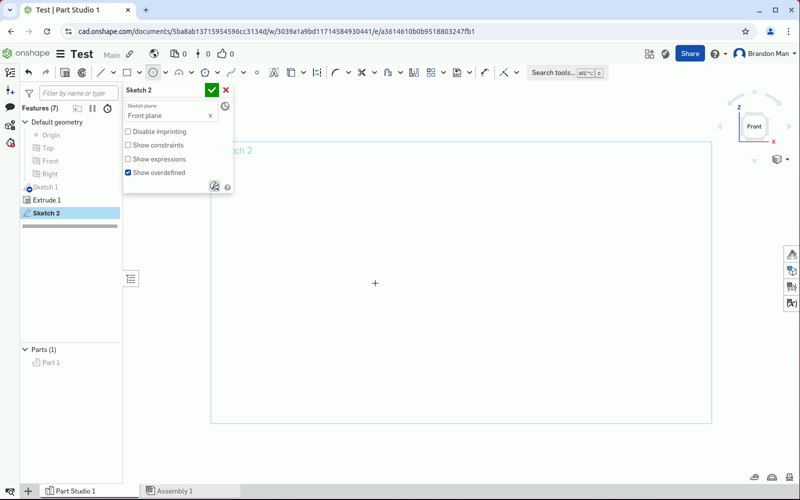
key_up(shift)
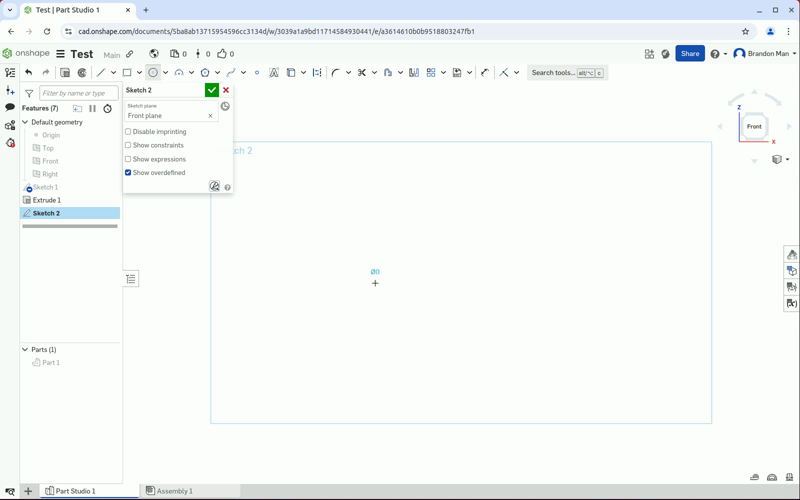
mouse_move(389, 282)
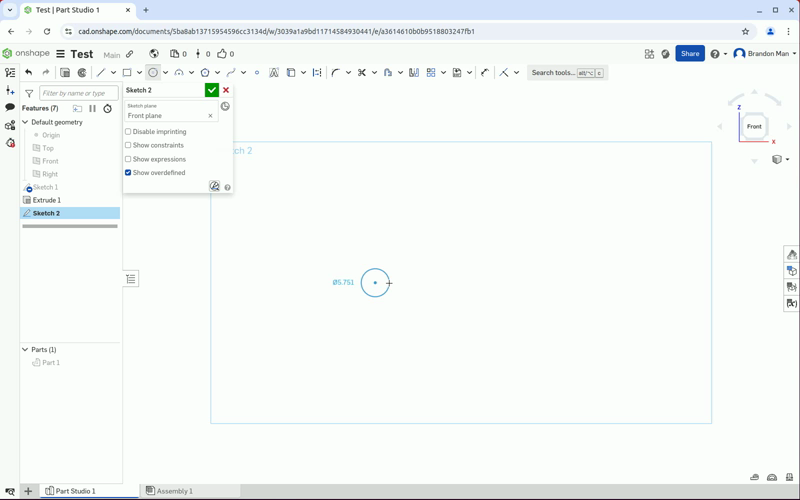
click(389, 282)
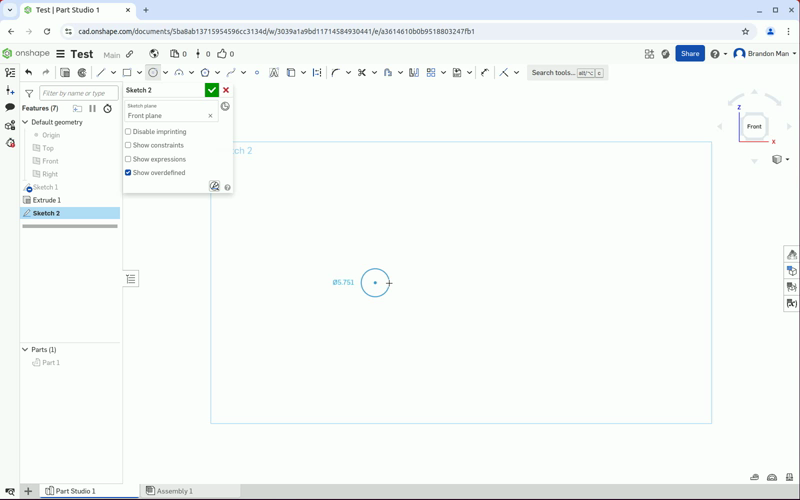
key(esc)
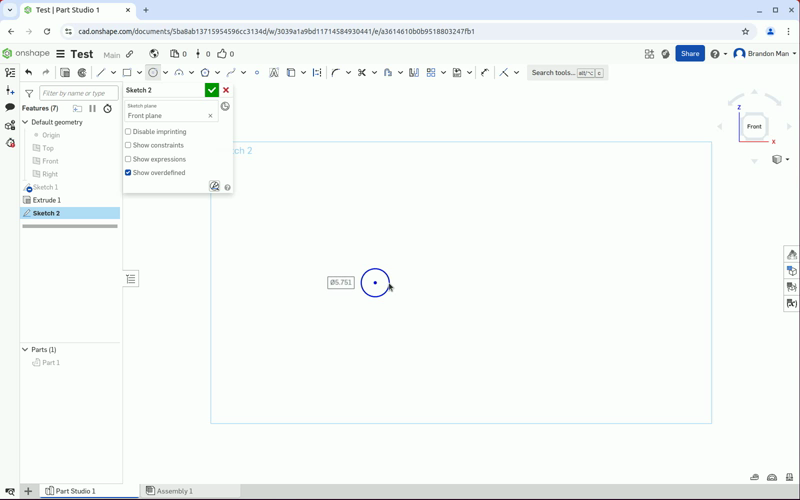
mouse_move(387, 287)
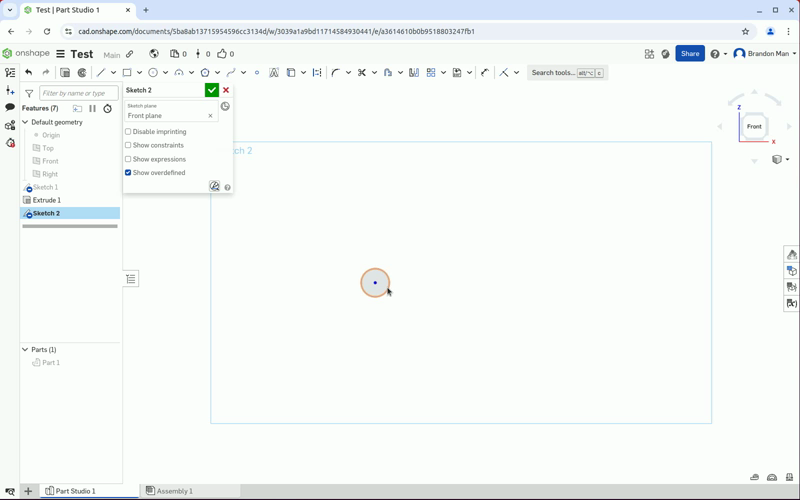
scroll(6)
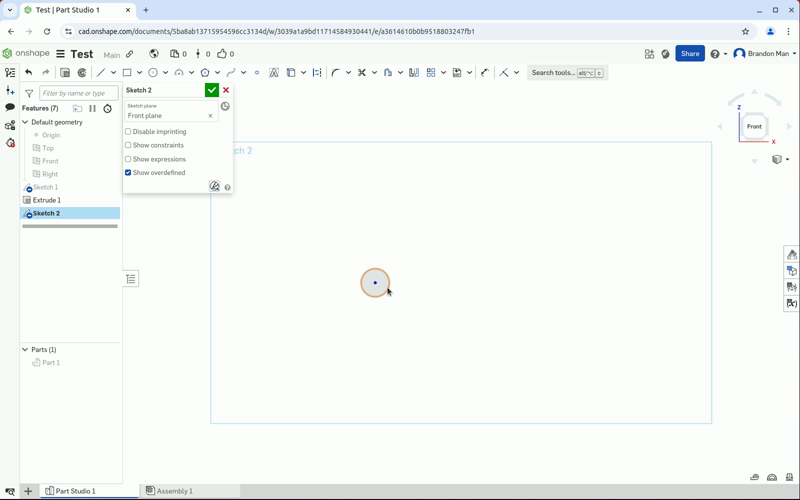
scroll(6)
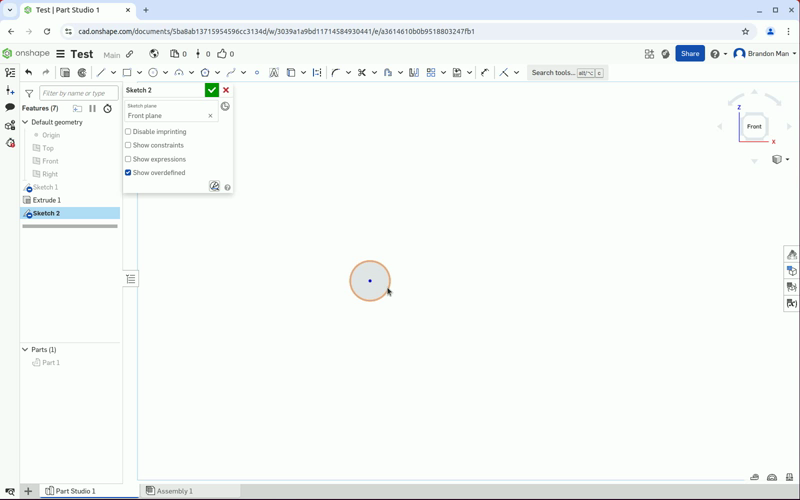
scroll(6)
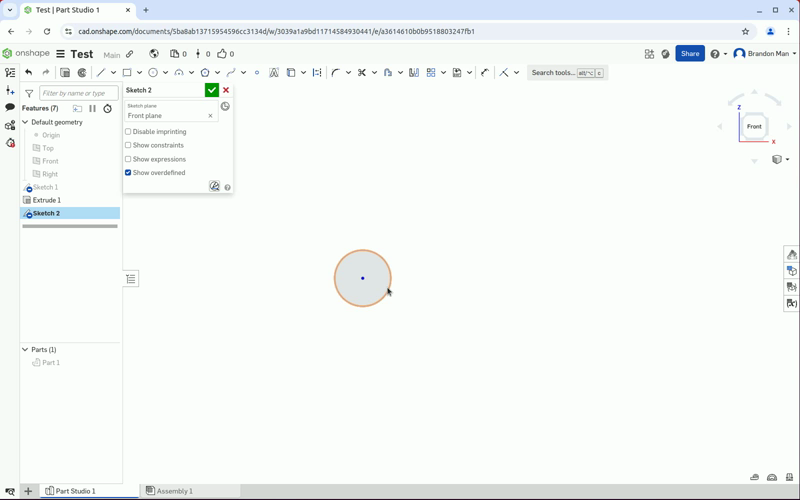
scroll(6)
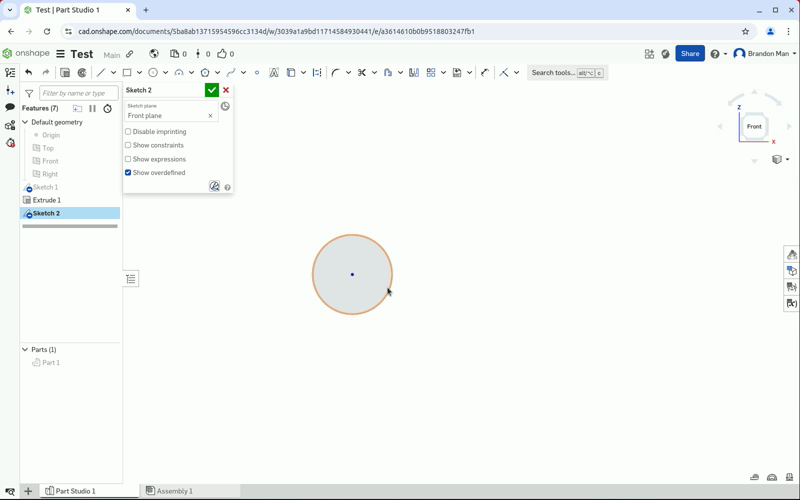
scroll(6)
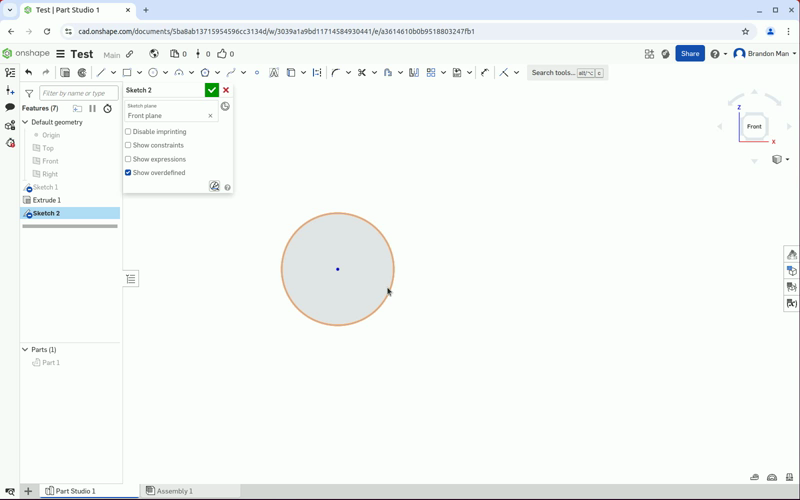
scroll(6)
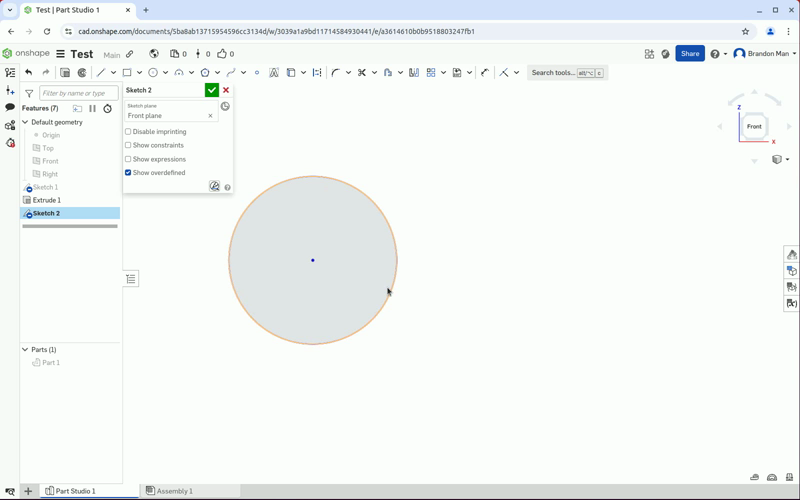
scroll(6)
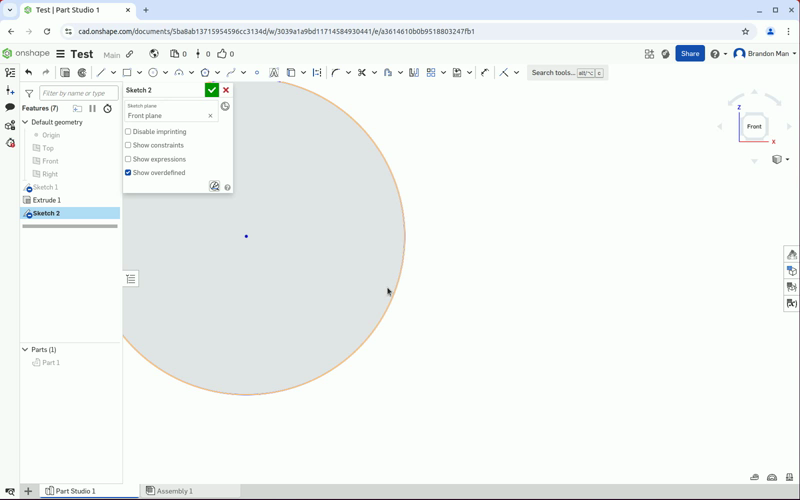
click(387, 287)
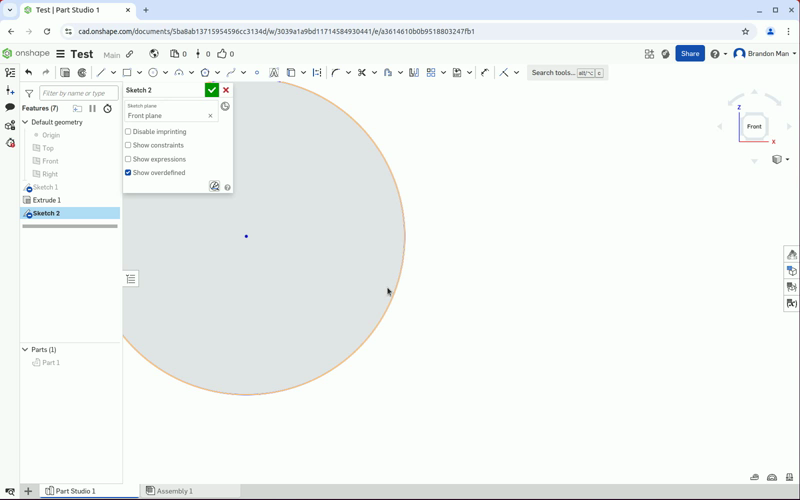
scroll(-6)
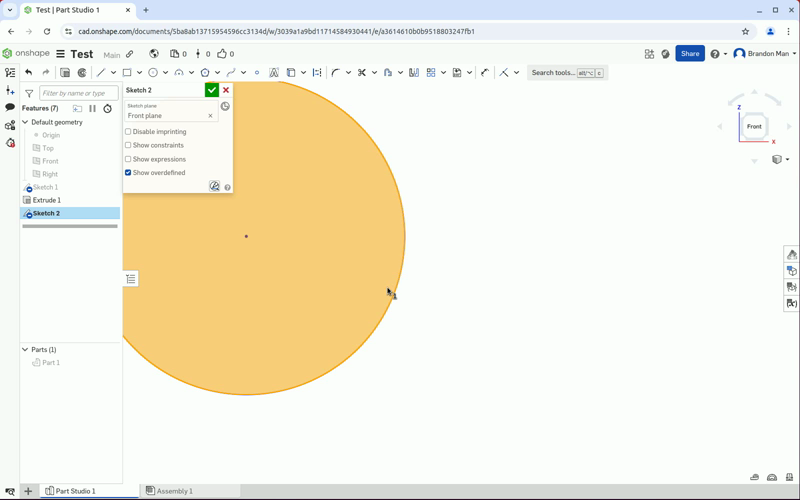
scroll(-6)
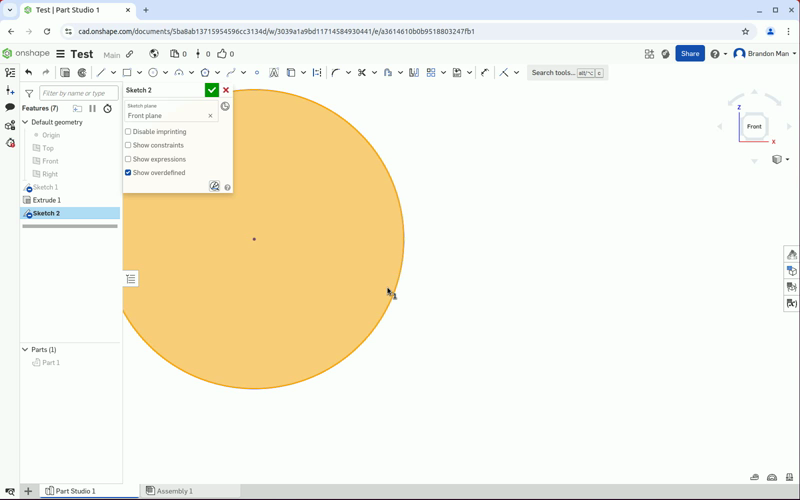
scroll(-6)
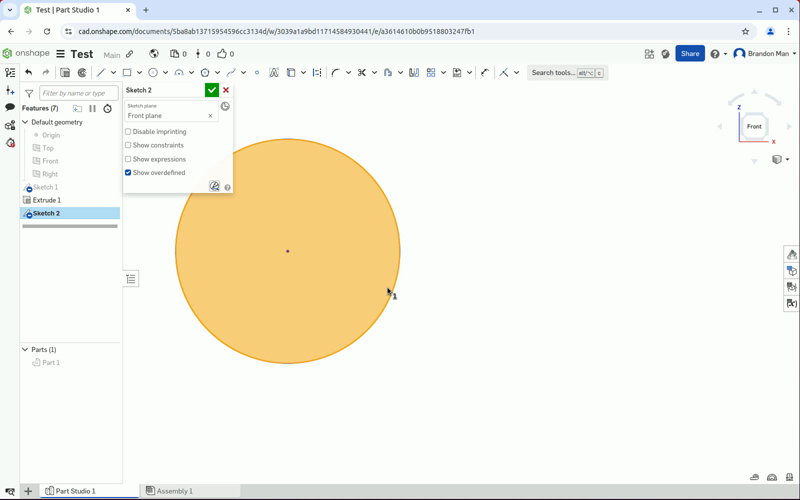
scroll(-6)
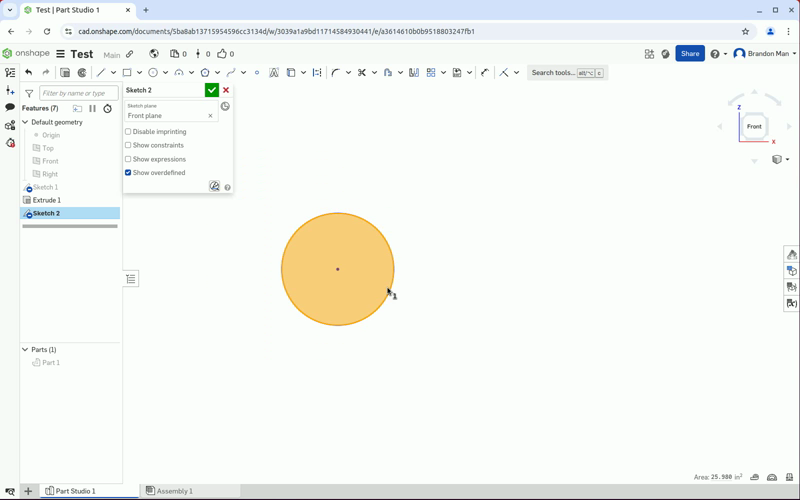
scroll(-6)
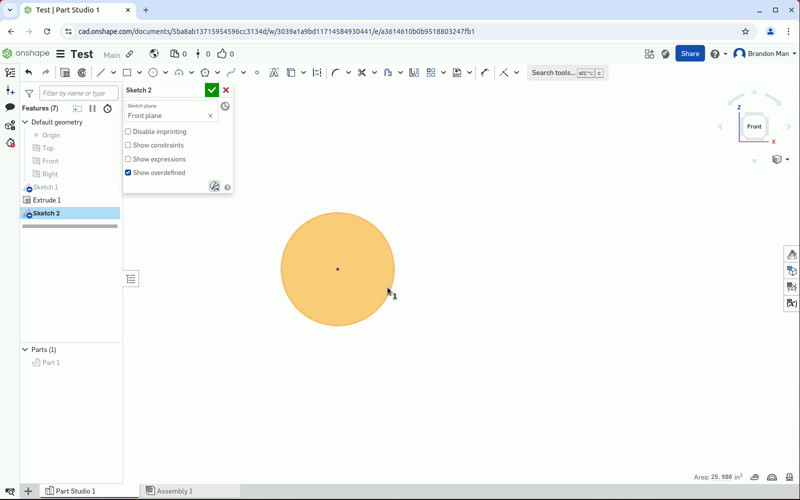
scroll(-6)
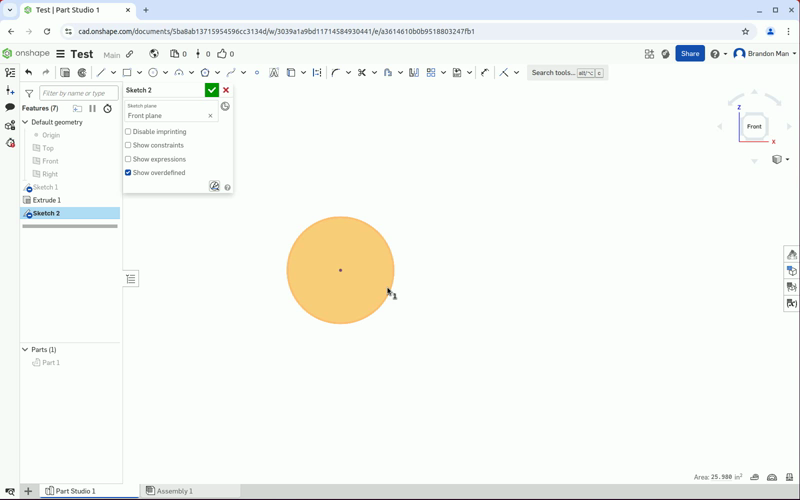
scroll(-6)
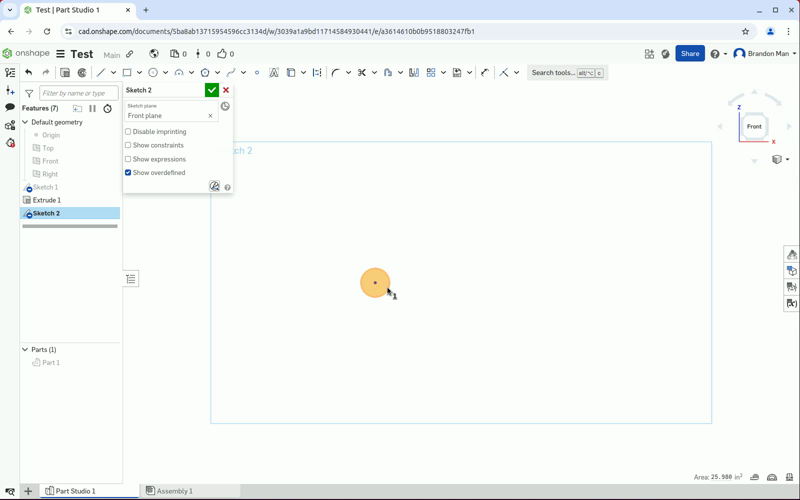
mouse_move(73, 352)
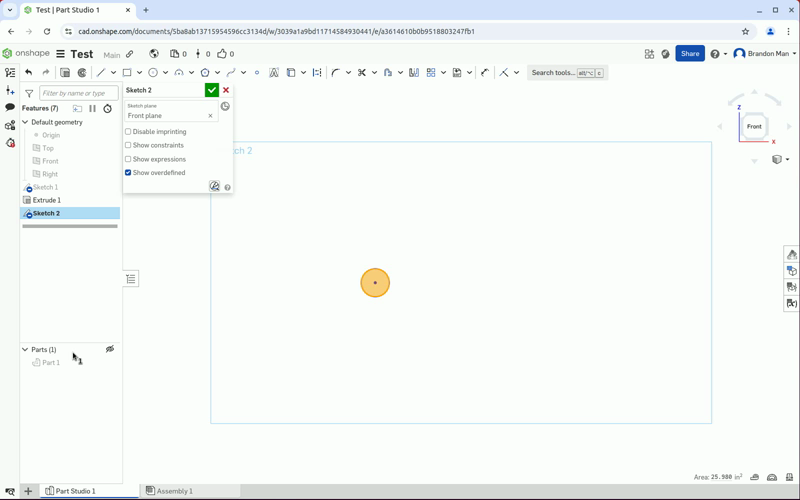
key(shift+y)
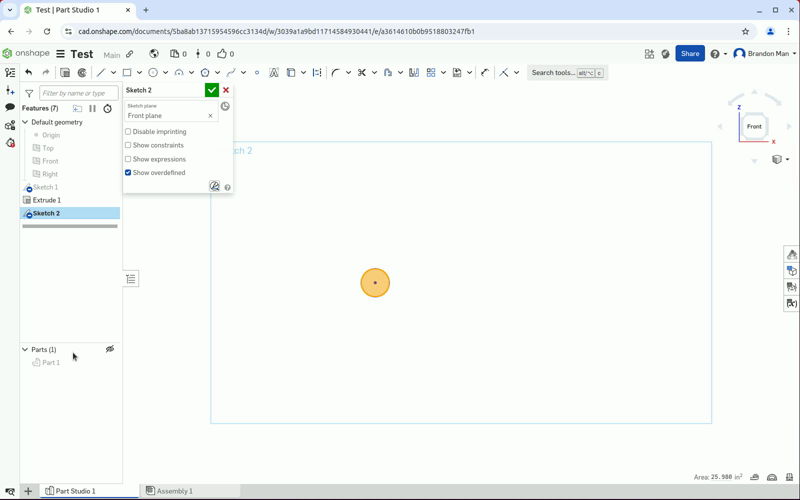
key(shift+e)
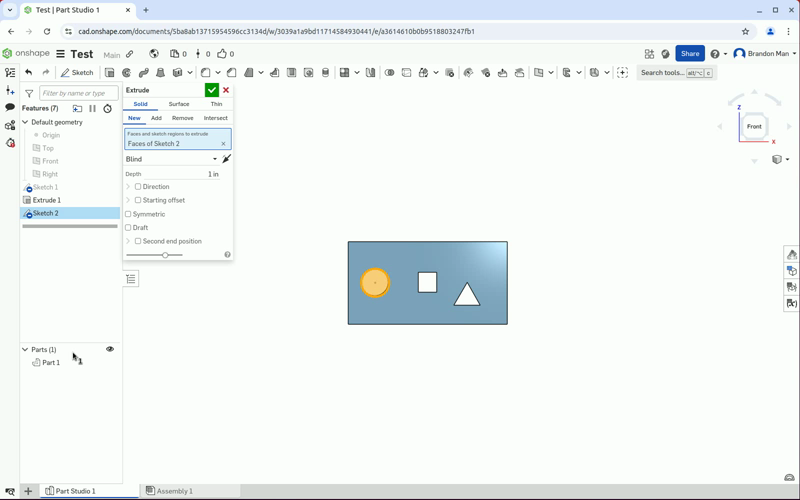
mouse_move(143, 106)
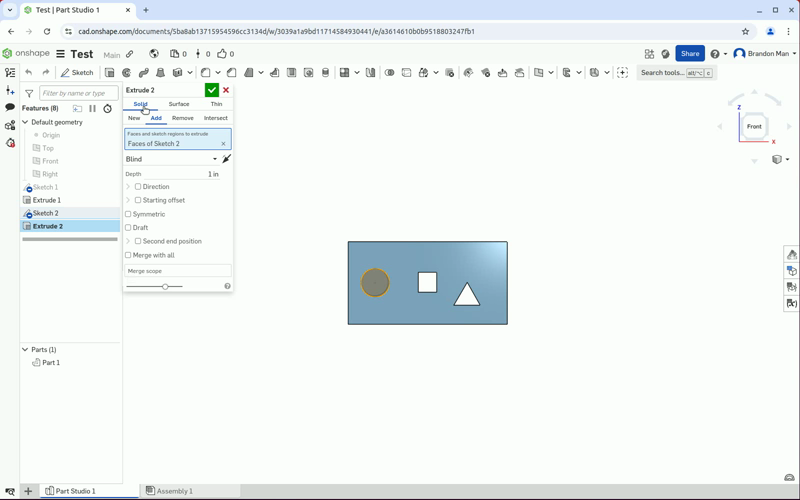
click(143, 106)
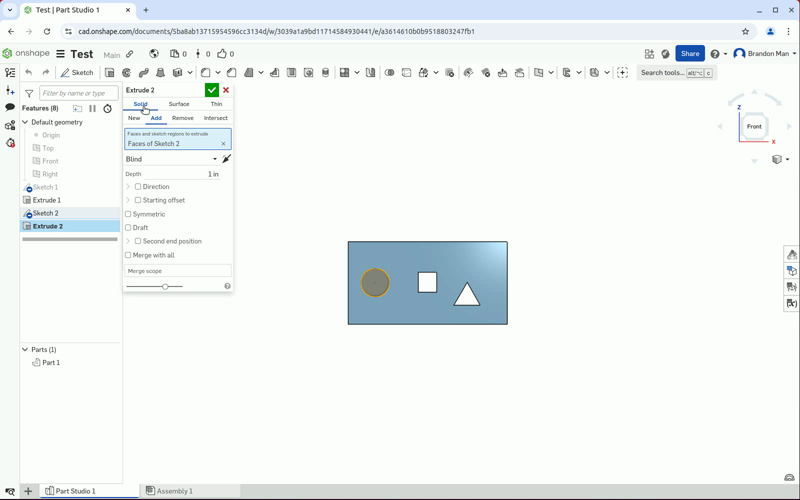
mouse_move(137, 120)
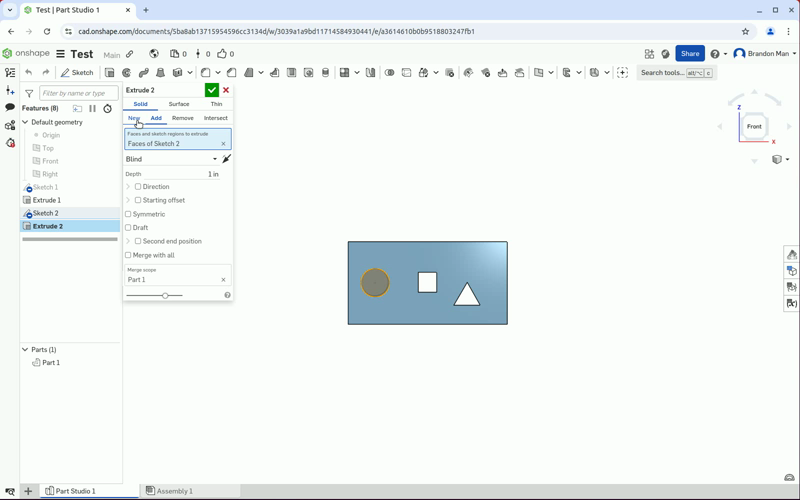
click(137, 120)
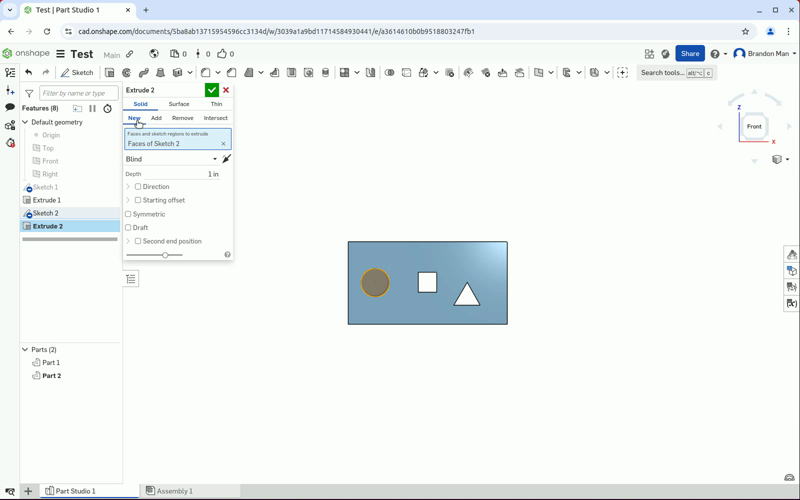
key(tab, 4)
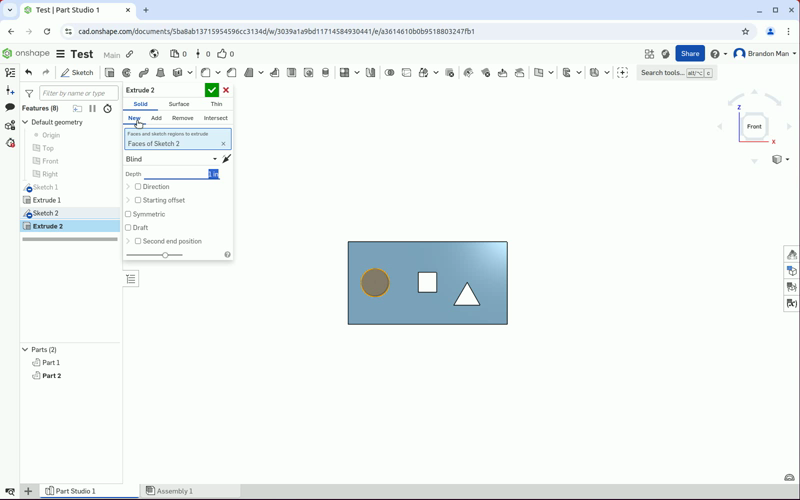
text(6.74)
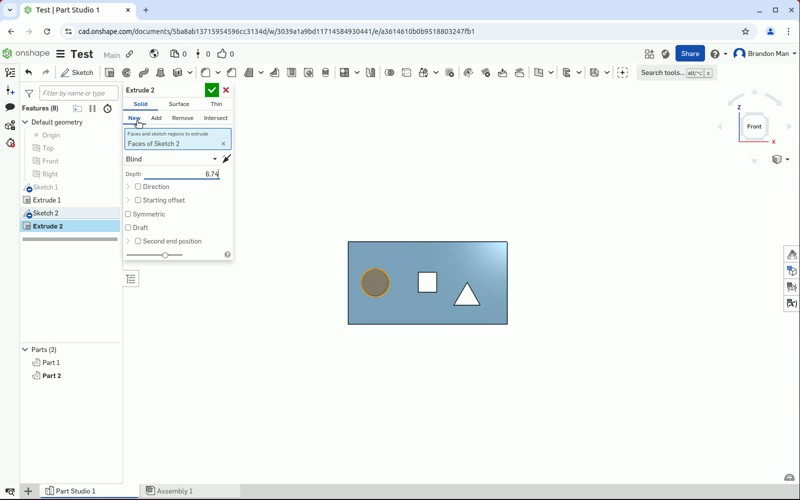
key(enter)
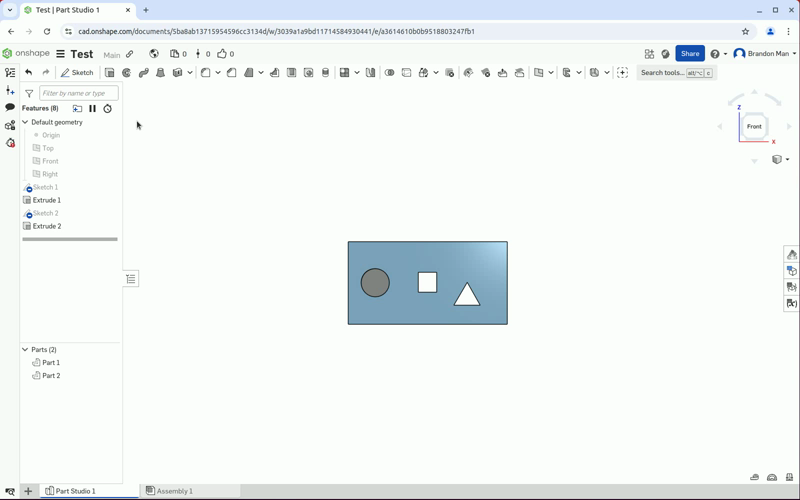
key(shift+h)
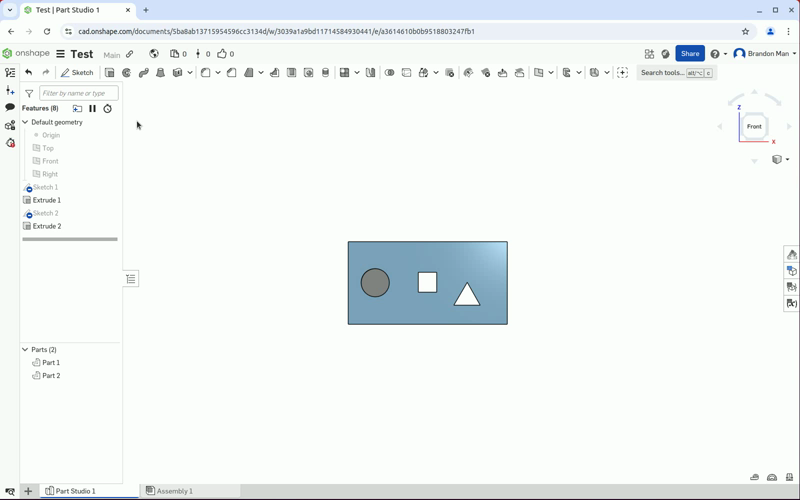
key(shift+h)
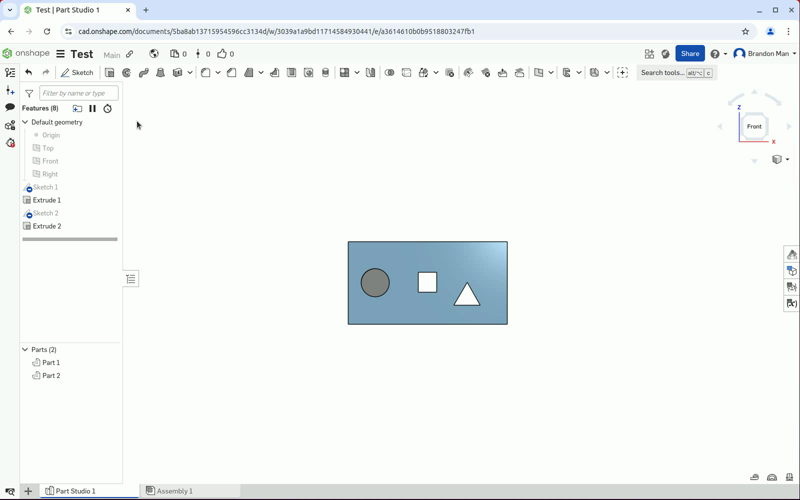
mouse_move(73, 189)
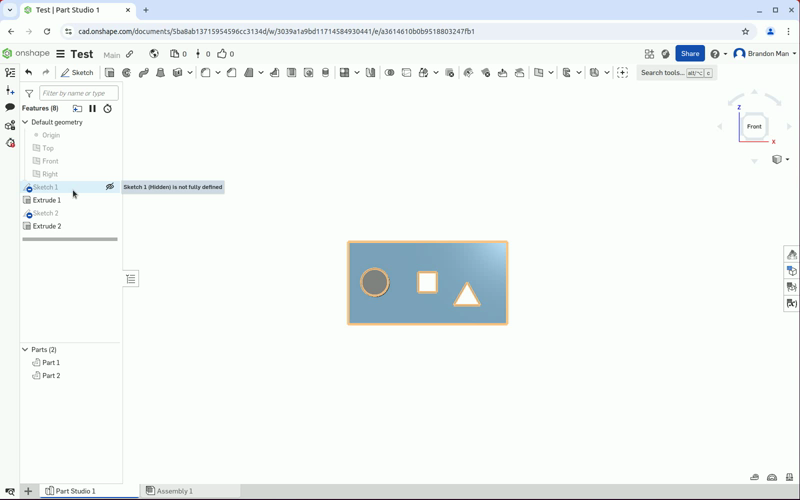
click(73, 189)
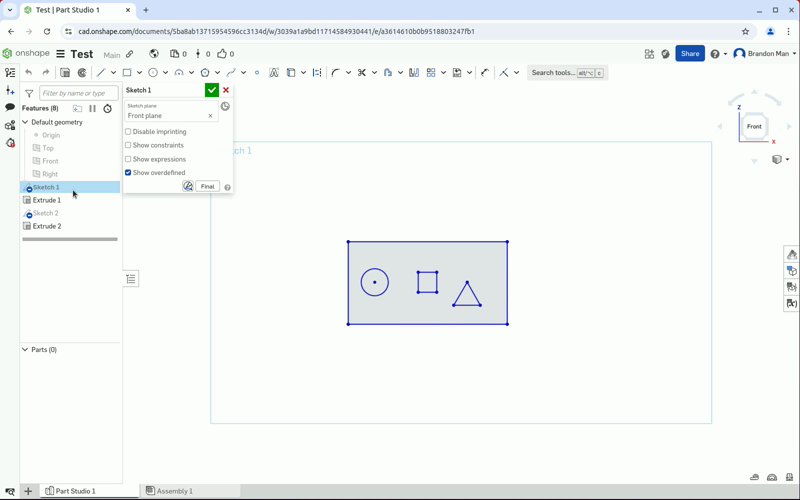
mouse_move(229, 92)
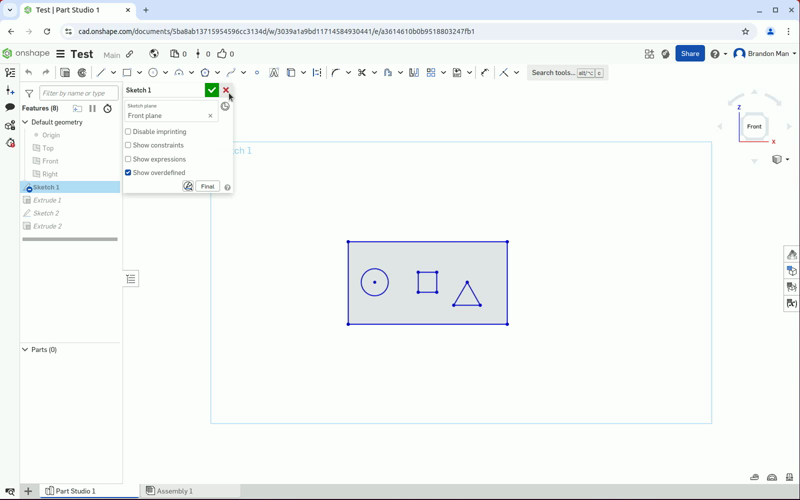
click(229, 92)
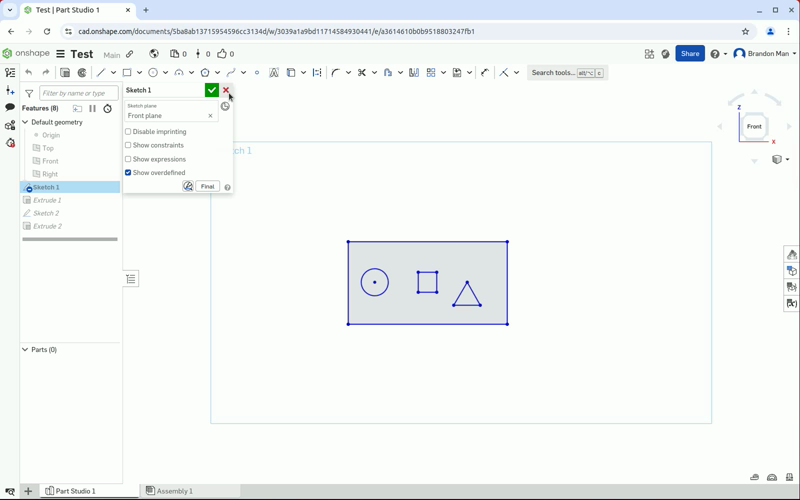
key(shift+s)
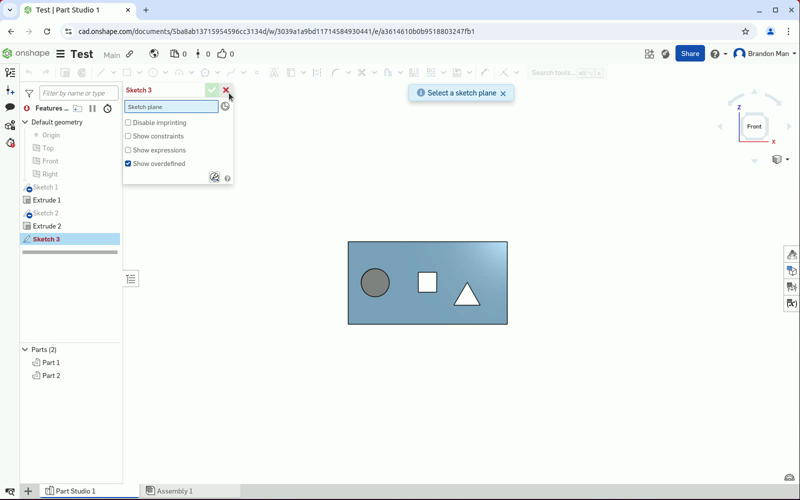
mouse_move(73, 163)
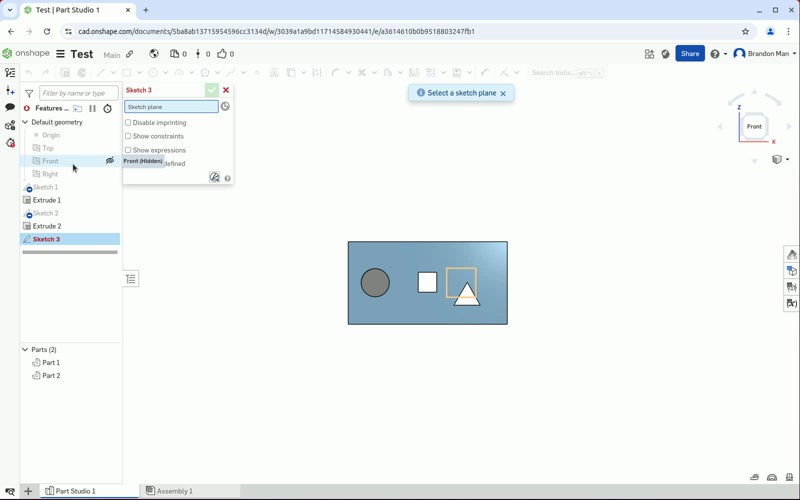
click(73, 163)
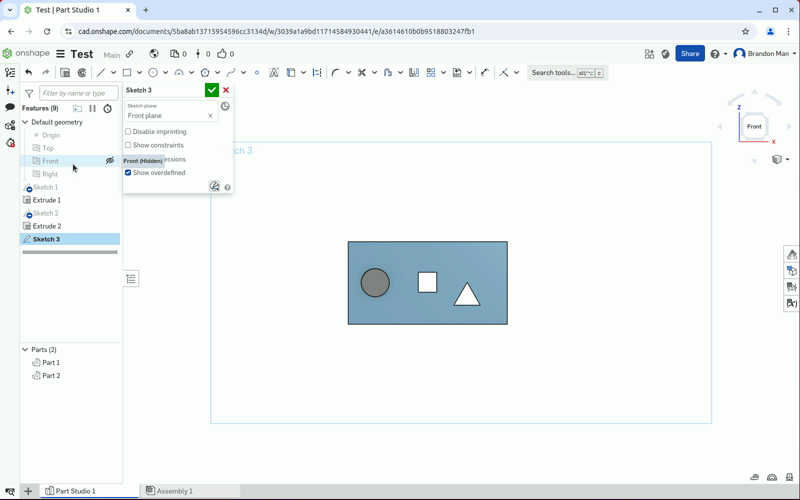
mouse_move(73, 352)
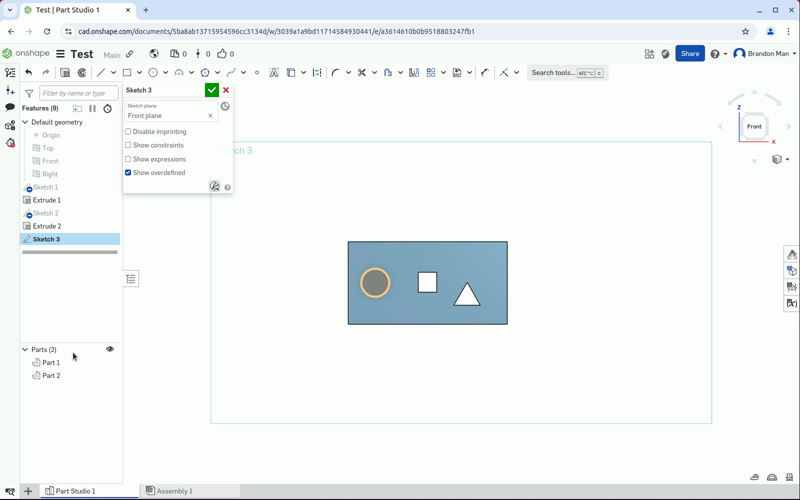
key(y)
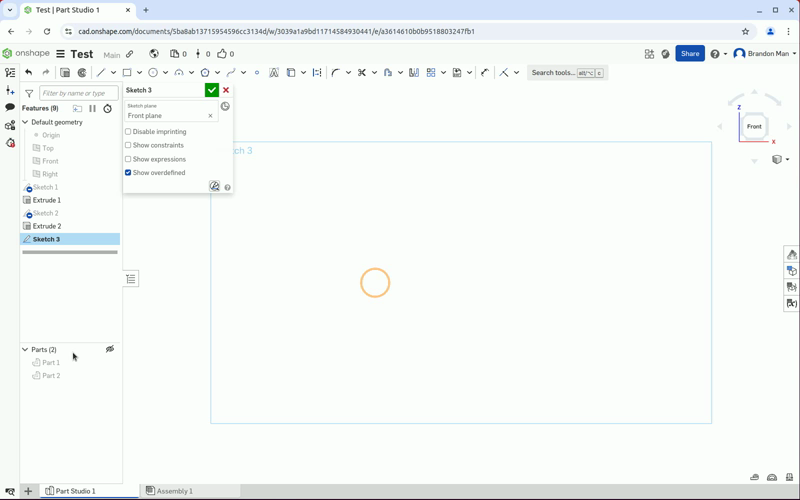
key(c)
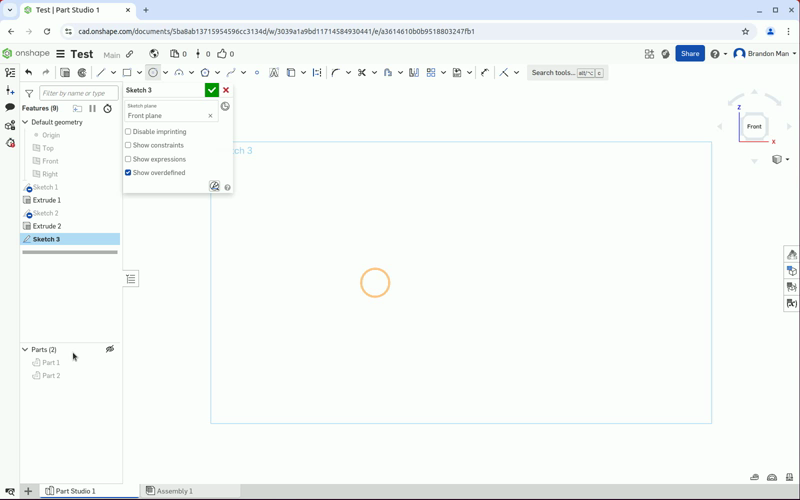
key_down(shift)
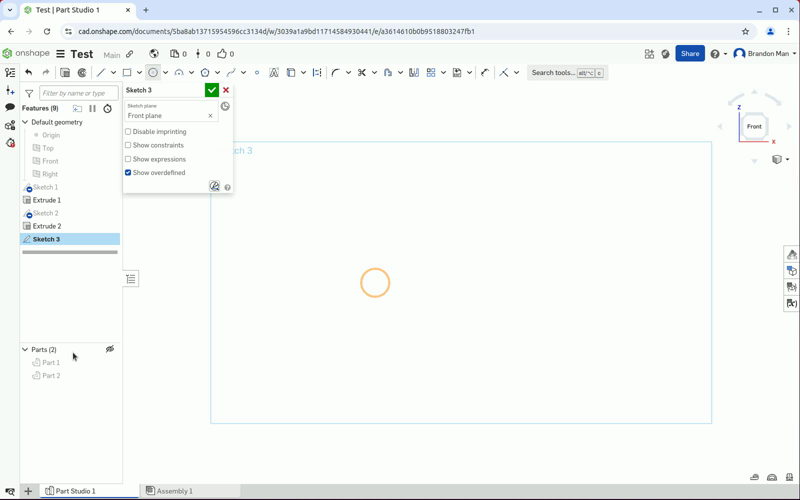
mouse_move(375, 282)
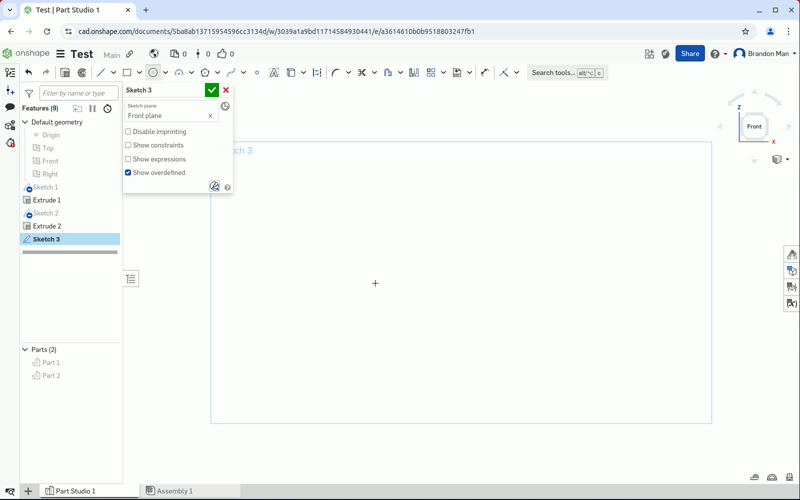
click(375, 282)
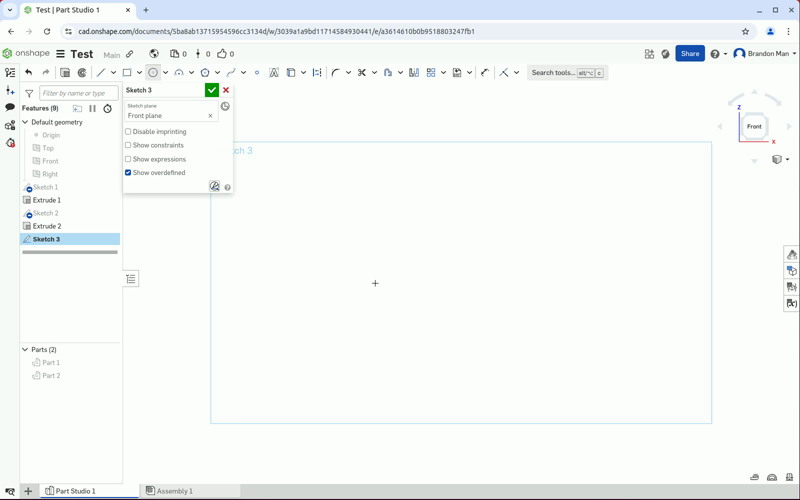
key_up(shift)
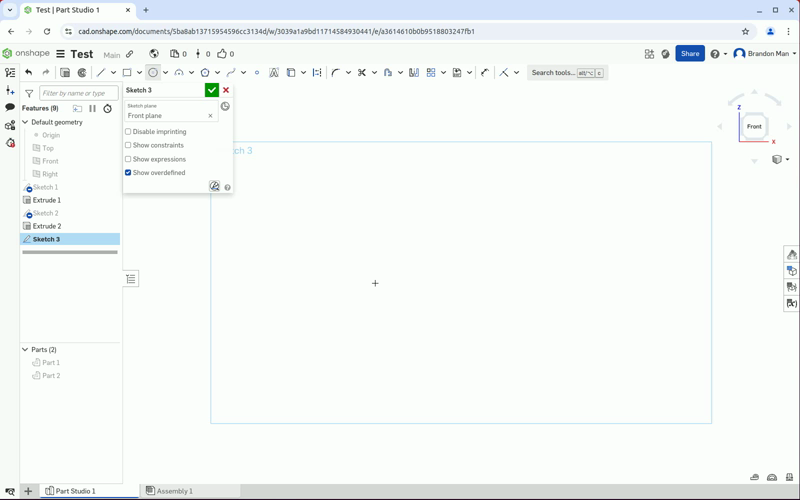
mouse_move(389, 282)
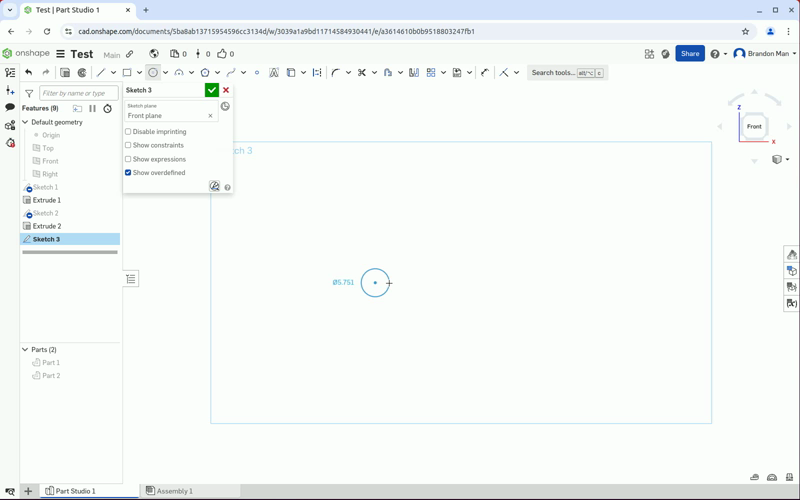
click(389, 282)
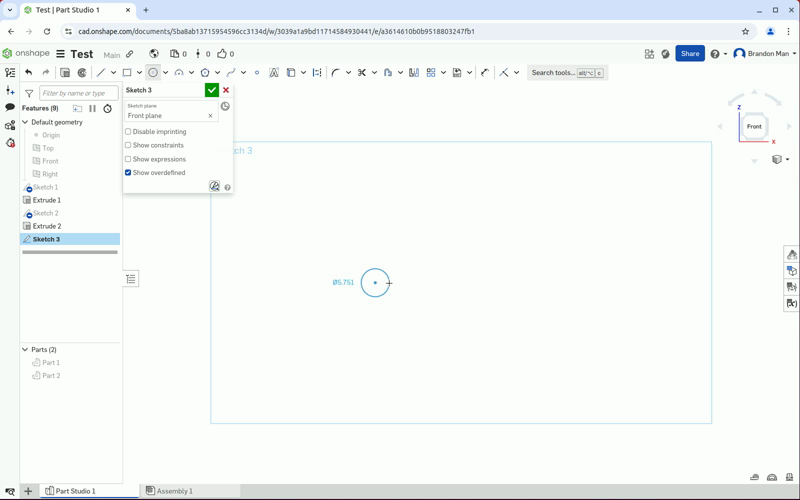
key(esc)
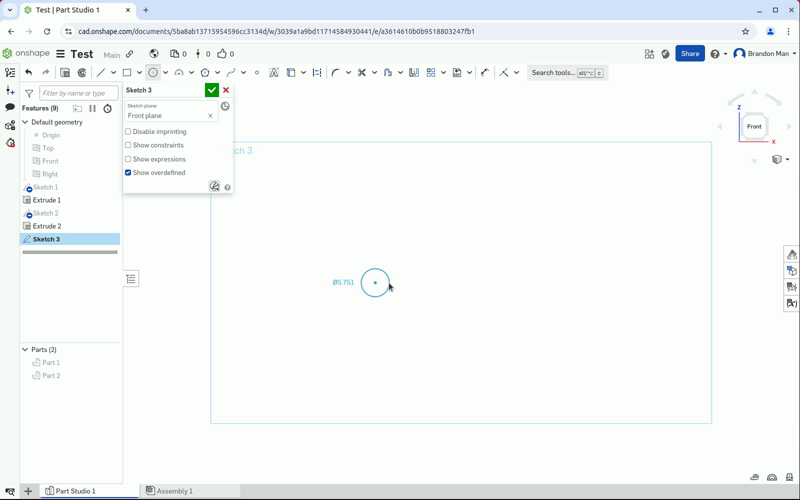
mouse_move(375, 284)
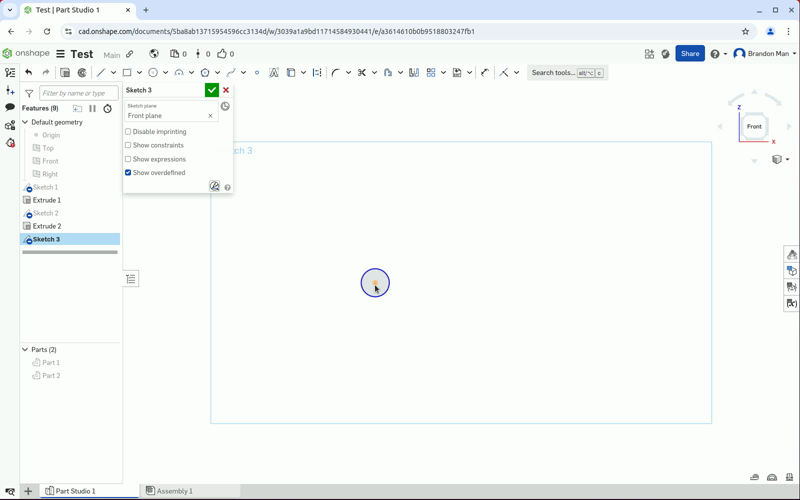
scroll(6)
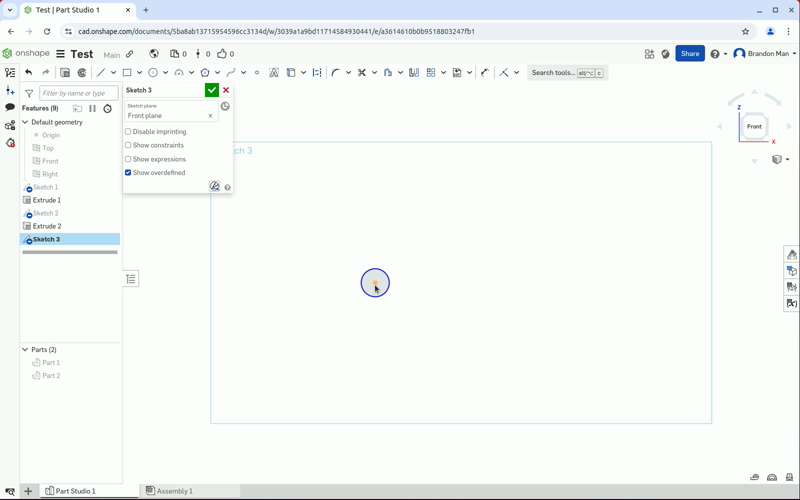
scroll(6)
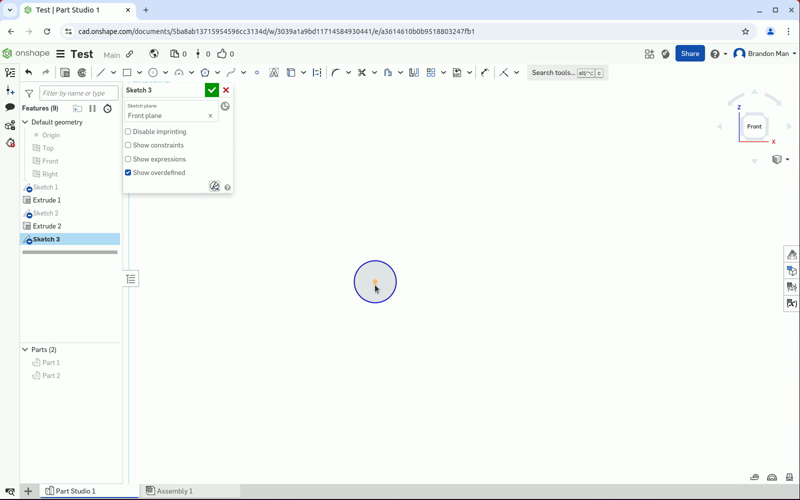
scroll(6)
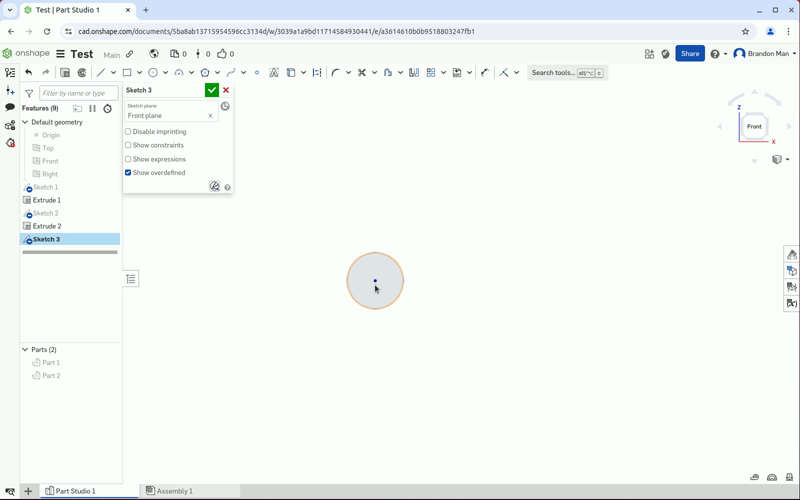
scroll(6)
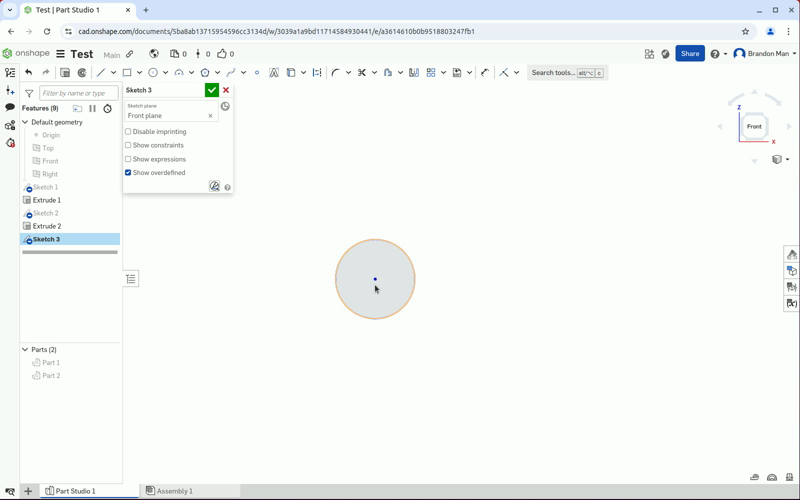
scroll(6)
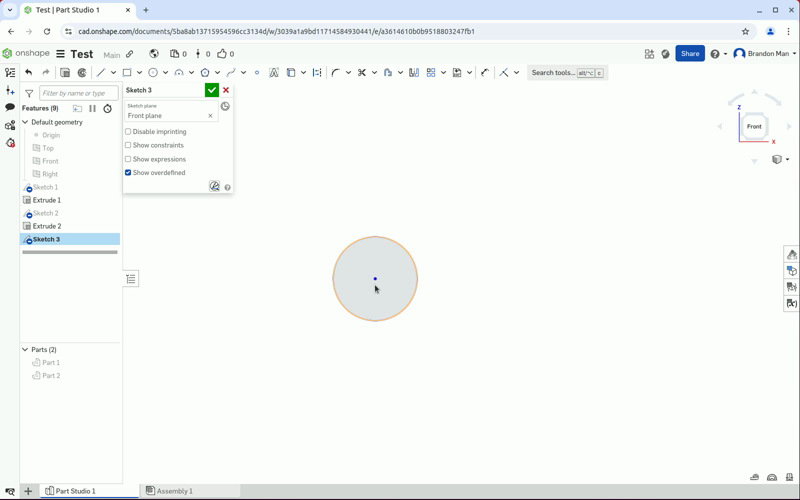
scroll(6)
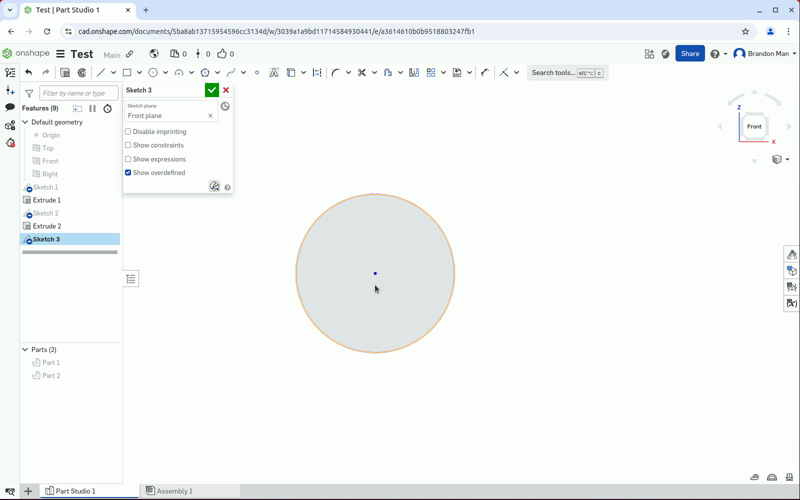
scroll(6)
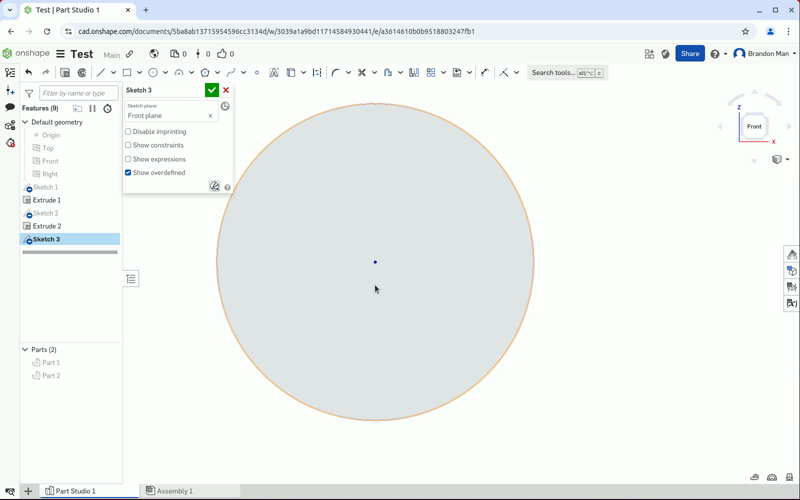
click(375, 284)
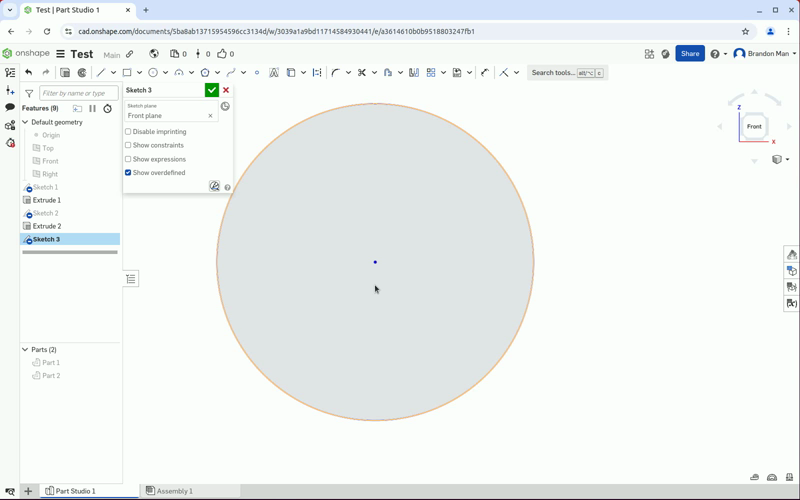
scroll(-6)
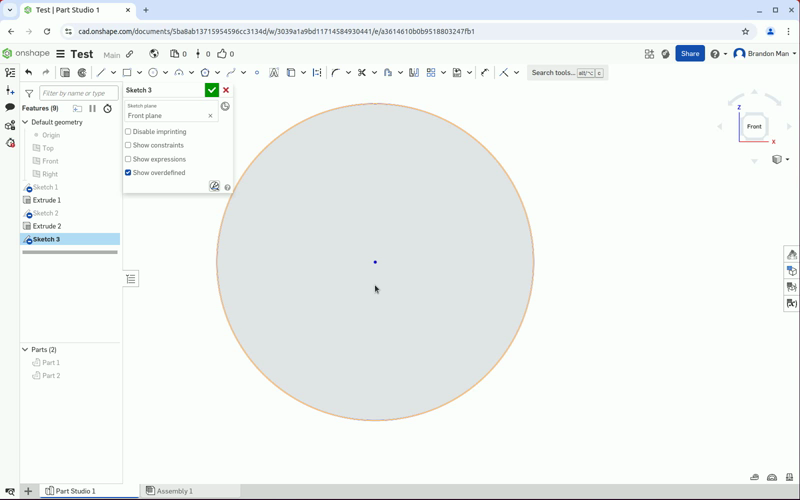
scroll(-6)
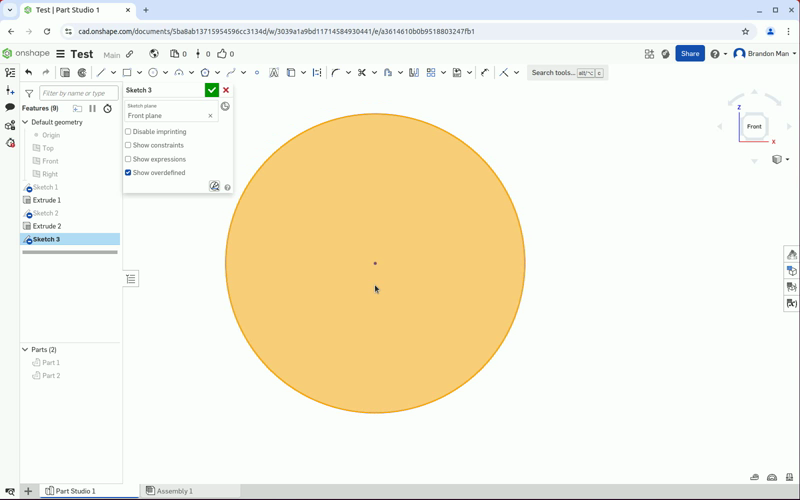
scroll(-6)
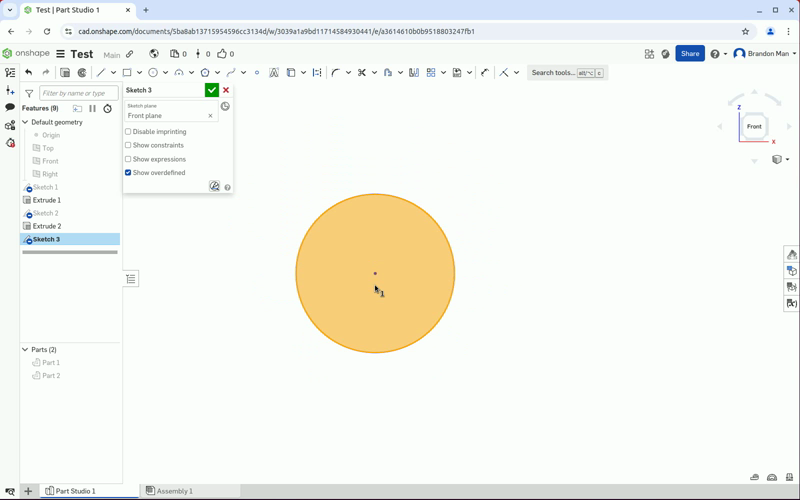
scroll(-6)
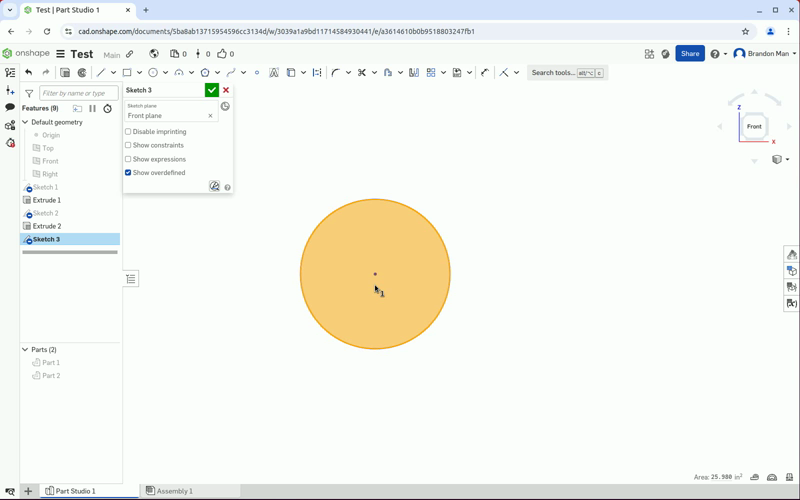
scroll(-6)
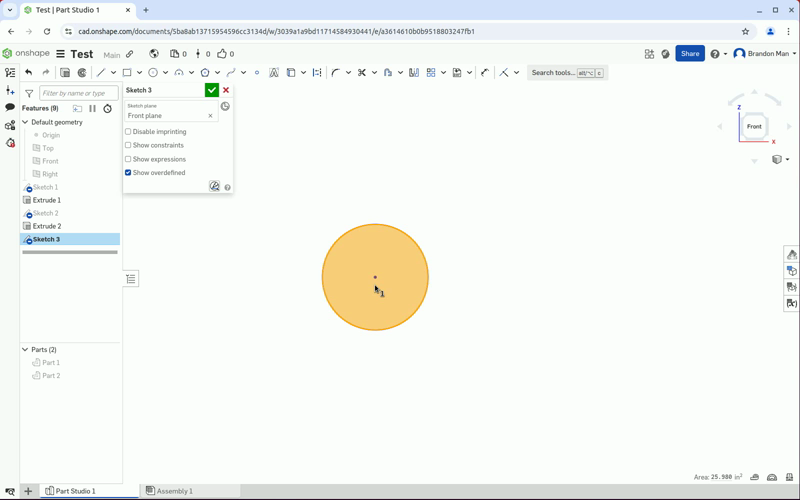
scroll(-6)
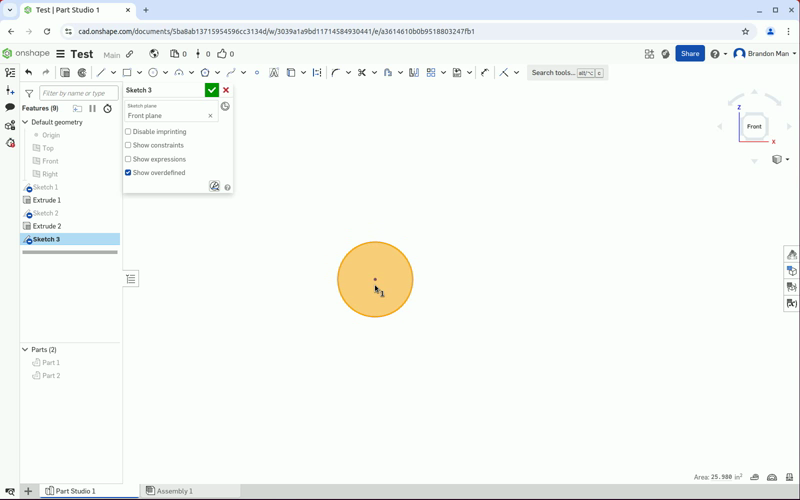
scroll(-6)
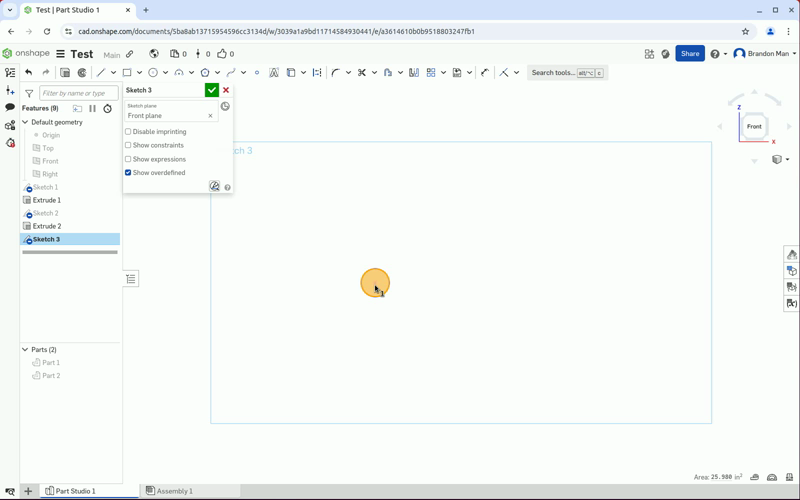
mouse_move(73, 352)
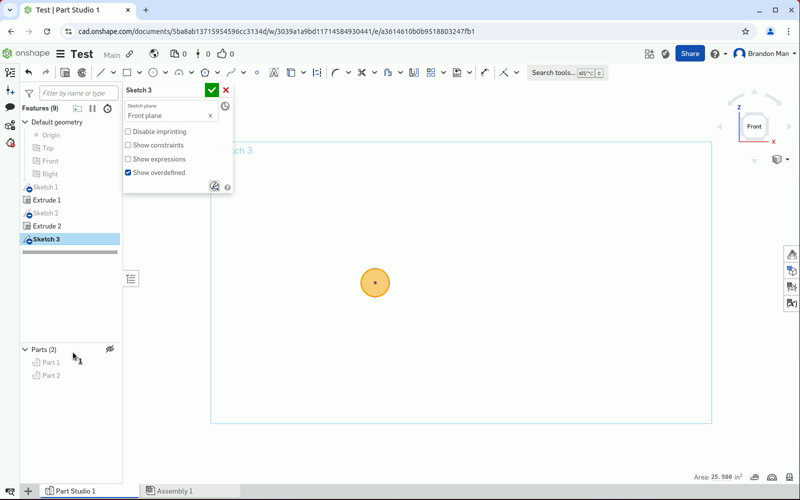
key(shift+y)
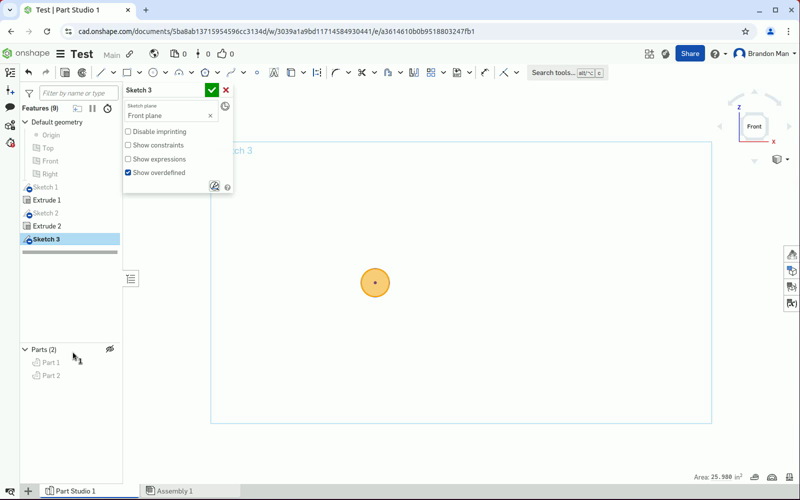
key(shift+e)
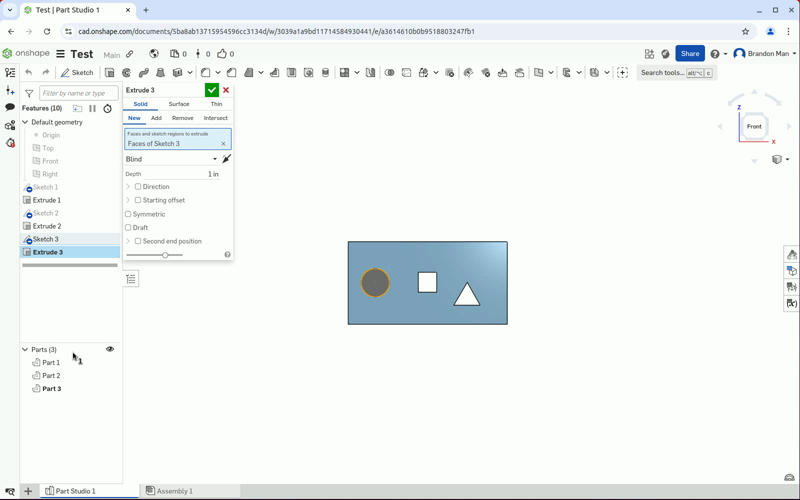
mouse_move(143, 106)
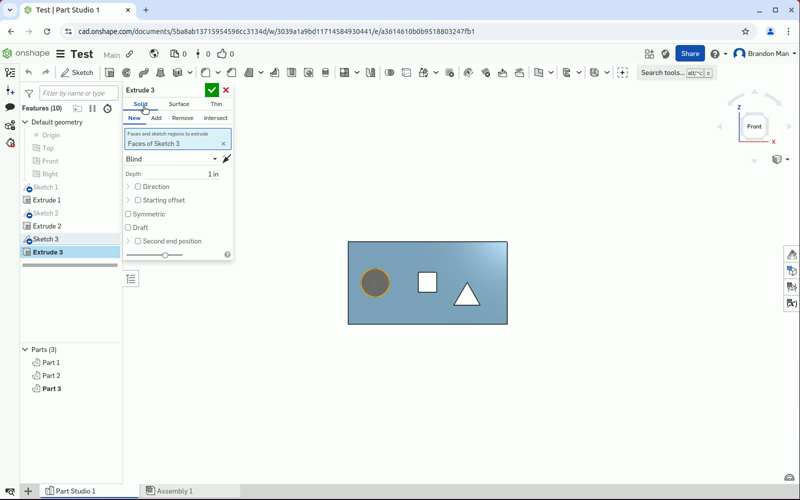
click(143, 106)
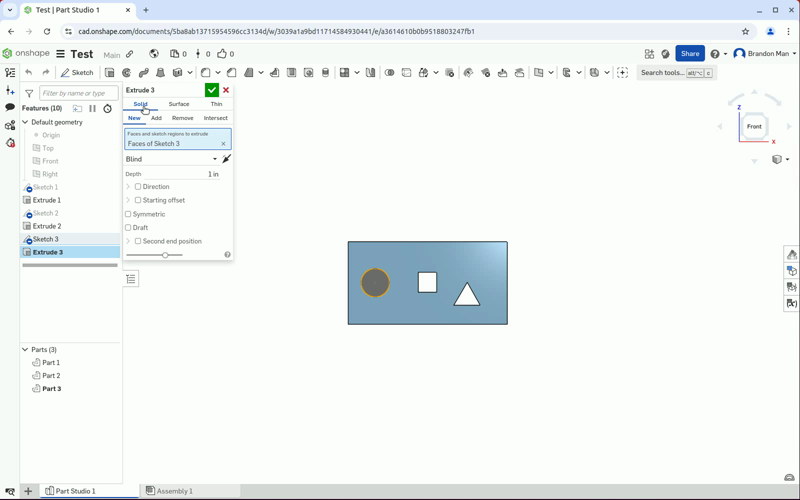
mouse_move(137, 120)
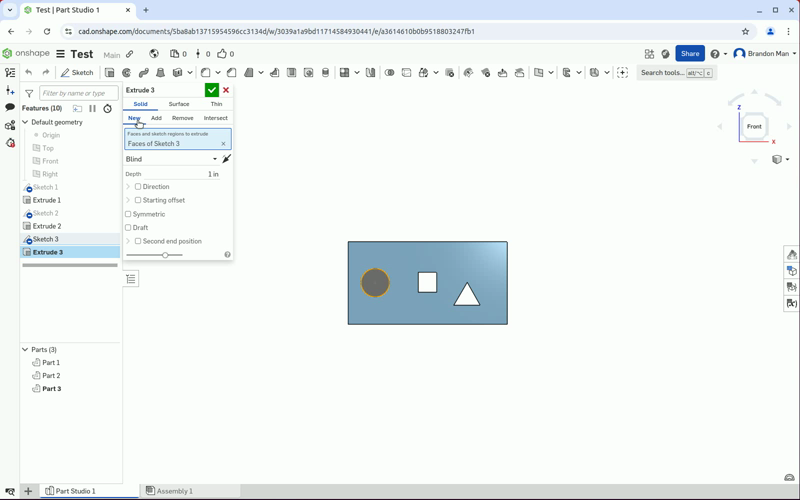
click(137, 120)
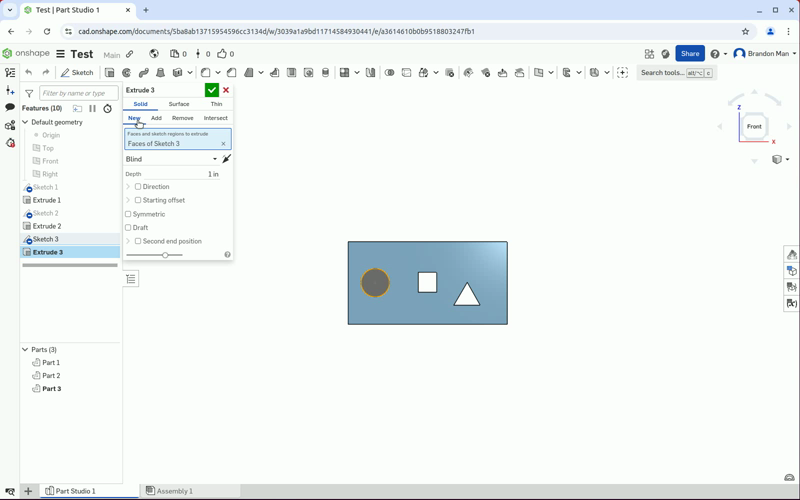
key(tab, 4)
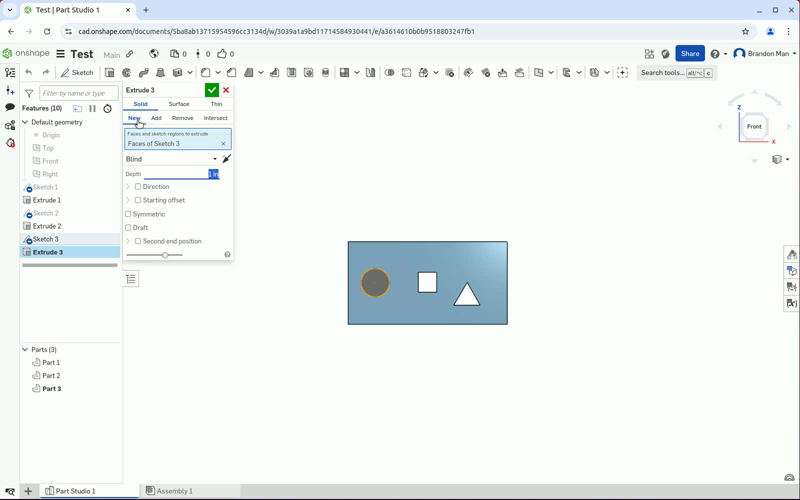
text(-4.574)
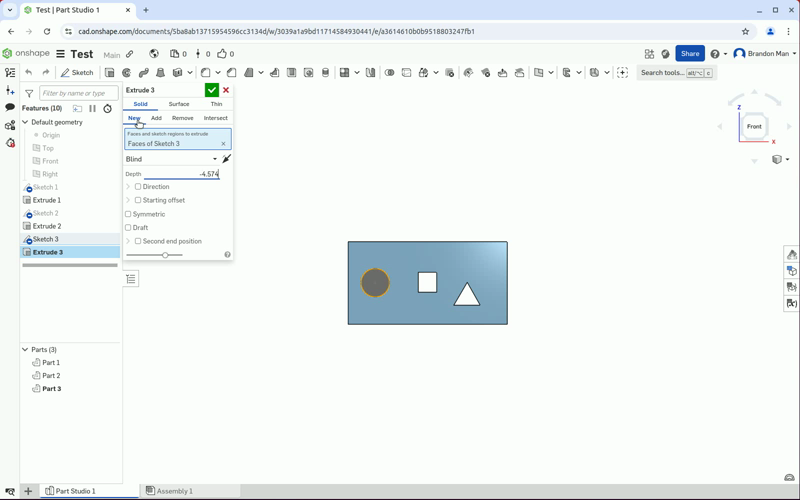
key(enter)
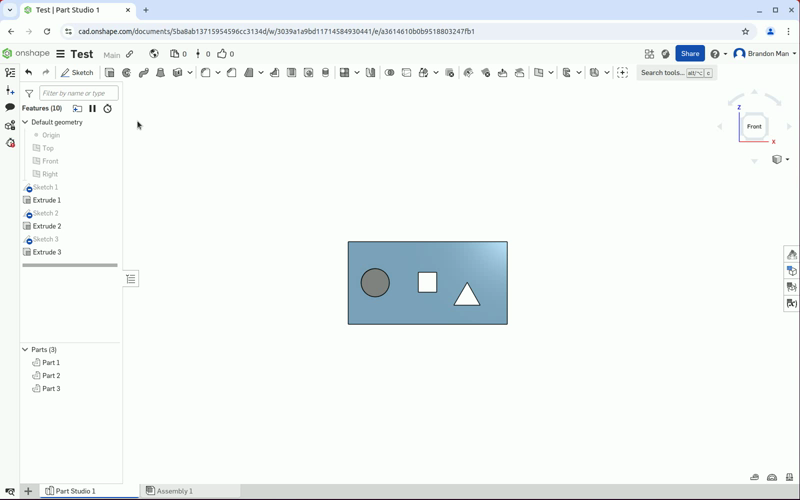
key(shift+h)
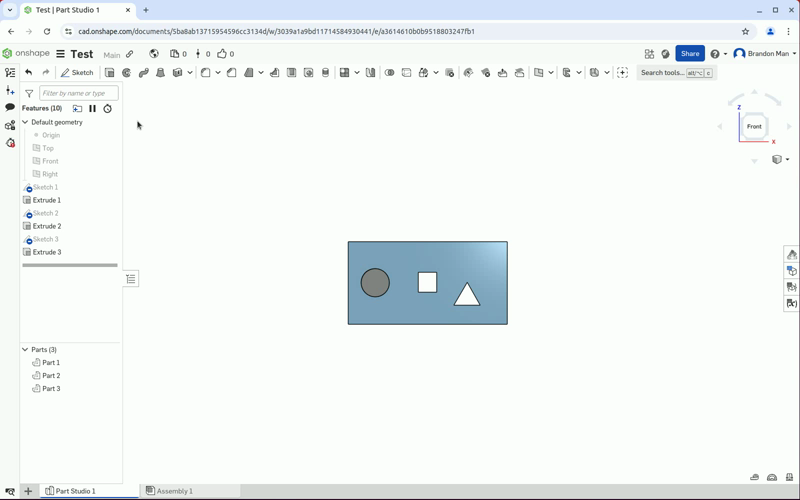
key(shift+h)
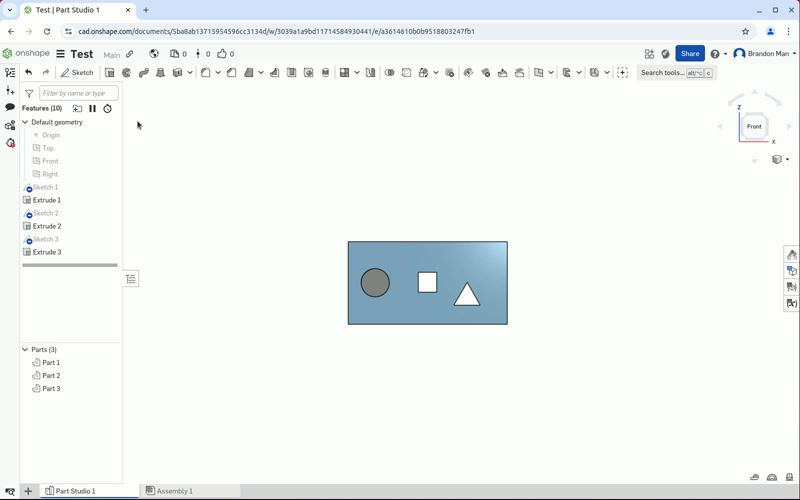
mouse_move(73, 189)
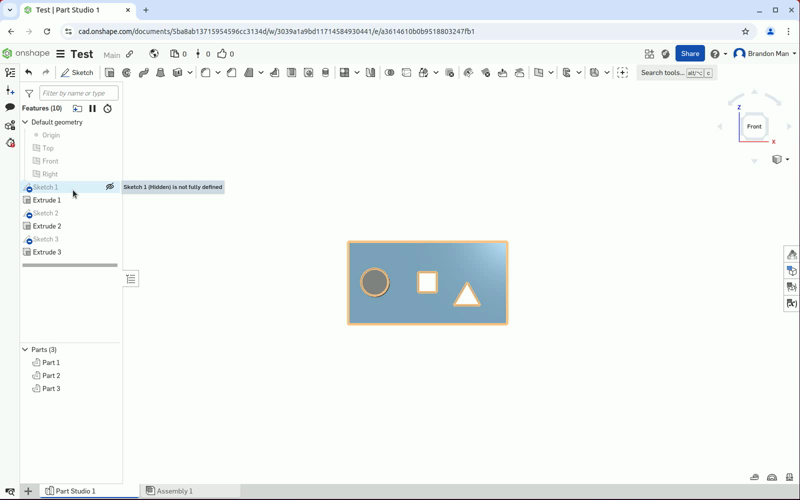
click(73, 189)
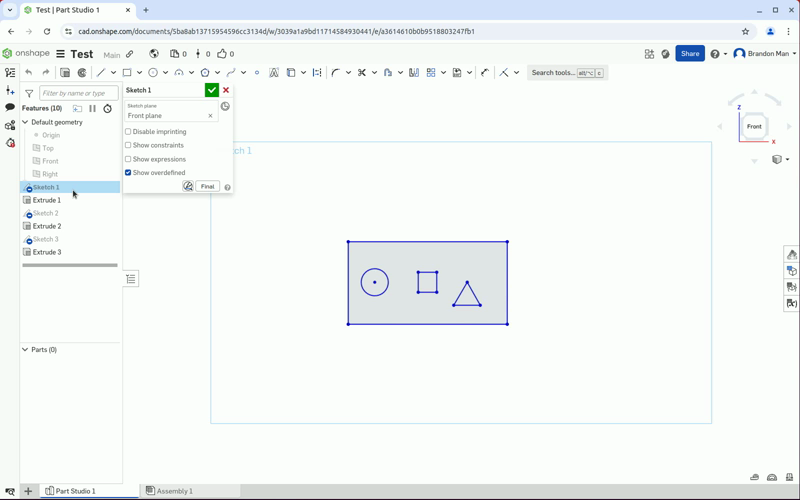
mouse_move(229, 92)
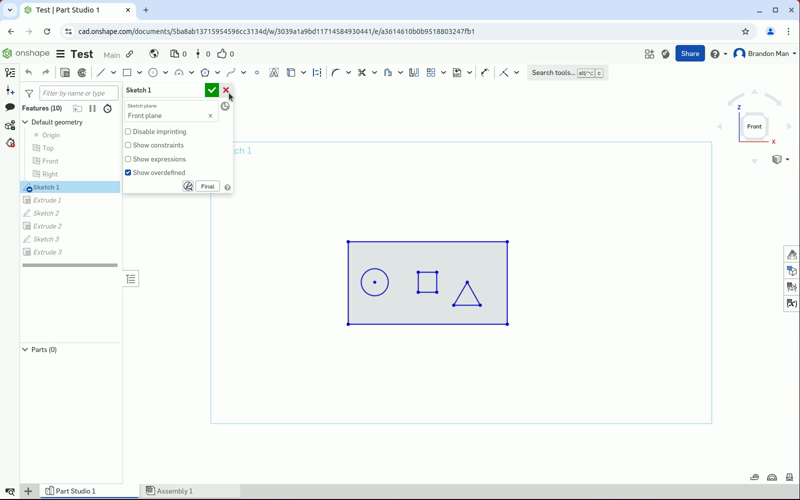
click(229, 92)
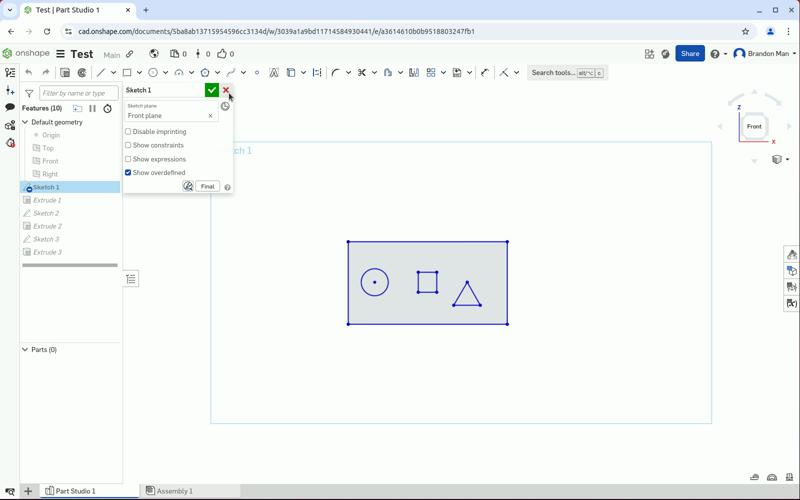
key(shift+s)
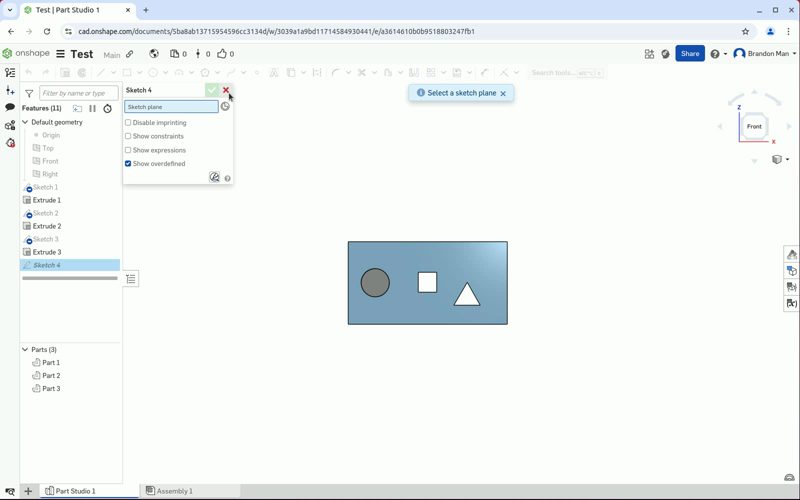
mouse_move(73, 163)
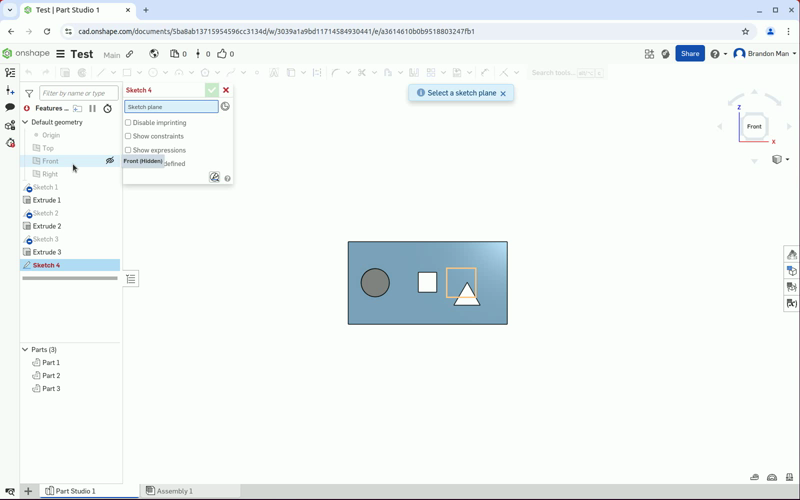
click(73, 163)
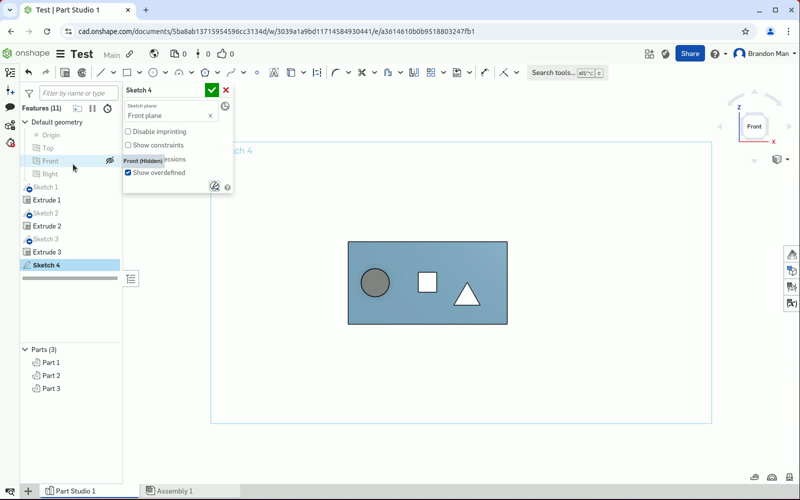
mouse_move(73, 352)
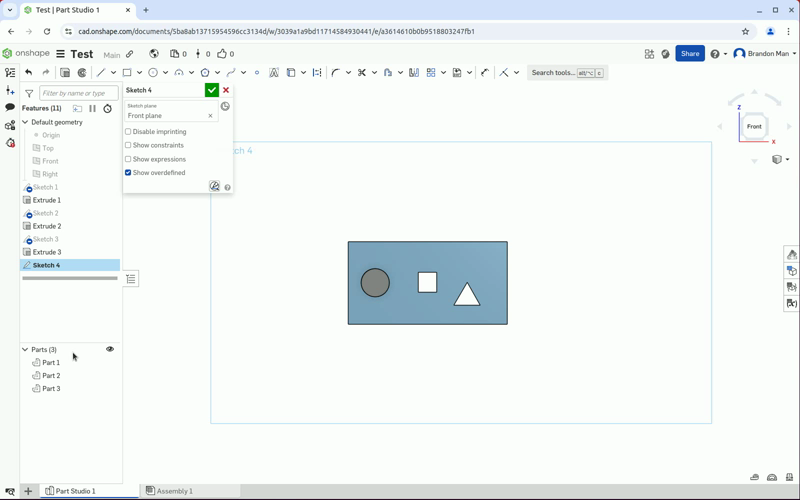
key(y)
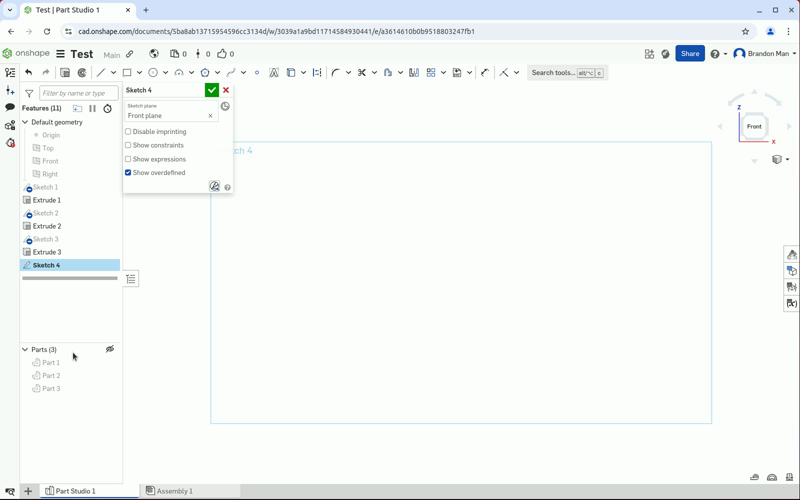
key(l)
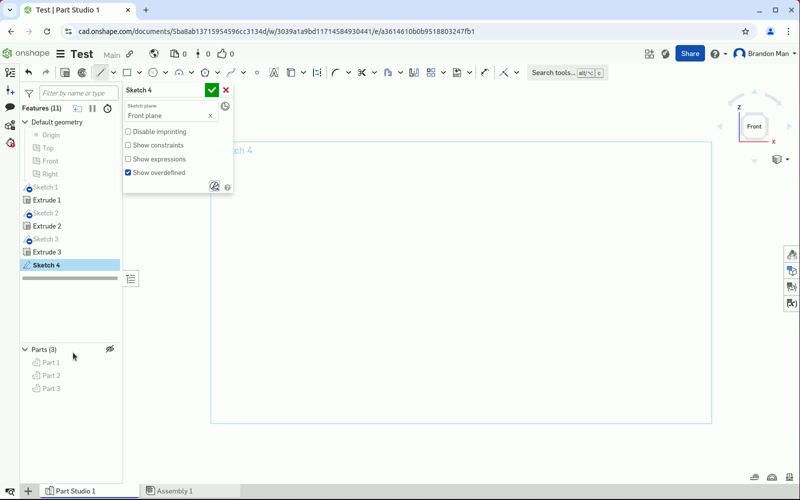
key_down(shift)
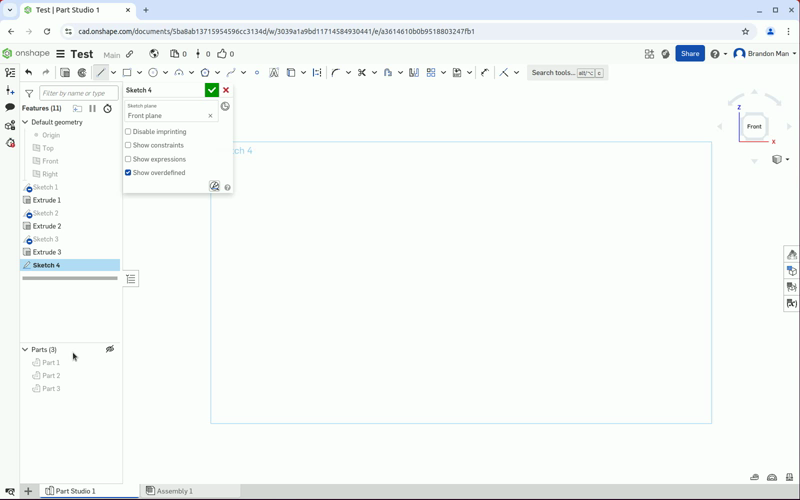
mouse_move(417, 292)
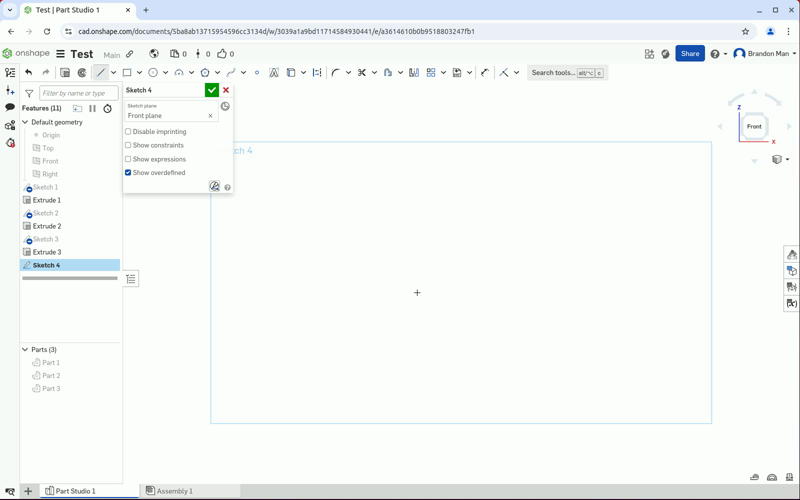
click(417, 292)
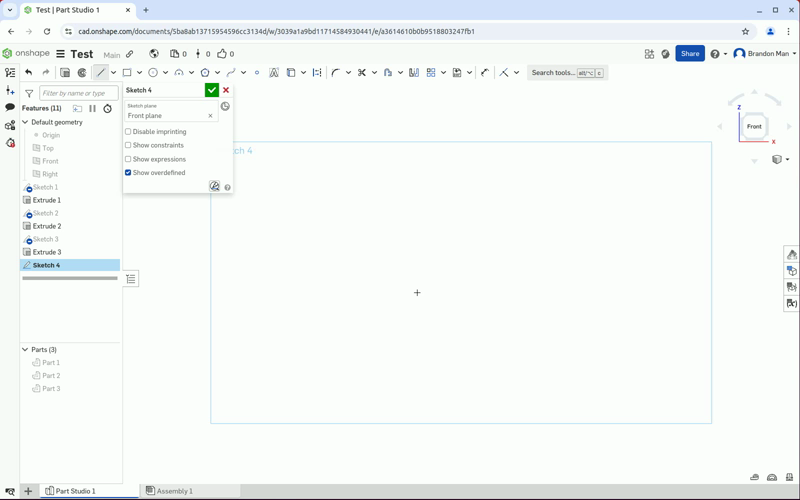
key_up(shift)
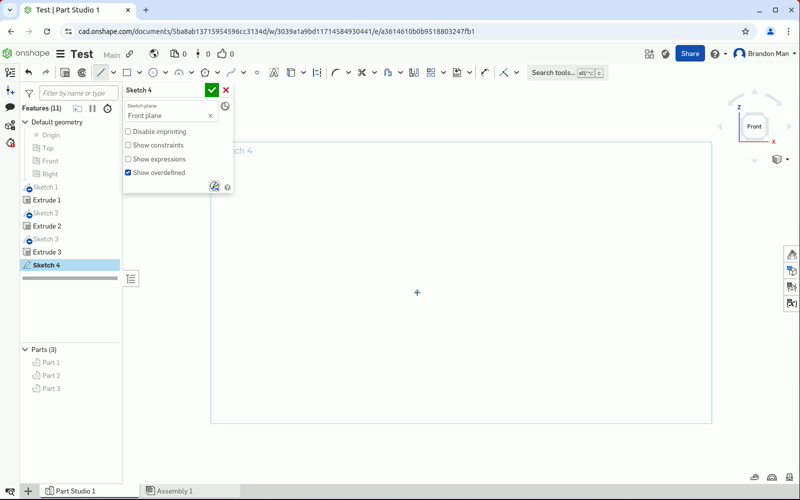
key_down(shift)
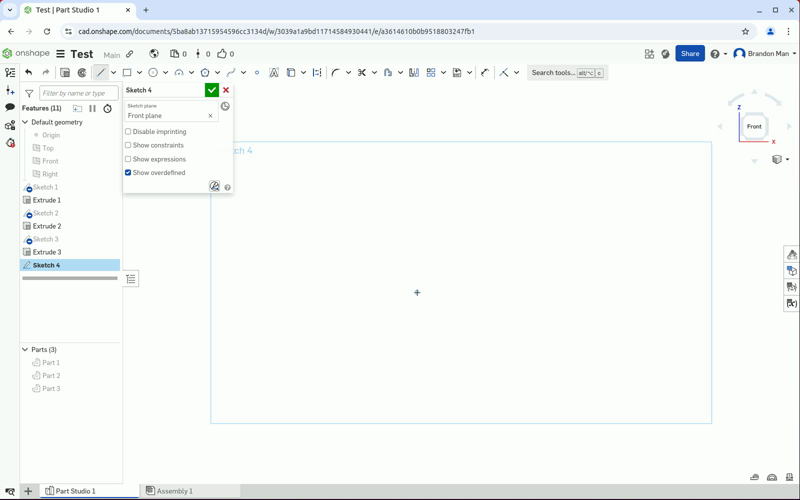
mouse_move(447, 292)
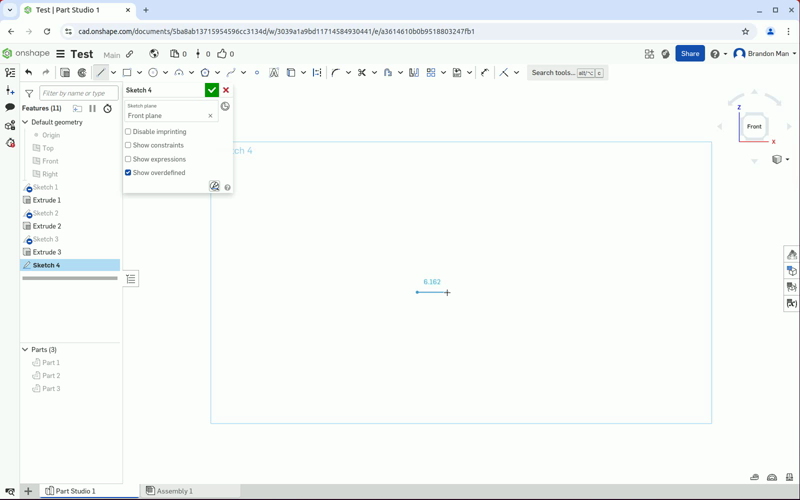
mouse_move(438, 292)
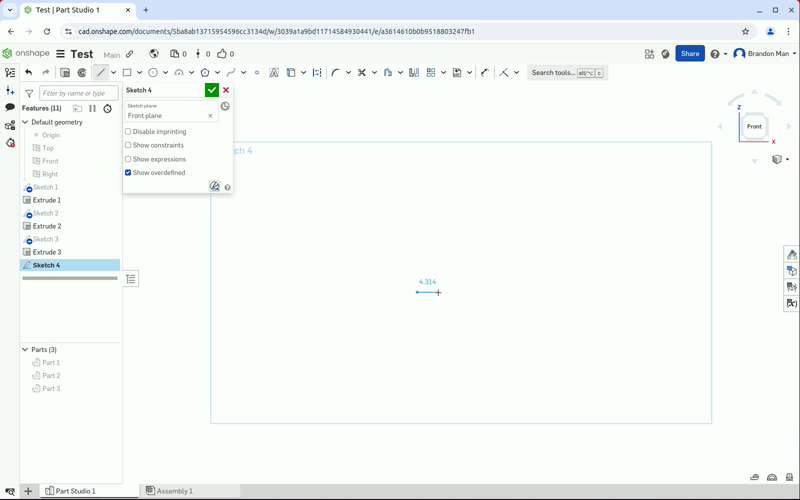
click(438, 292)
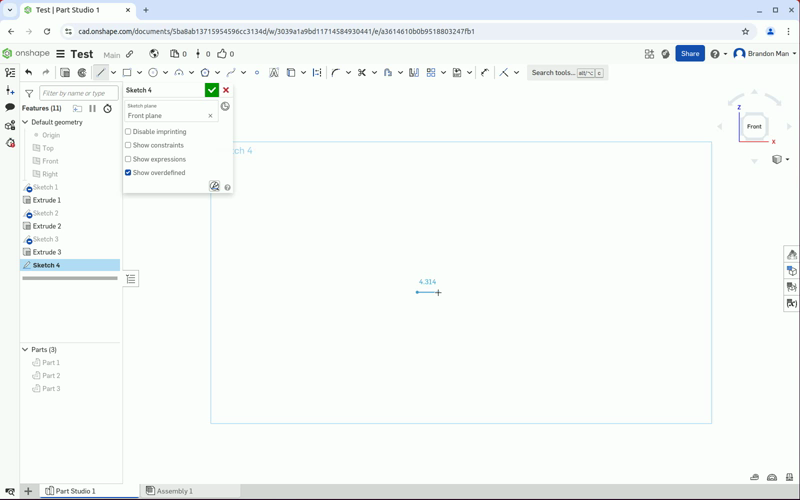
key_up(shift)
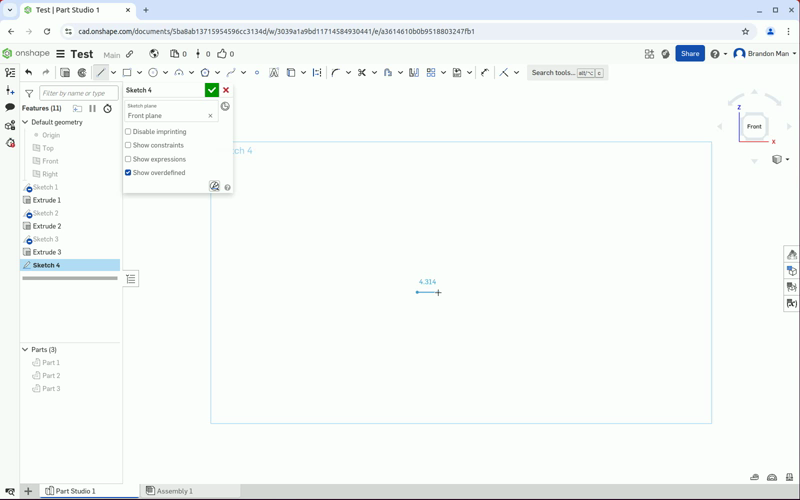
key_down(shift)
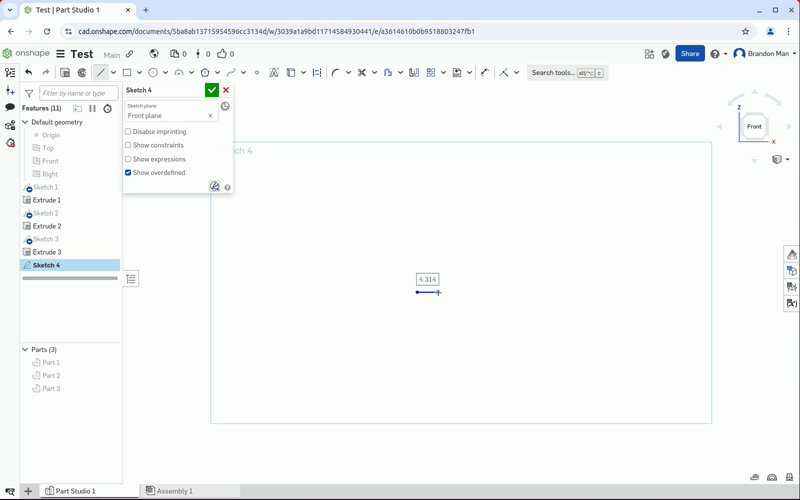
mouse_move(468, 292)
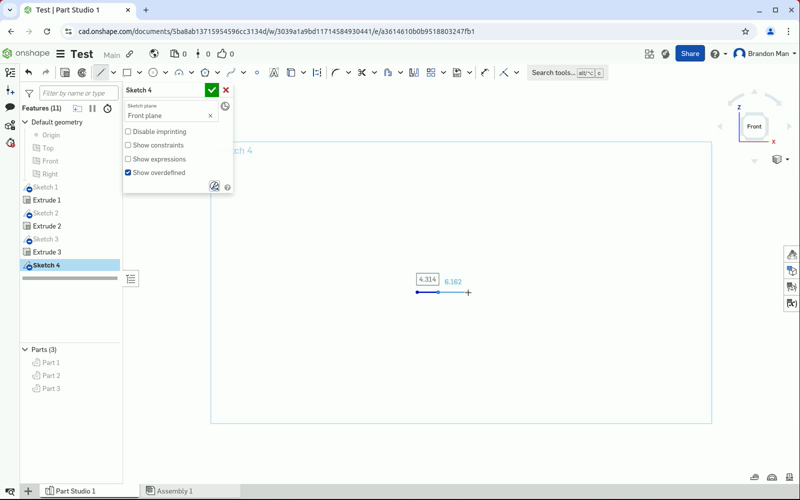
mouse_move(438, 271)
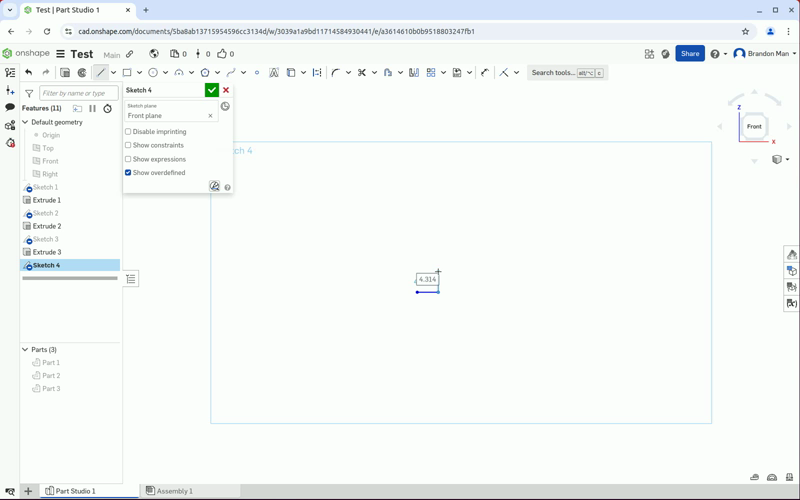
click(438, 271)
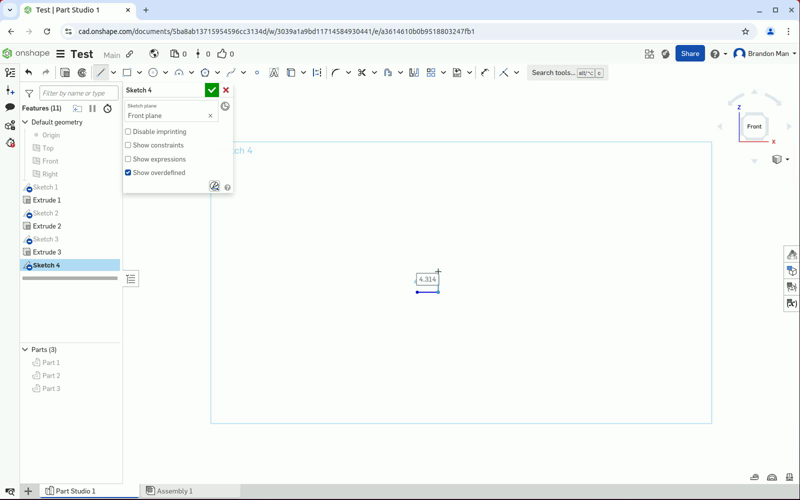
key_up(shift)
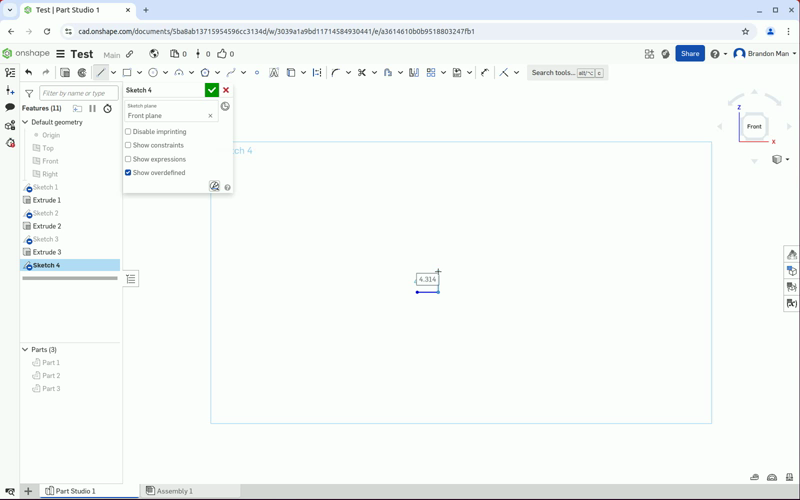
key_down(shift)
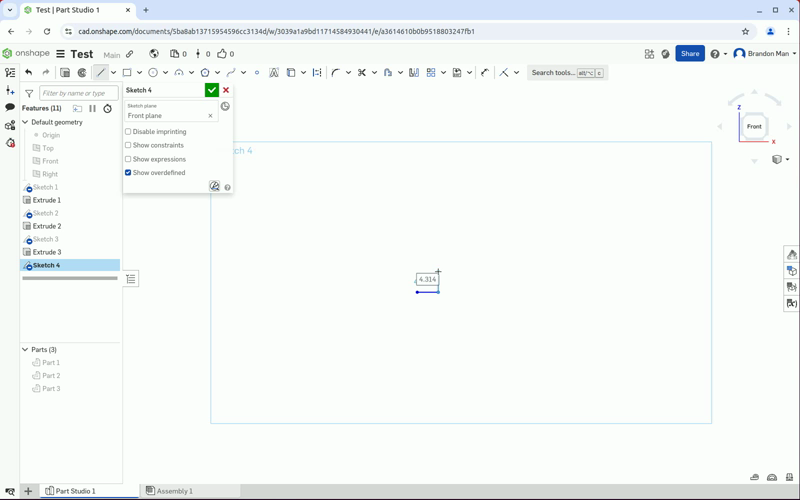
mouse_move(468, 271)
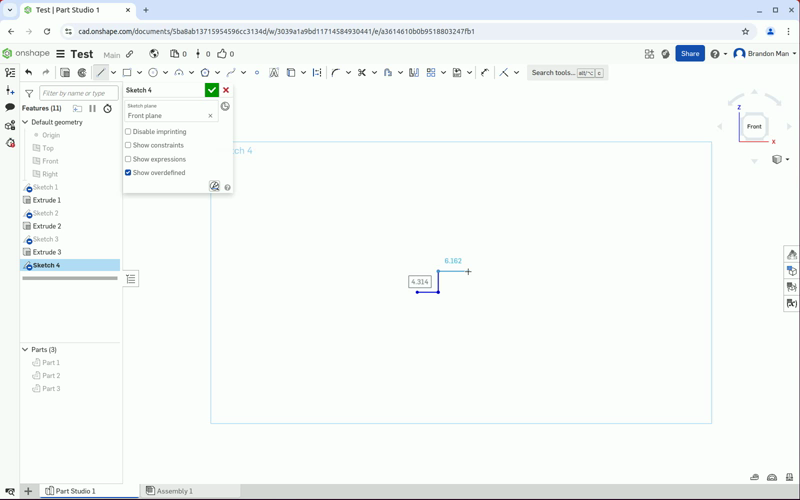
mouse_move(417, 271)
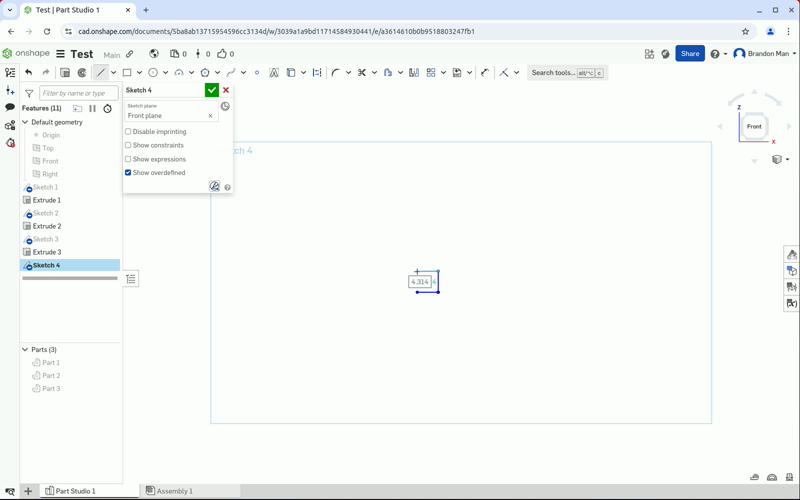
click(417, 271)
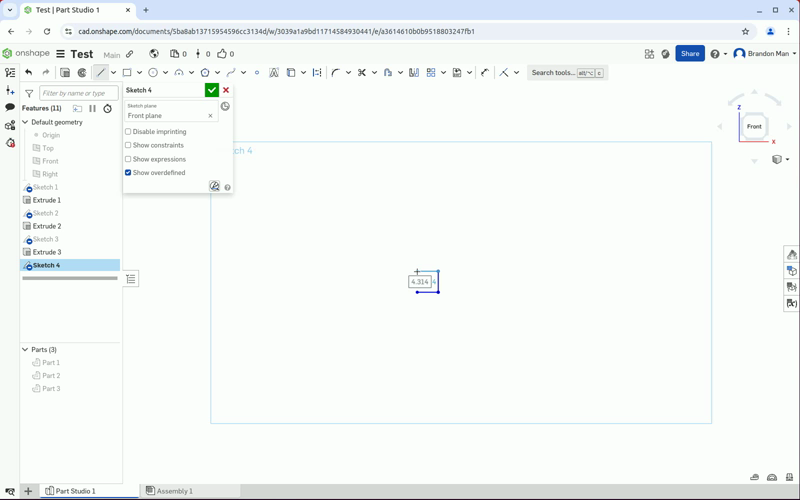
key_up(shift)
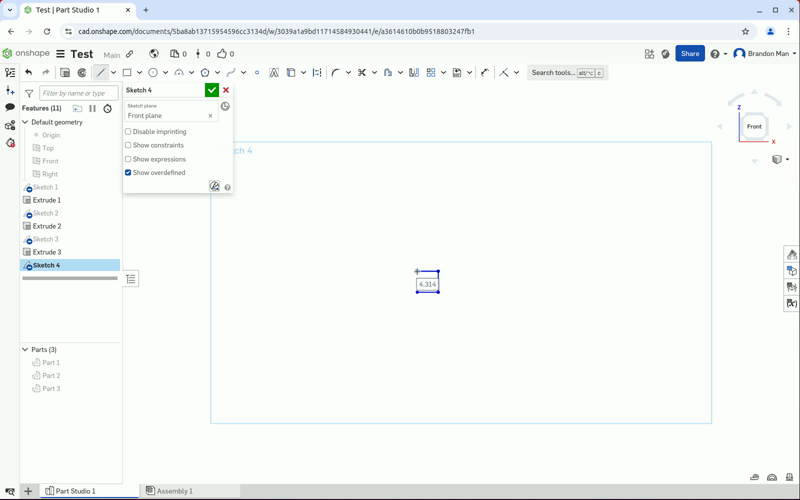
mouse_move(447, 271)
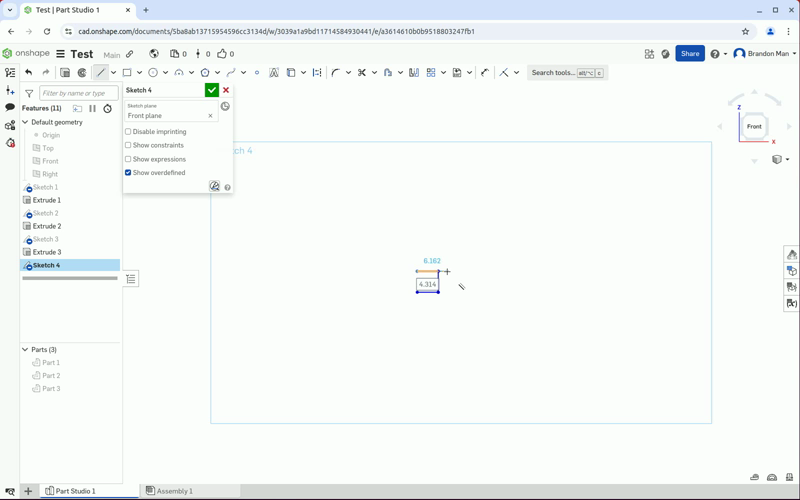
key_down(shift)
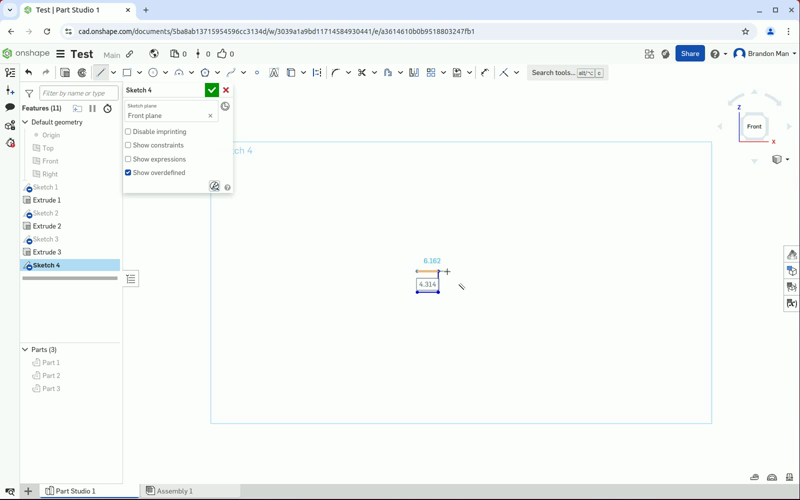
mouse_move(417, 292)
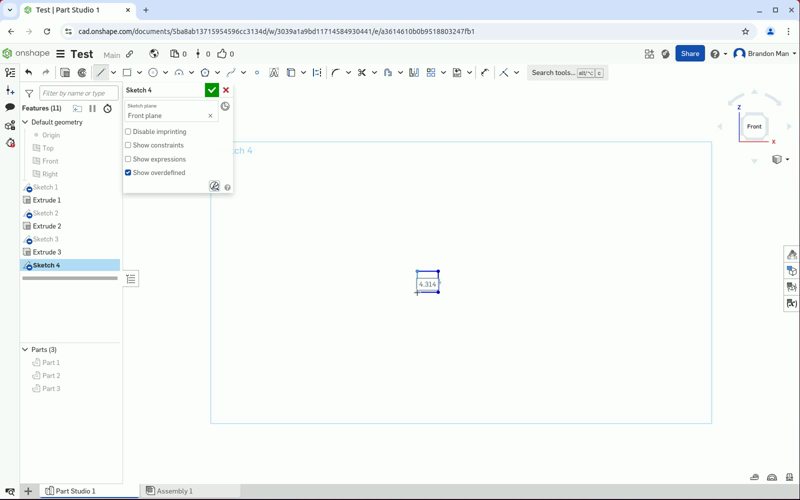
key_up(shift)
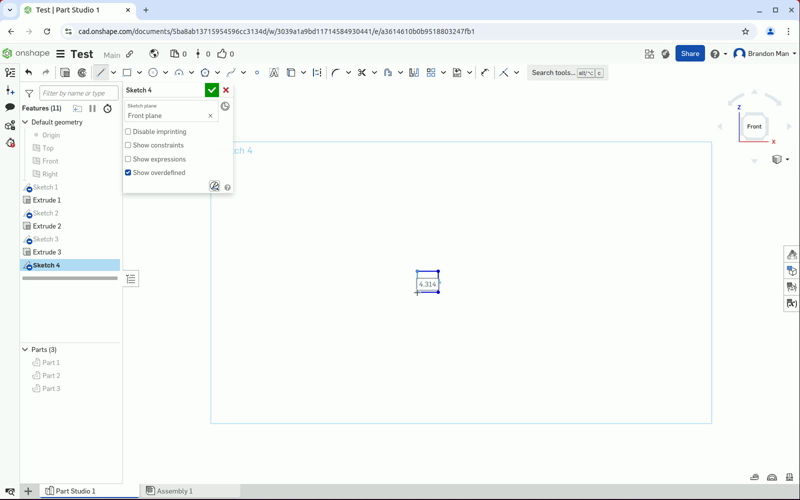
click(417, 292)
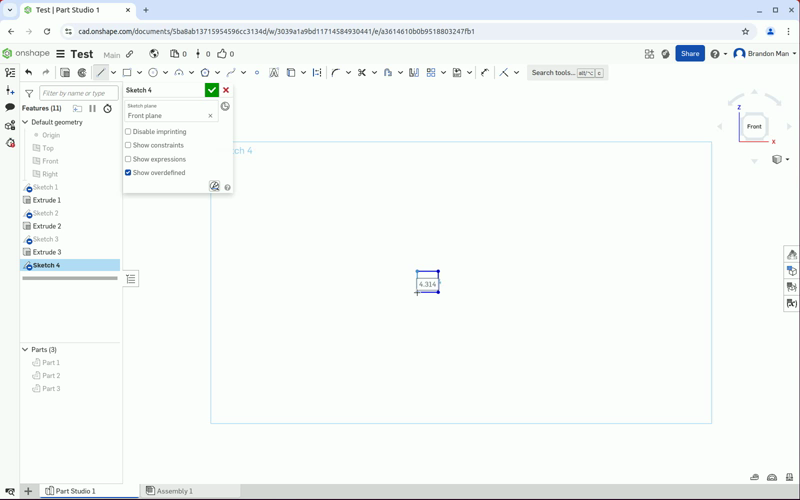
key(esc)
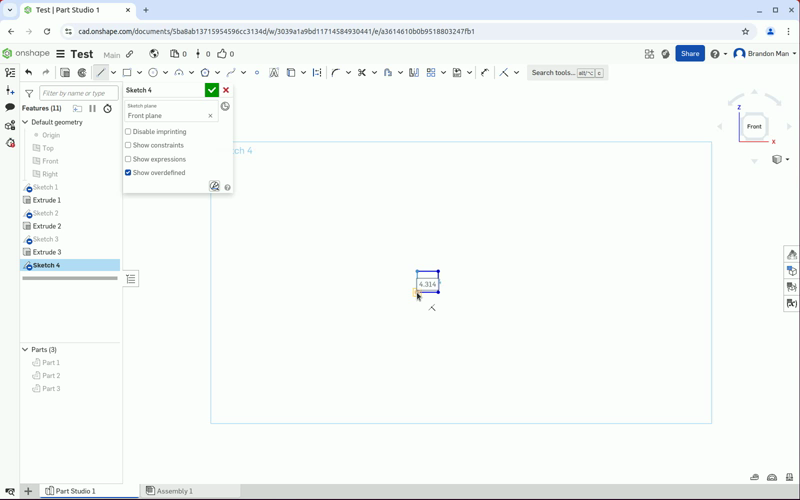
mouse_move(436, 284)
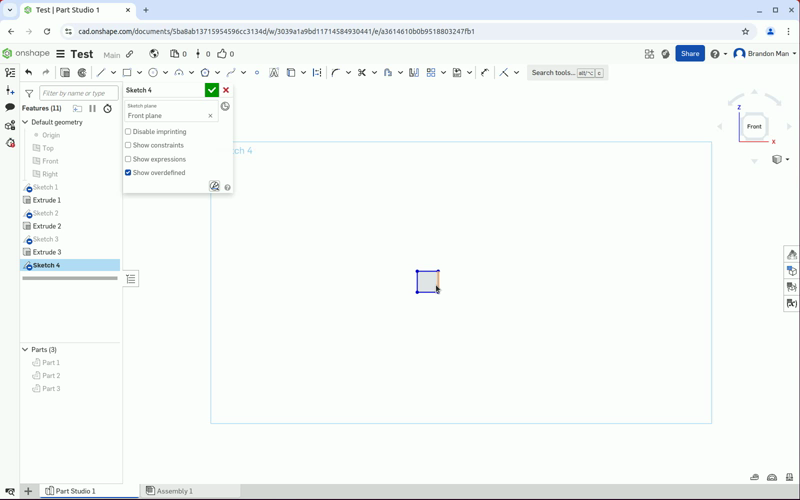
scroll(6)
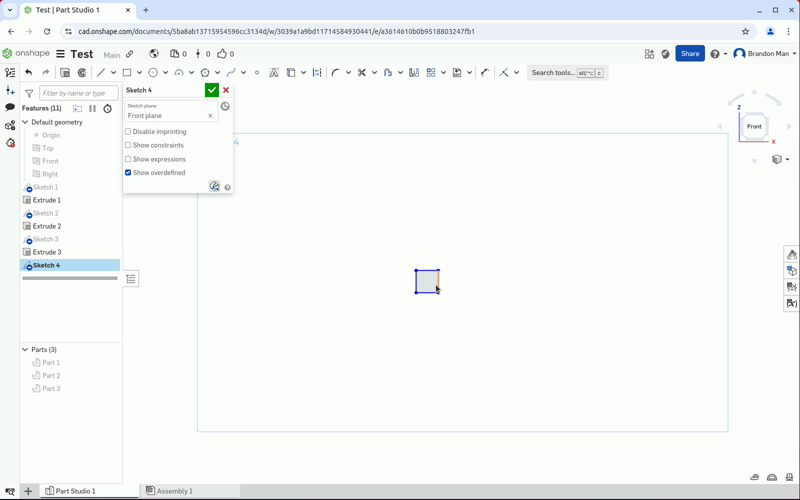
scroll(6)
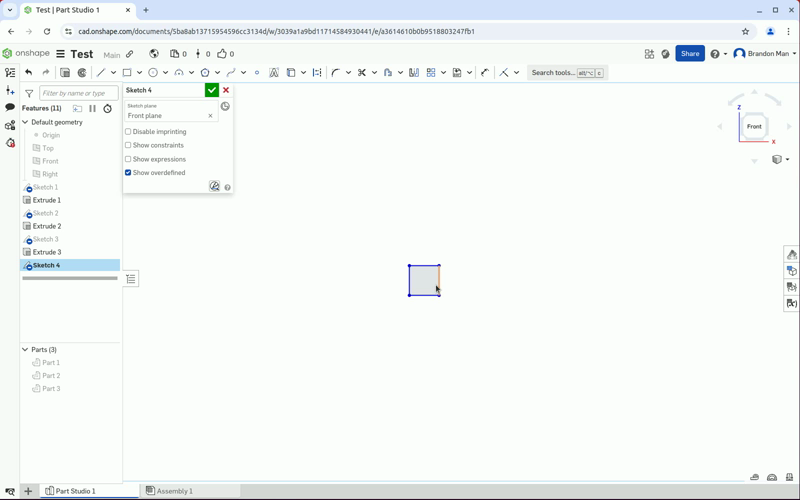
scroll(6)
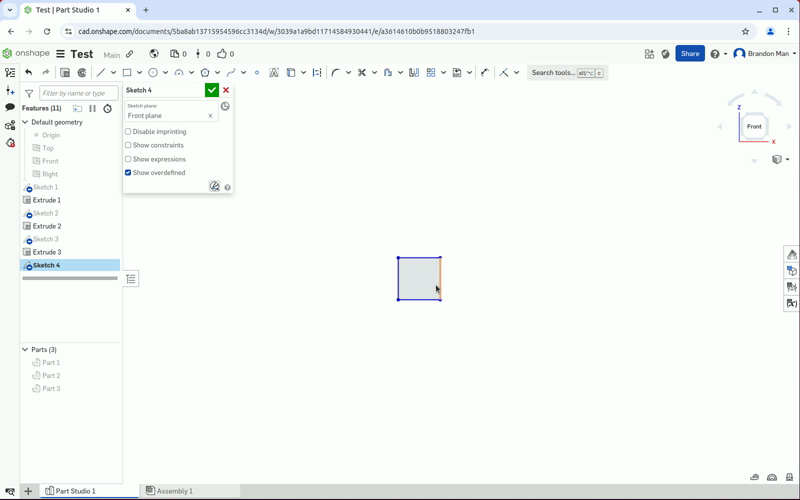
scroll(6)
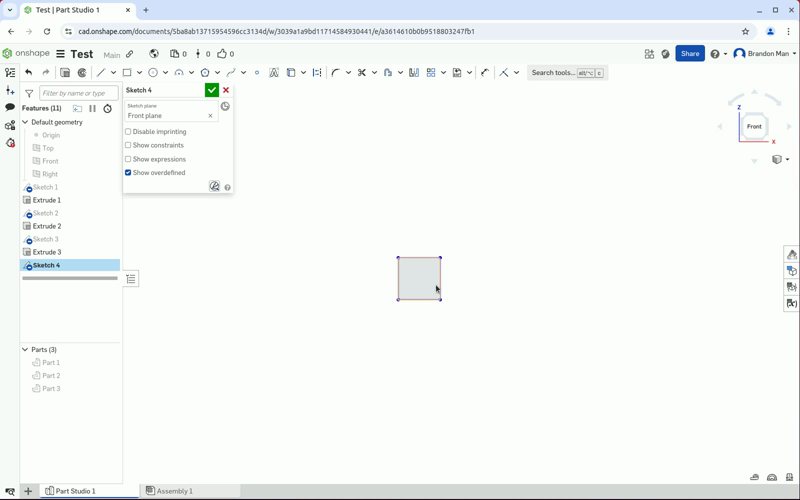
scroll(6)
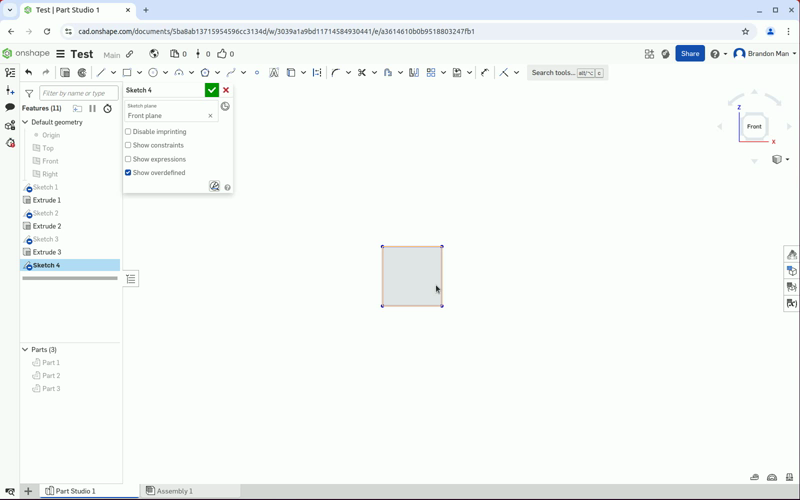
scroll(6)
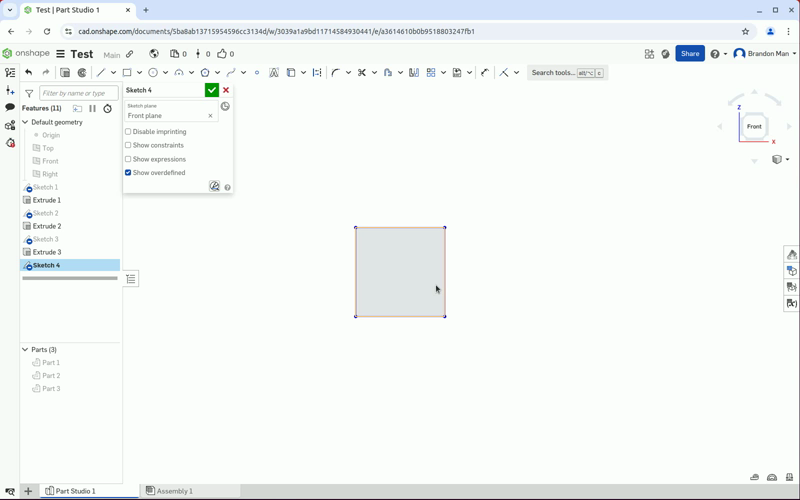
scroll(6)
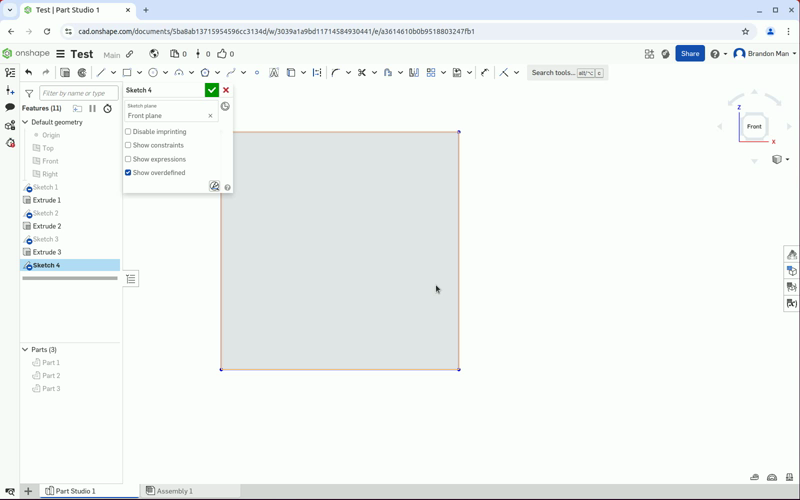
click(436, 284)
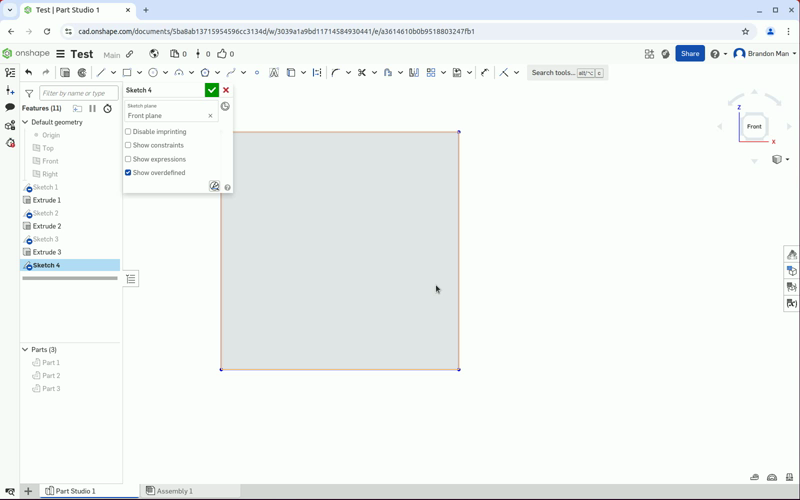
scroll(-6)
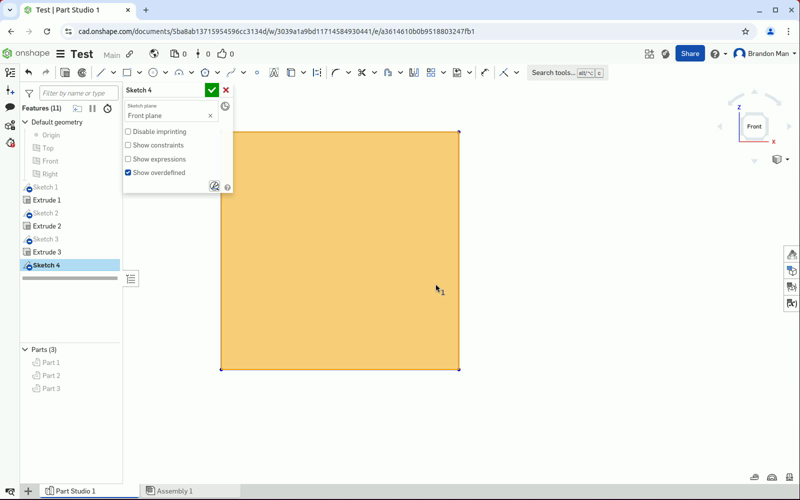
scroll(-6)
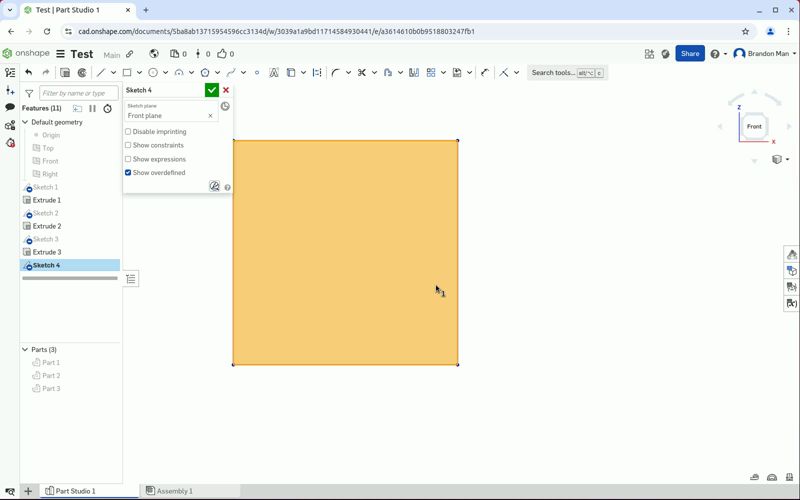
scroll(-6)
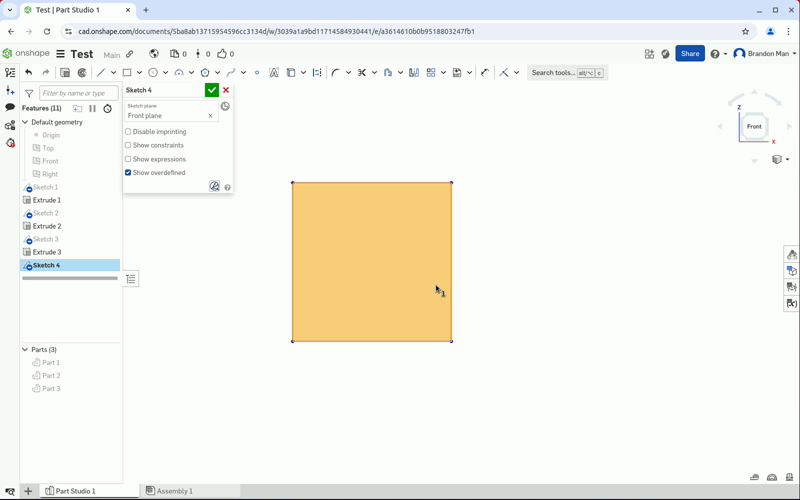
scroll(-6)
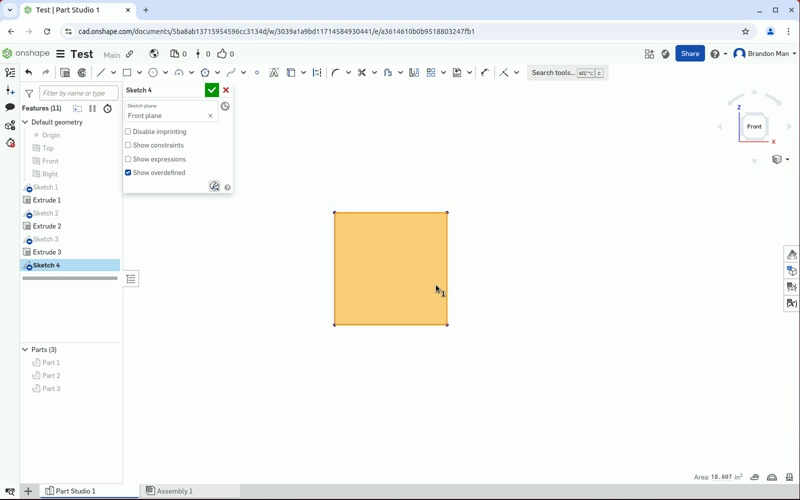
scroll(-6)
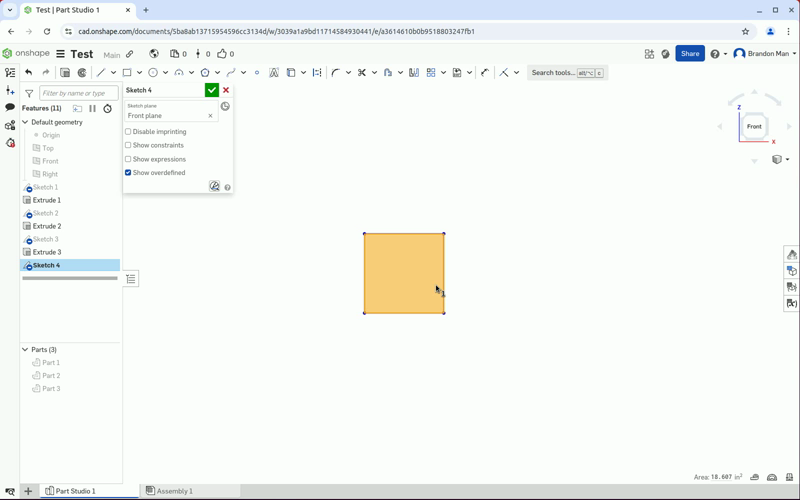
scroll(-6)
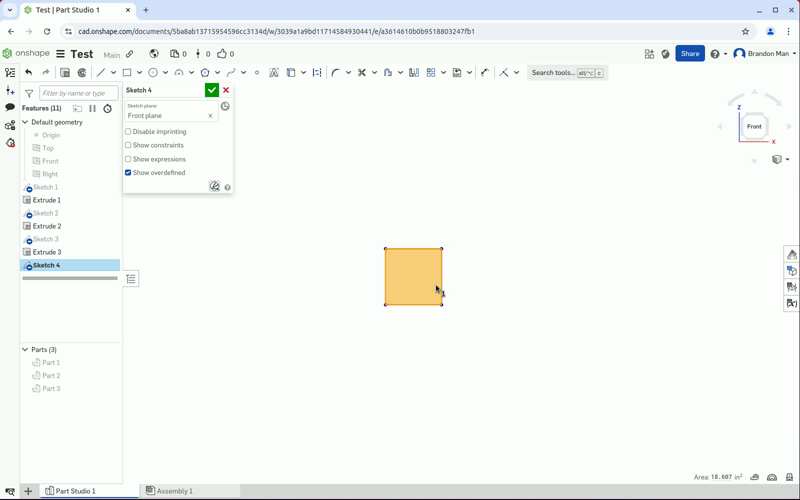
scroll(-6)
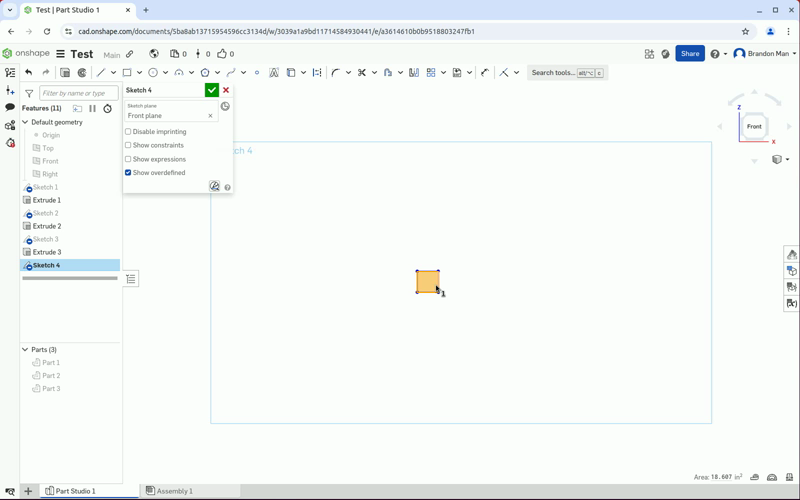
mouse_move(73, 352)
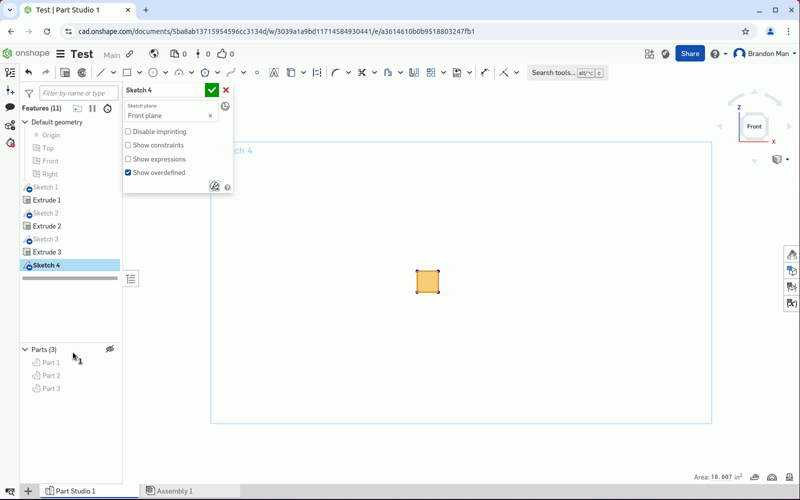
key(shift+y)
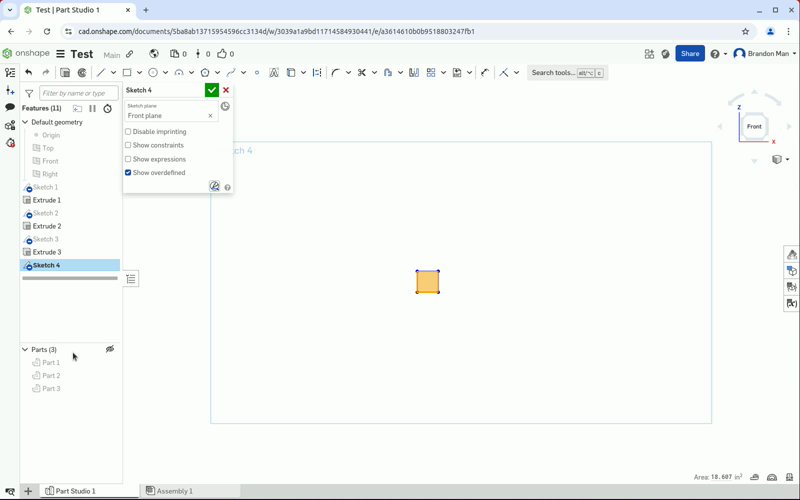
key(shift+e)
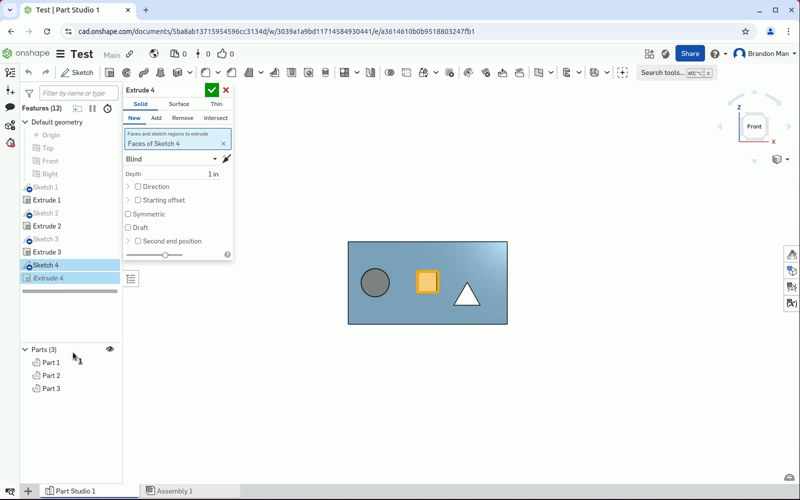
mouse_move(143, 106)
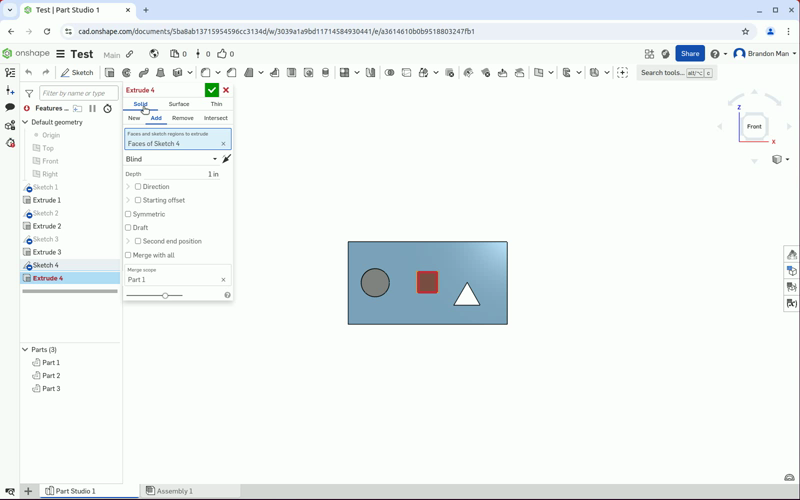
click(143, 106)
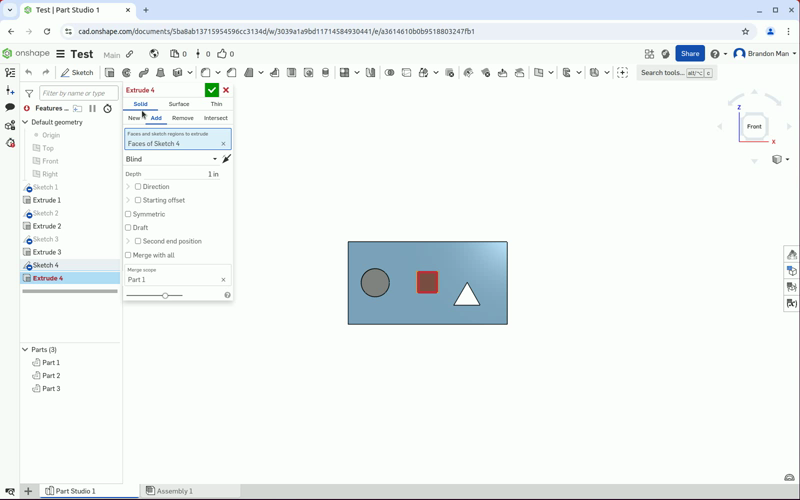
mouse_move(137, 120)
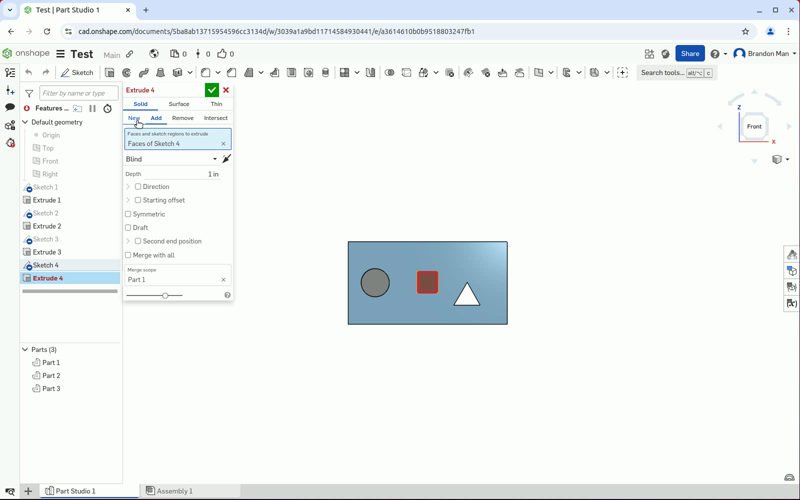
click(137, 120)
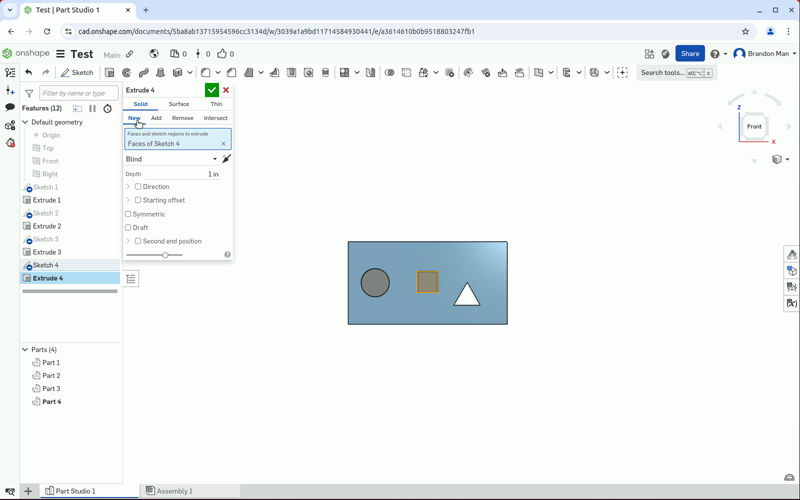
key(tab, 4)
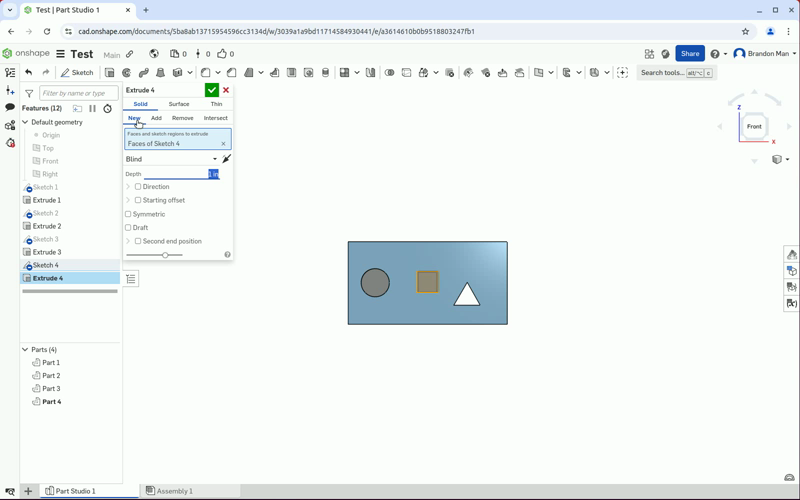
text(6.74)
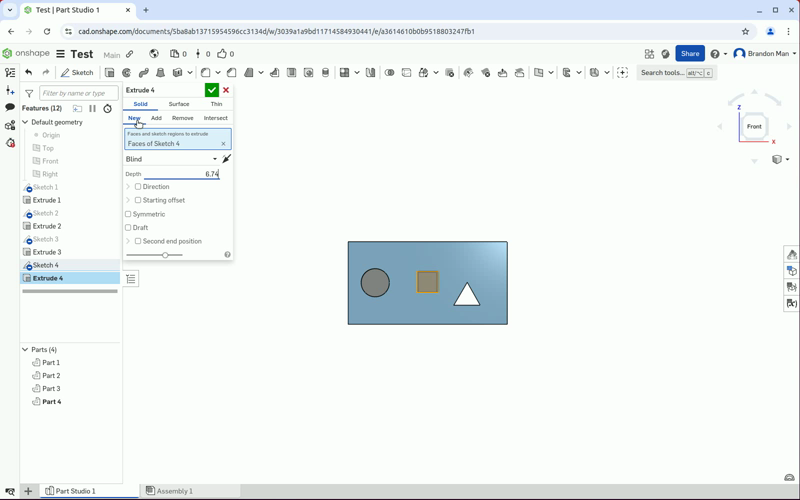
key(enter)
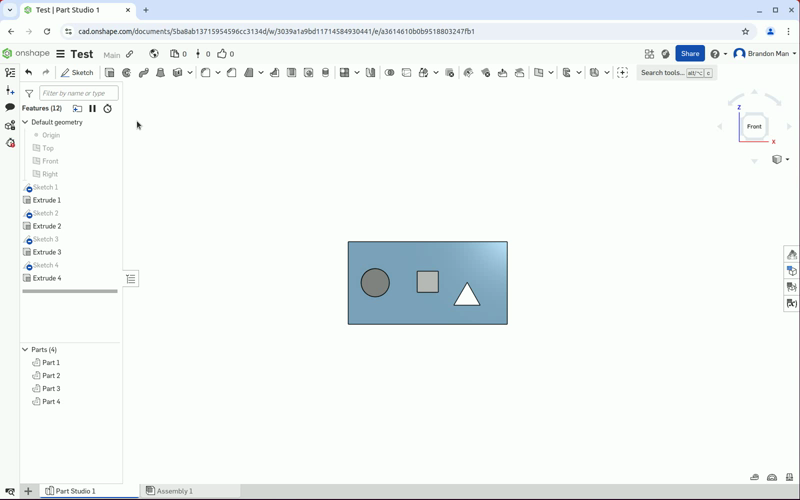
key(shift+h)
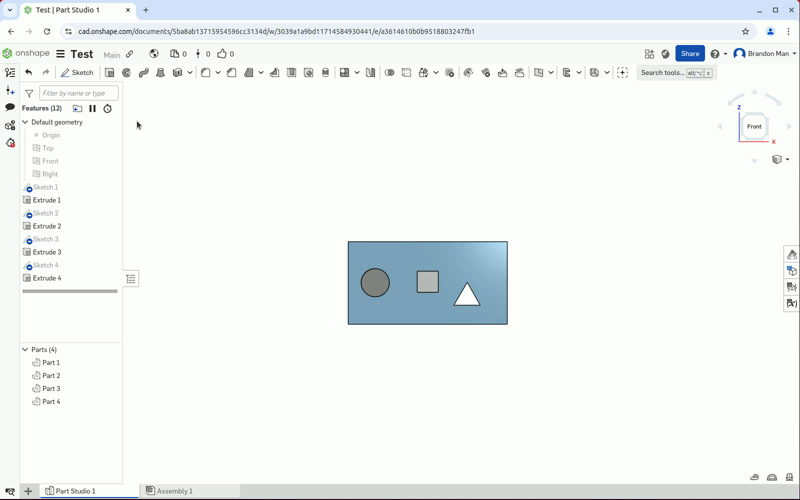
key(shift+h)
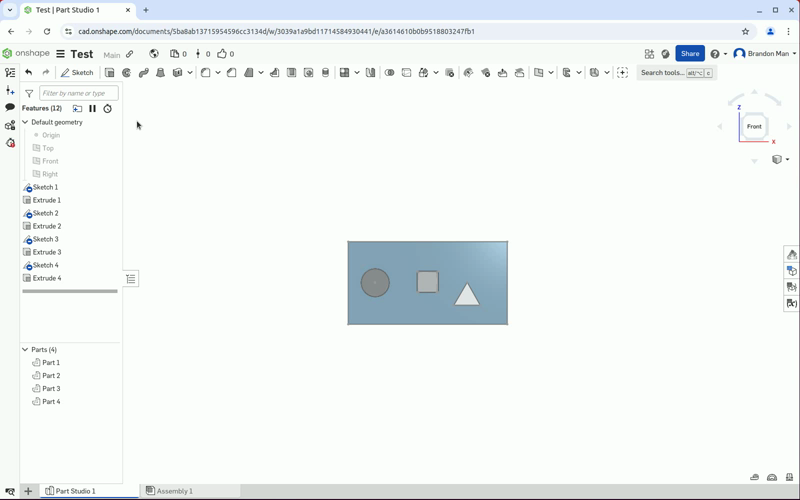
key(shift+7)
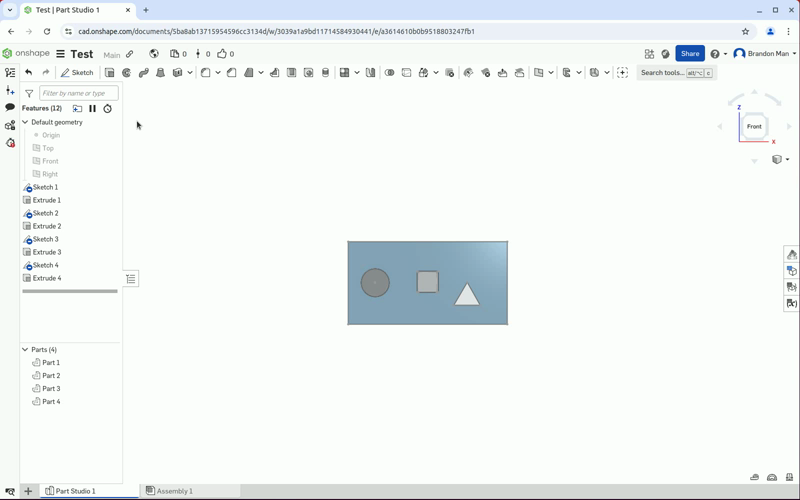
key(left, 2)
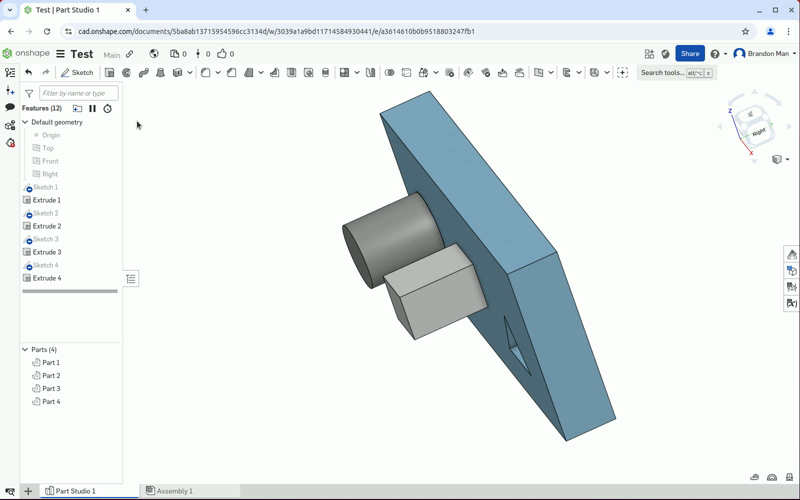
key(down, 2)
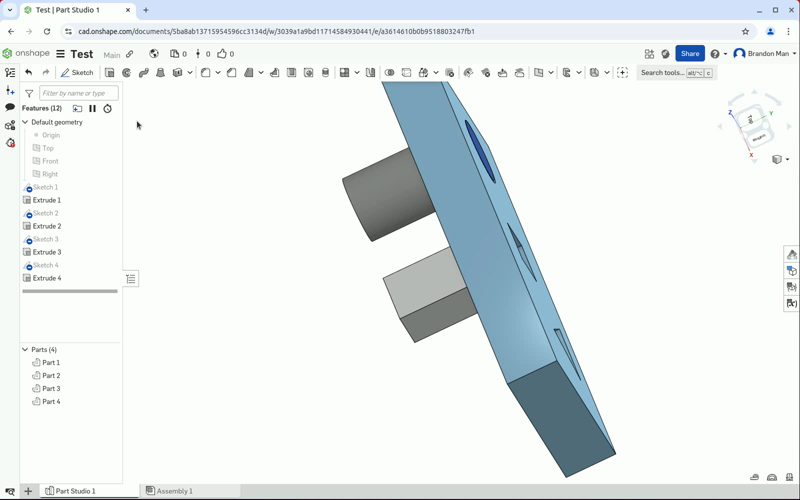
key(up, 2)
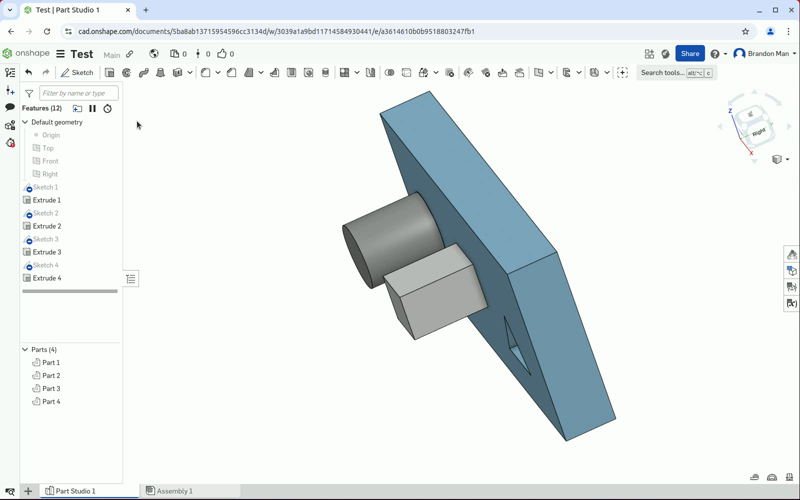
key(right, 2)
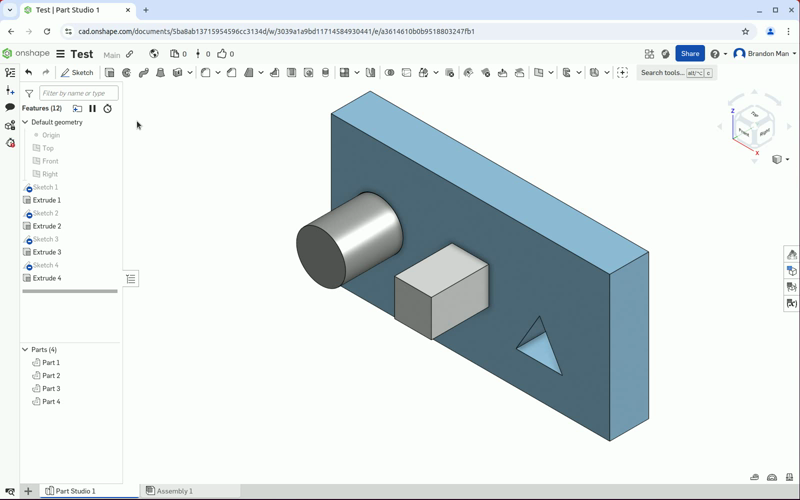
mouse_move(73, 189)
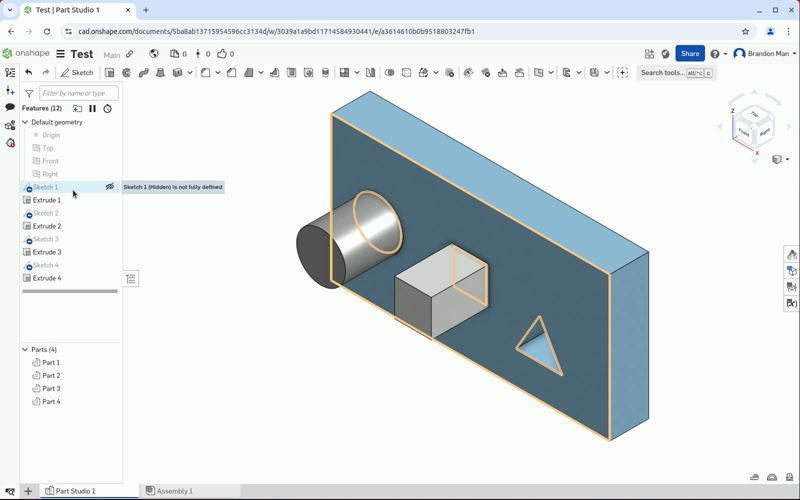
click(73, 189)